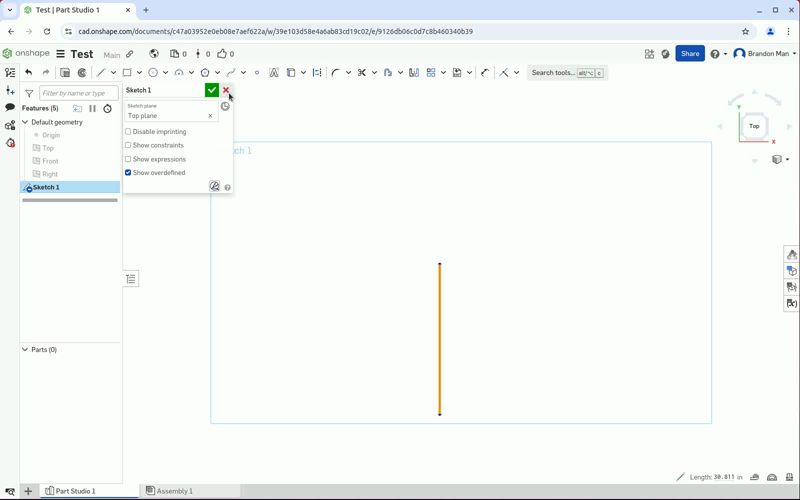
key(shift+h)
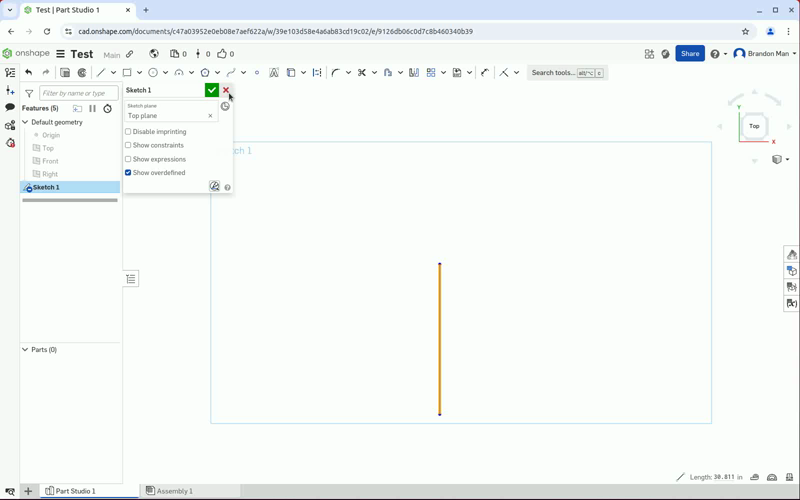
key(shift+s)
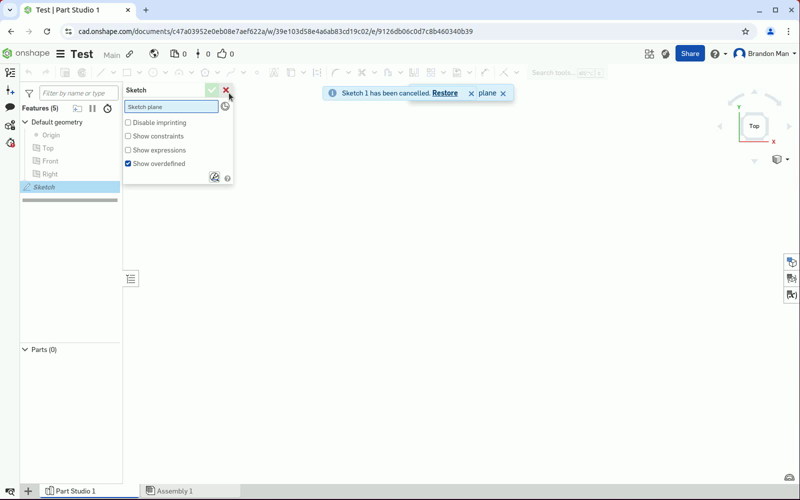
mouse_move(73, 150)
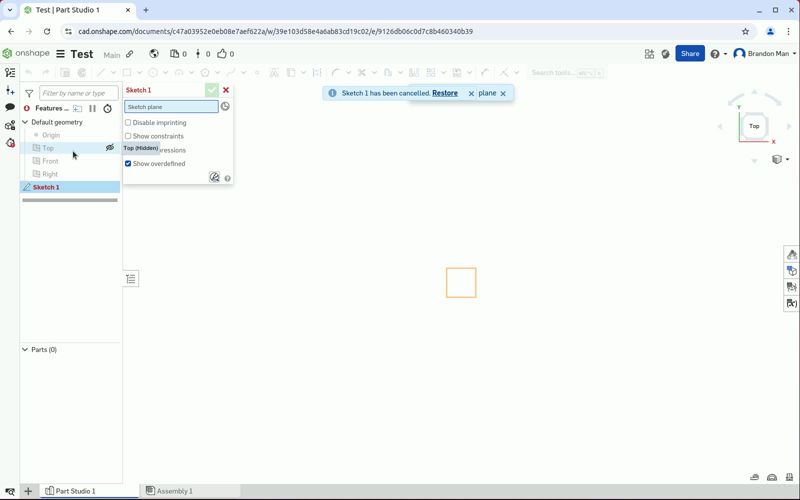
click(73, 150)
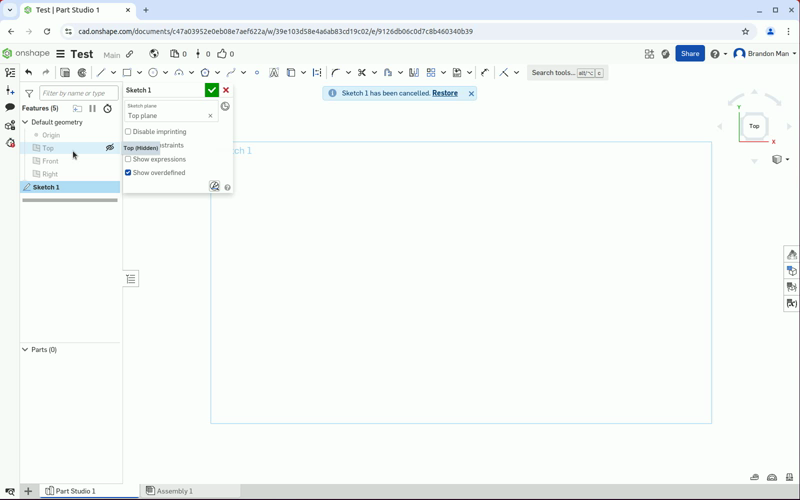
mouse_move(73, 352)
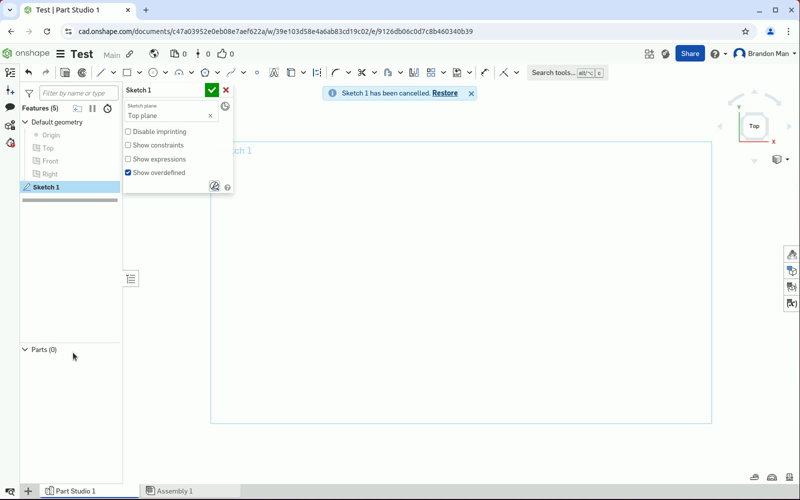
key(y)
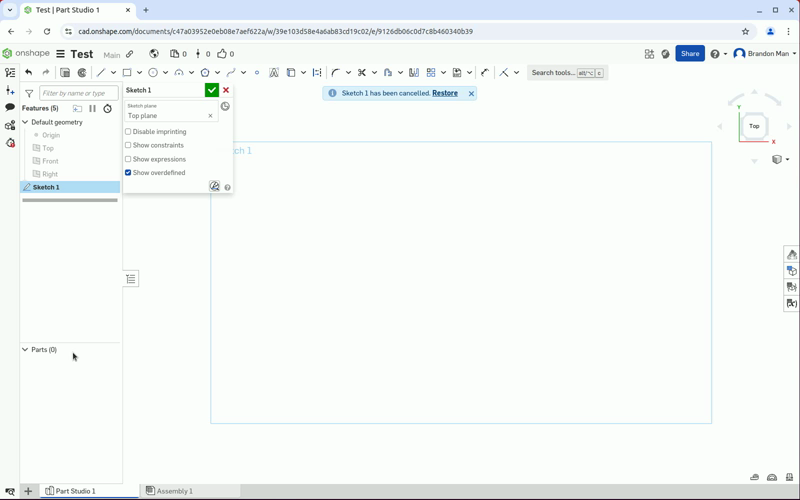
key(a)
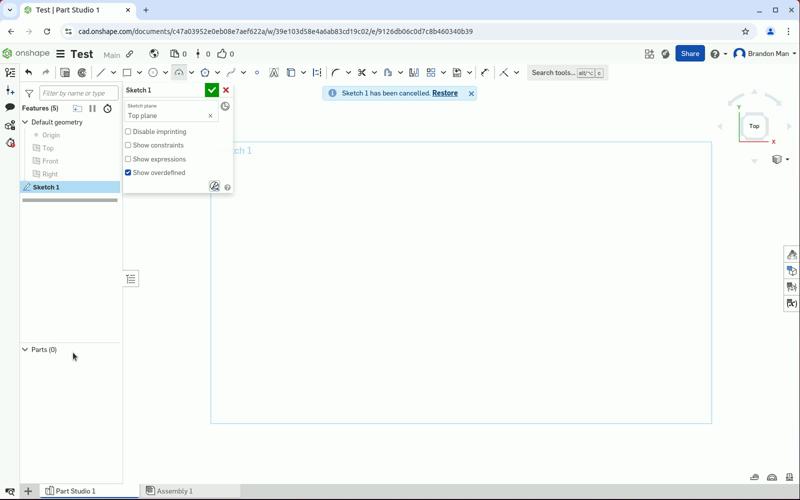
key_down(shift)
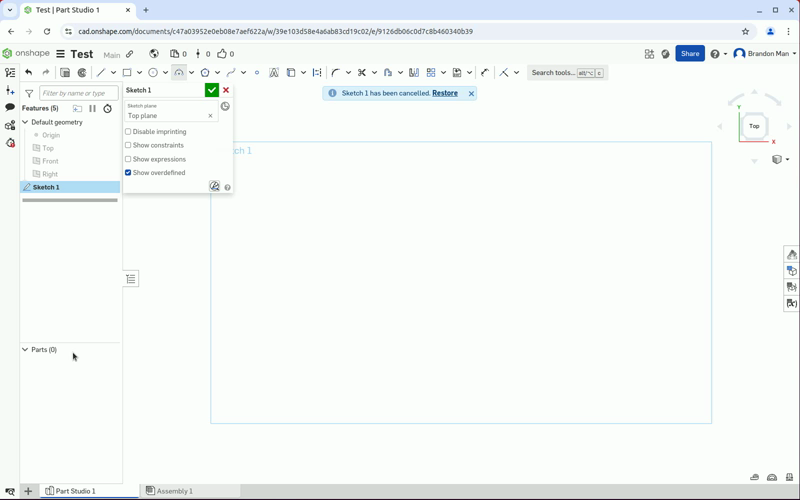
mouse_move(412, 363)
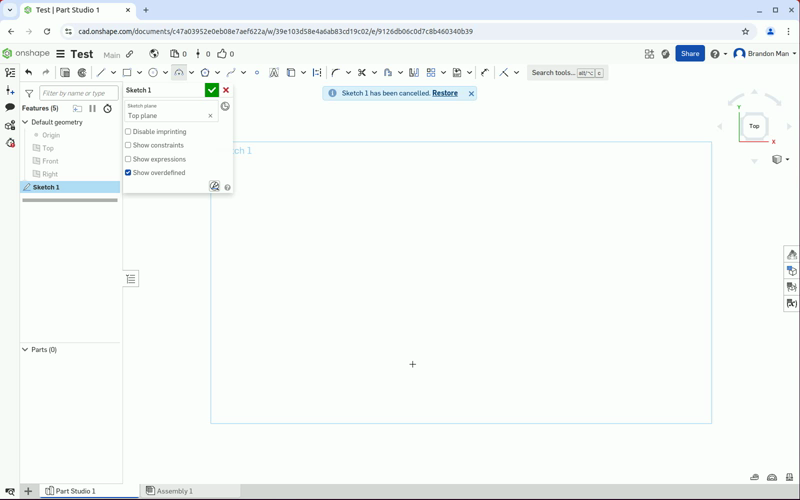
click(412, 363)
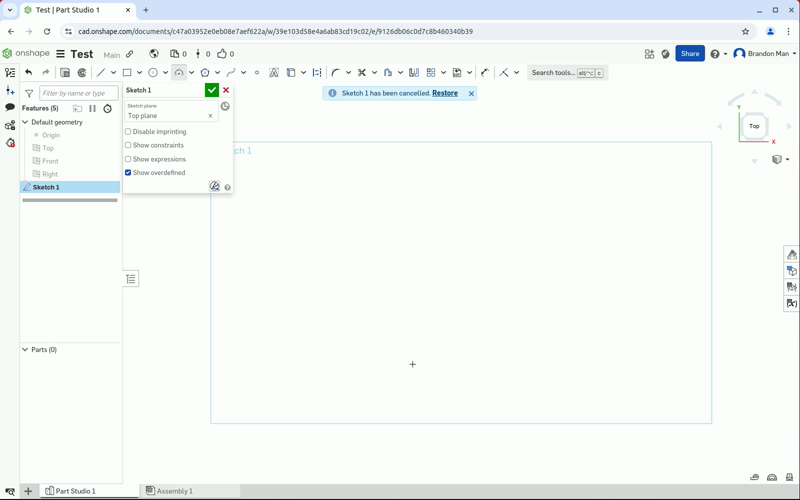
key_up(shift)
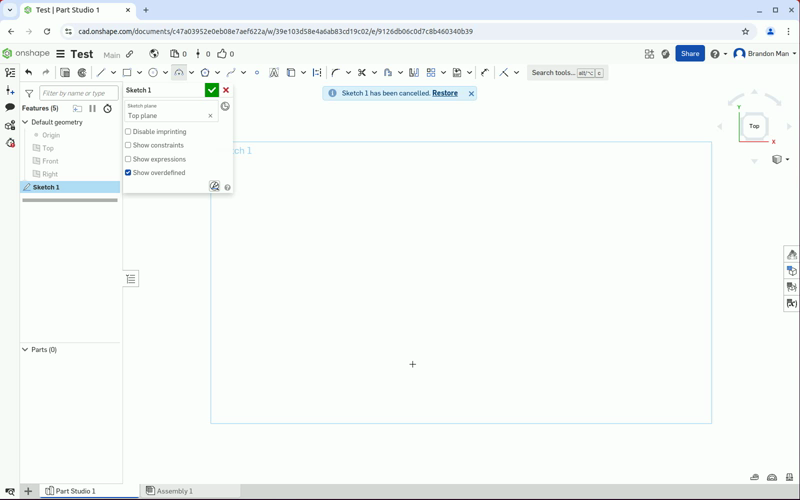
key_down(shift)
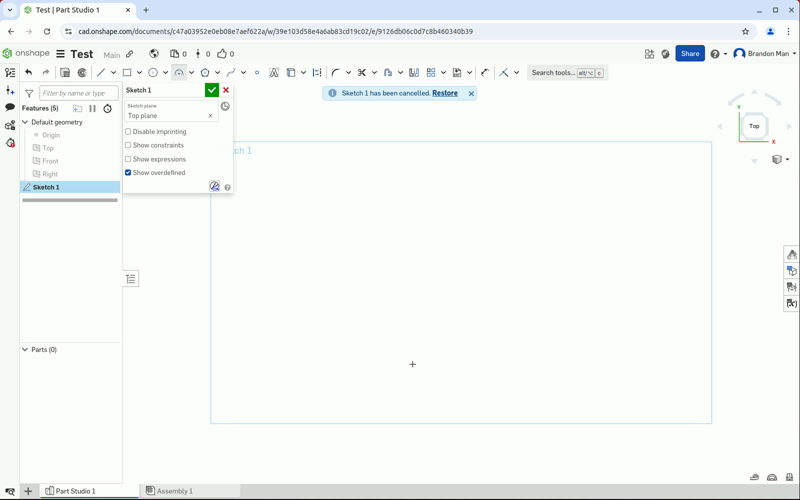
mouse_move(504, 363)
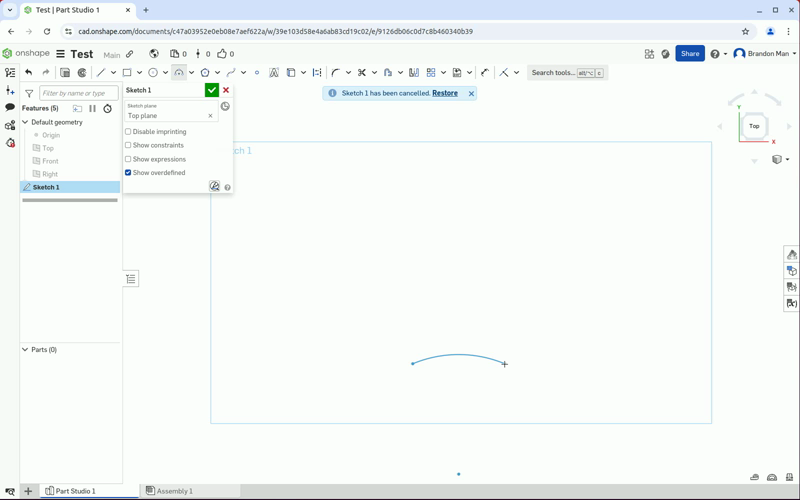
click(504, 363)
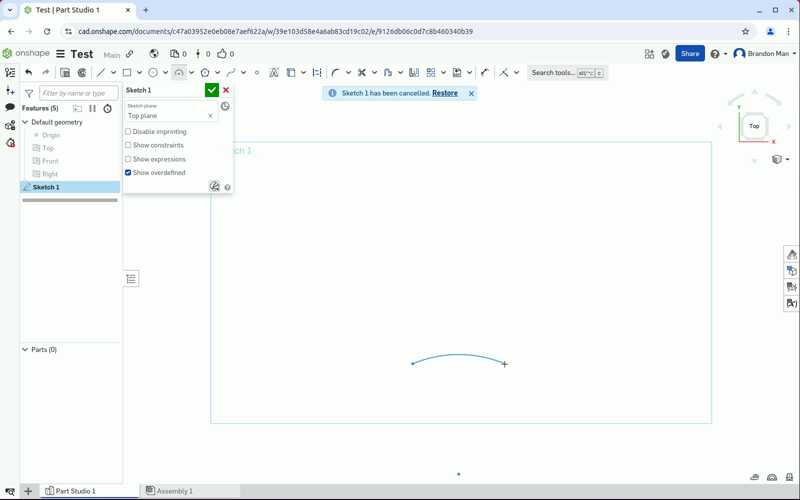
mouse_move(458, 395)
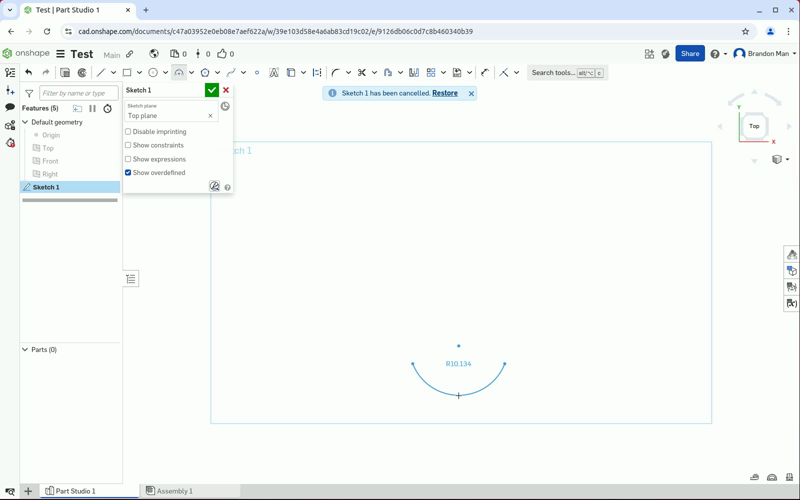
click(458, 395)
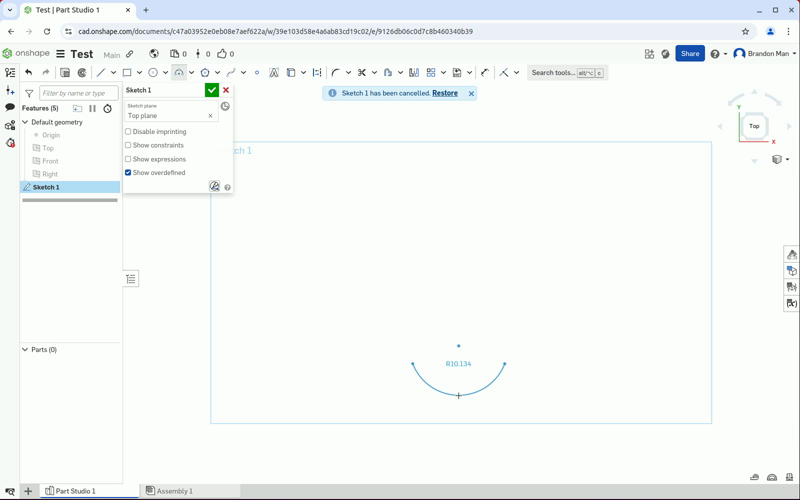
key_up(shift)
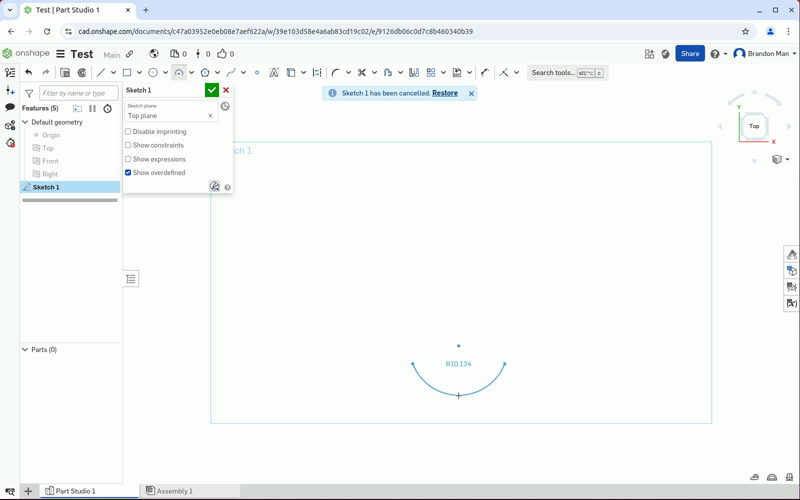
key(esc)
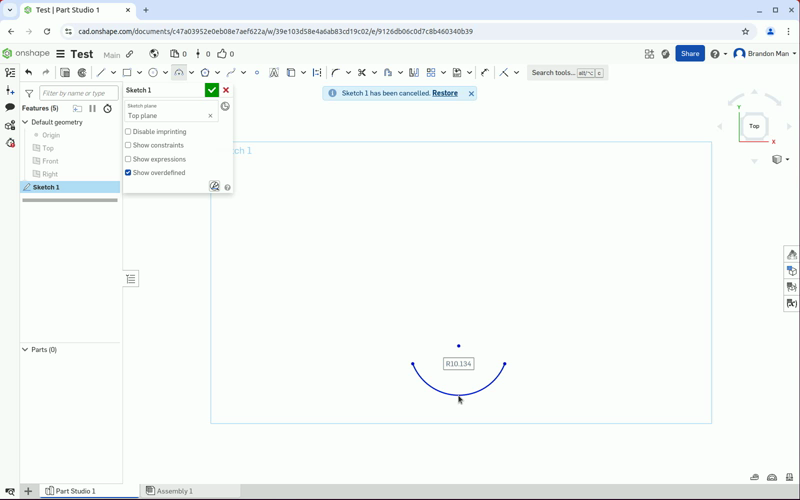
key(l)
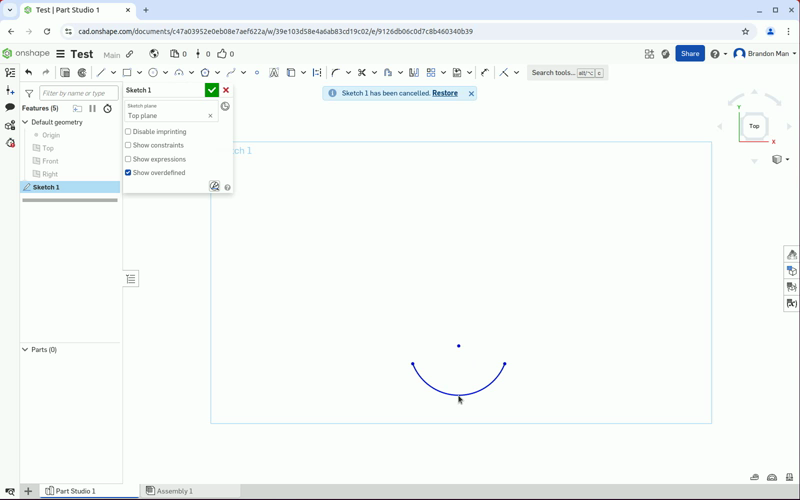
mouse_move(504, 363)
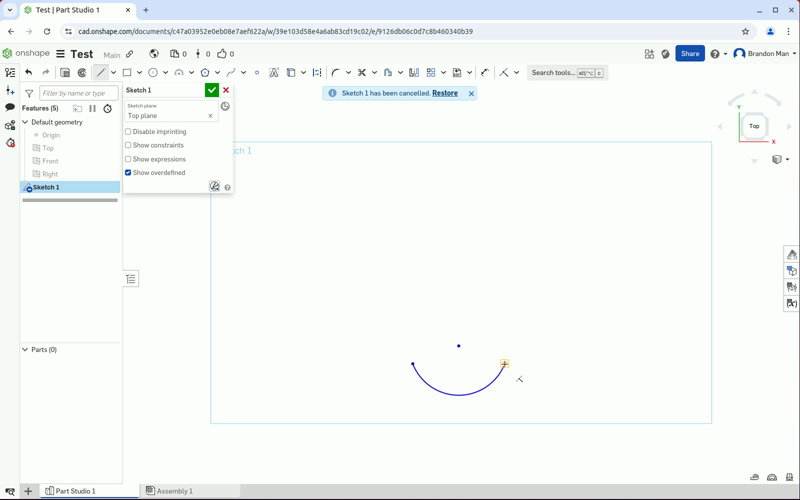
click(504, 363)
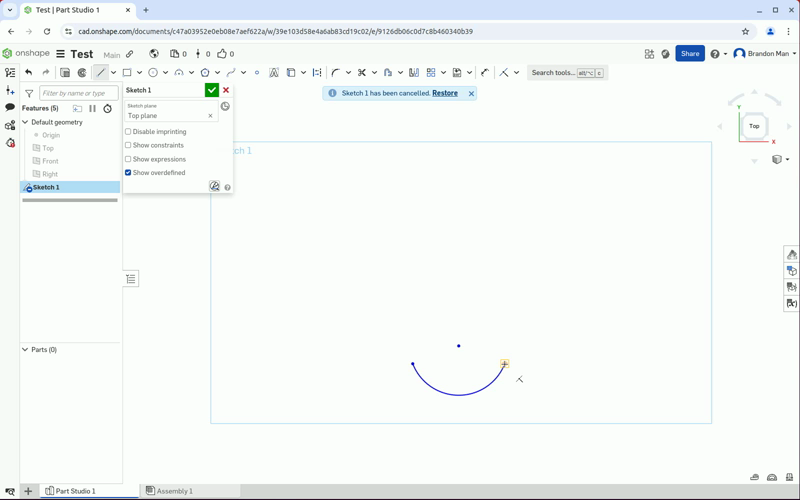
key_down(shift)
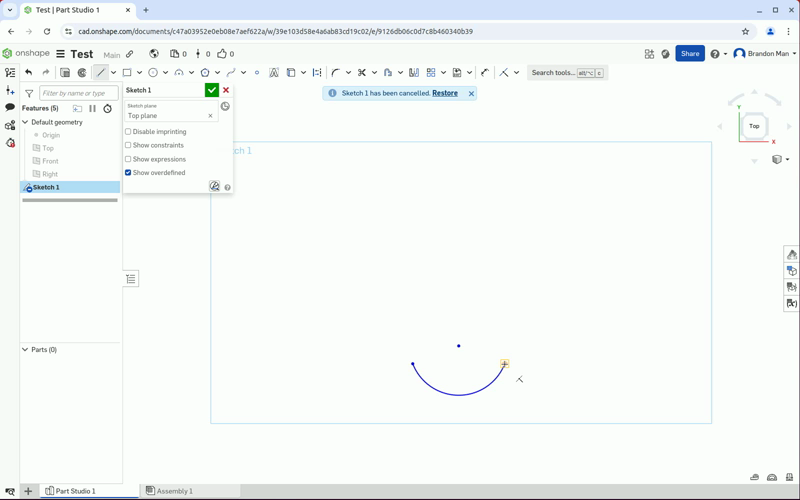
mouse_move(504, 246)
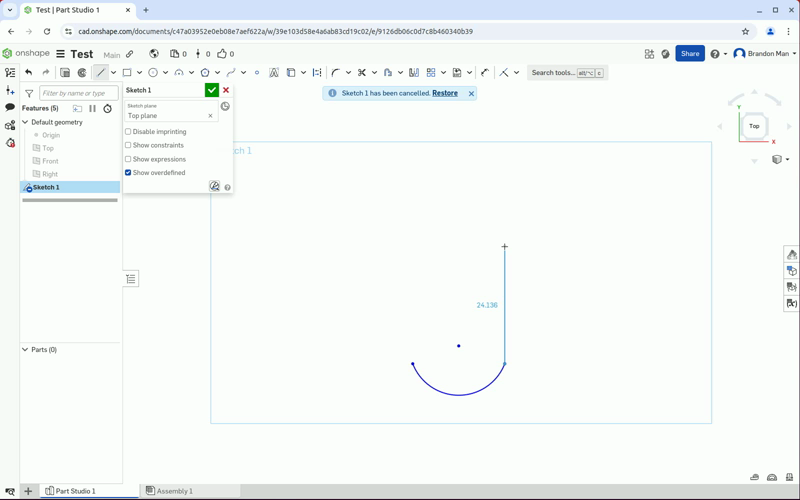
click(504, 246)
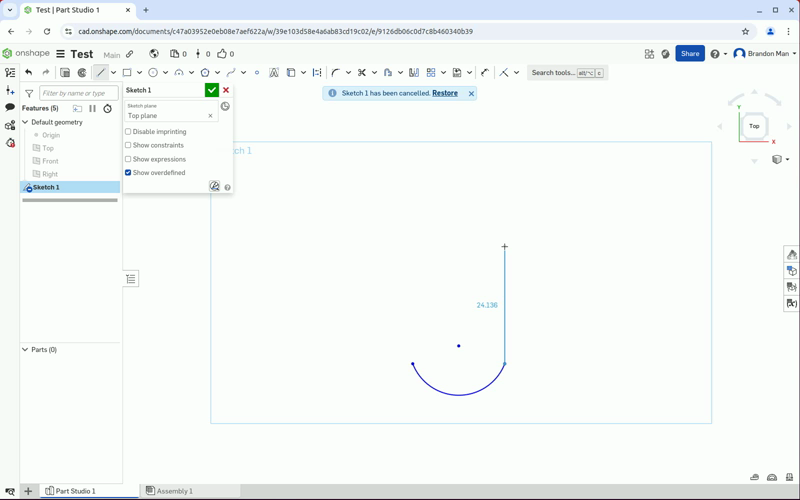
key_up(shift)
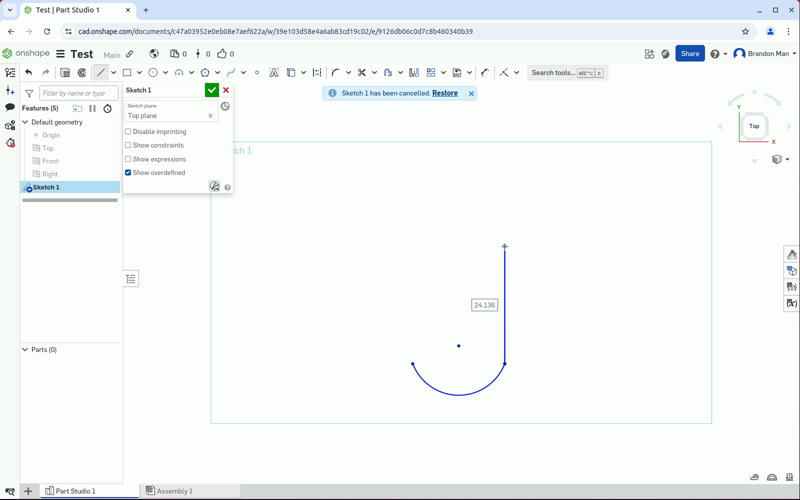
key(esc)
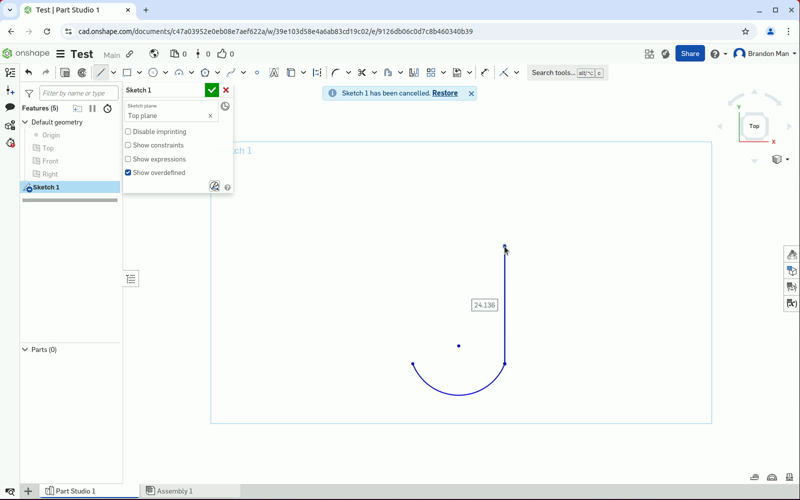
key(a)
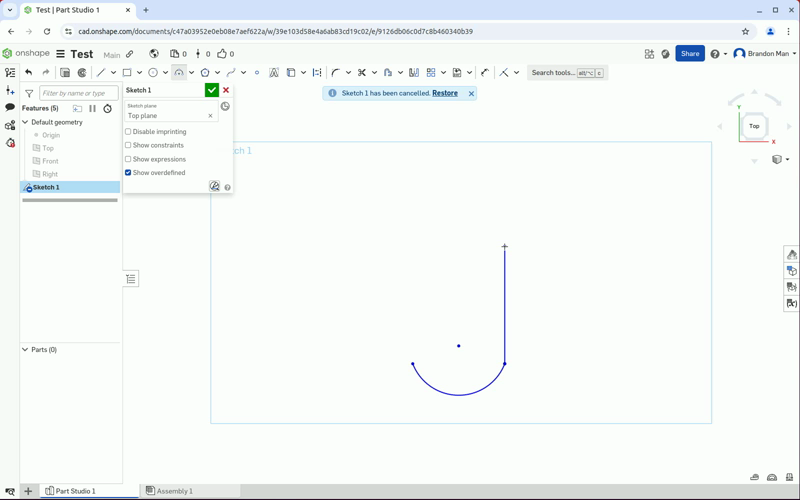
mouse_move(504, 246)
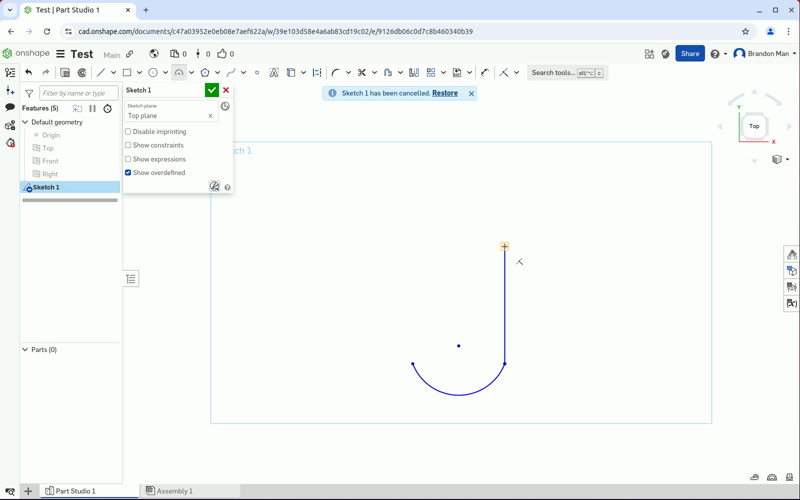
click(504, 246)
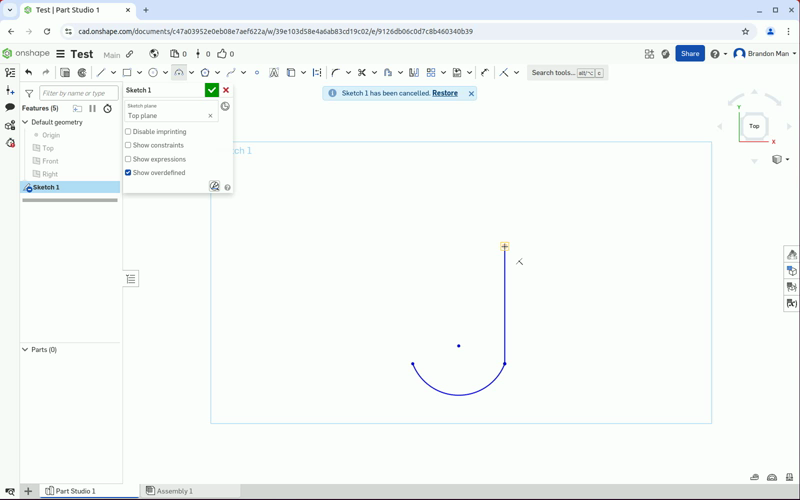
key_down(shift)
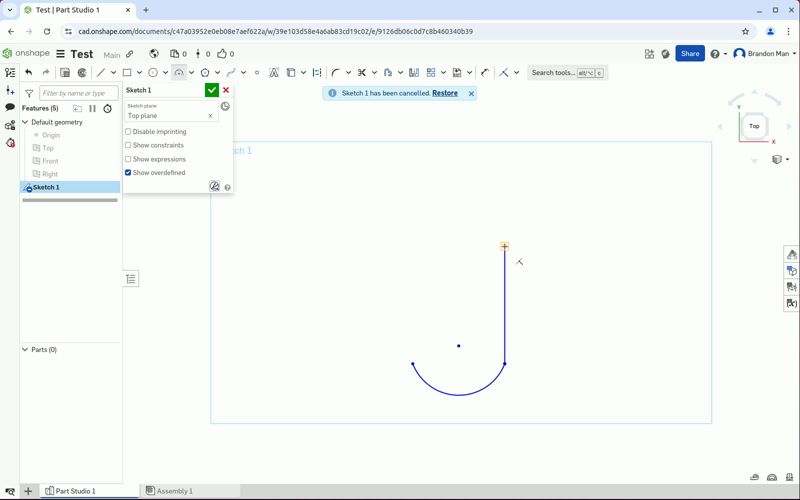
mouse_move(412, 246)
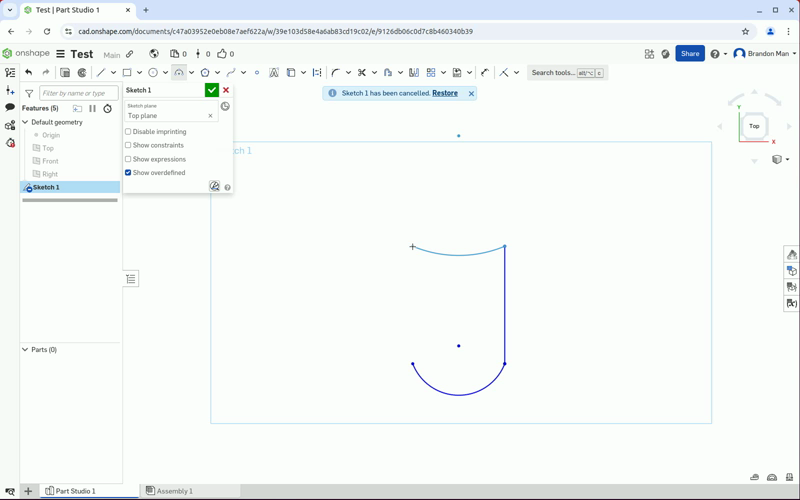
click(412, 246)
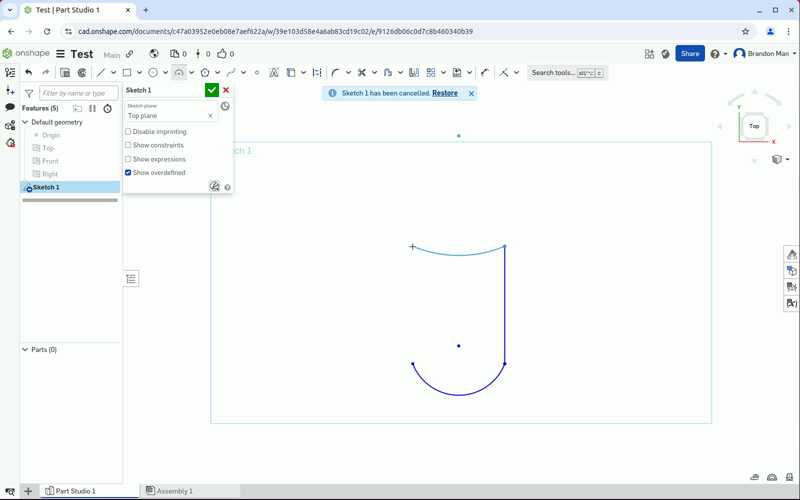
mouse_move(458, 211)
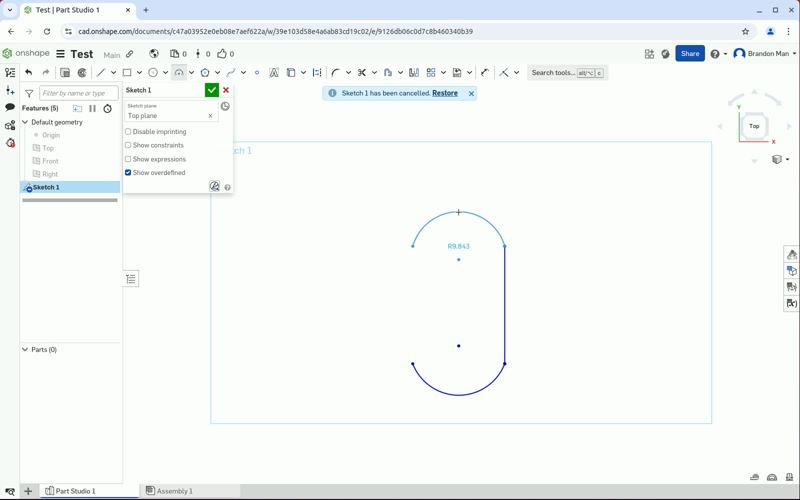
click(458, 211)
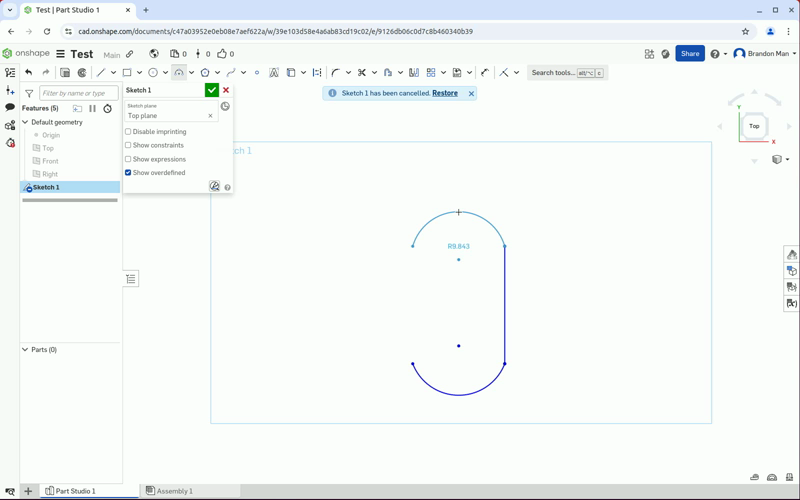
key_up(shift)
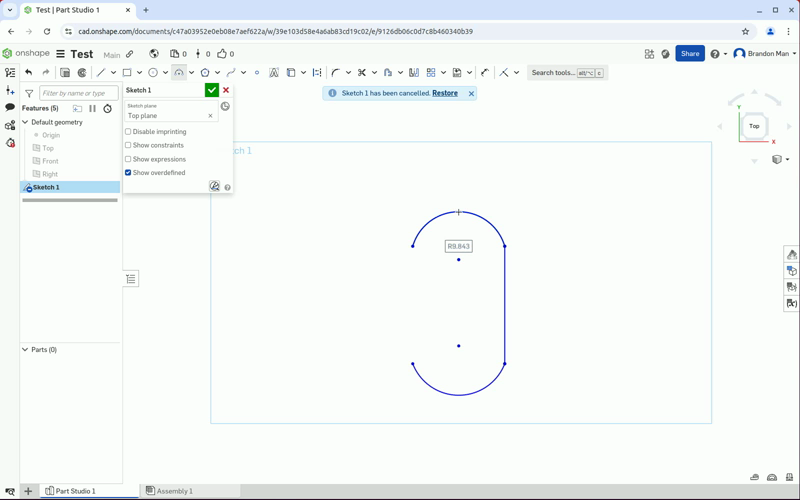
key(esc)
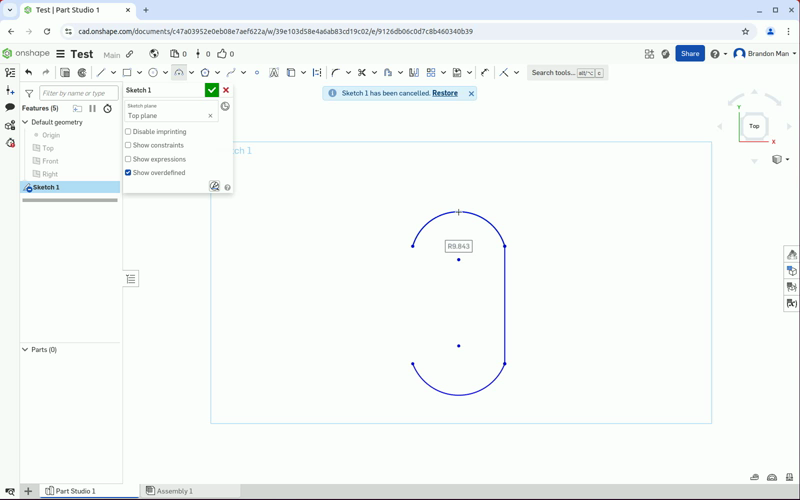
key(l)
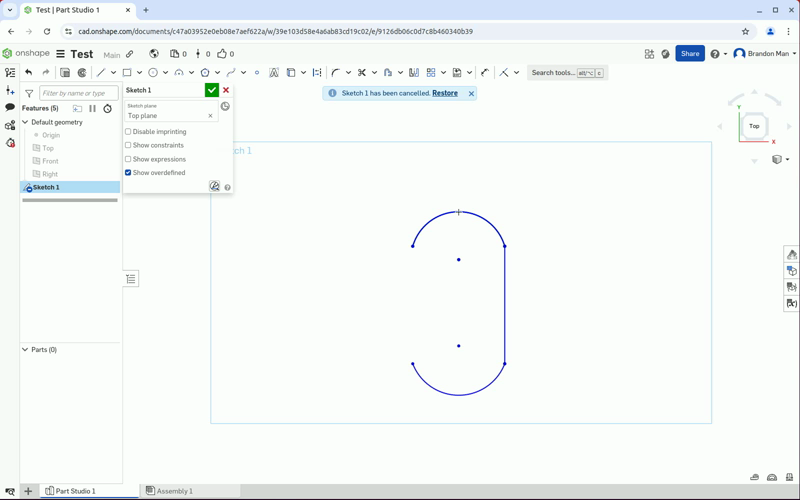
mouse_move(412, 246)
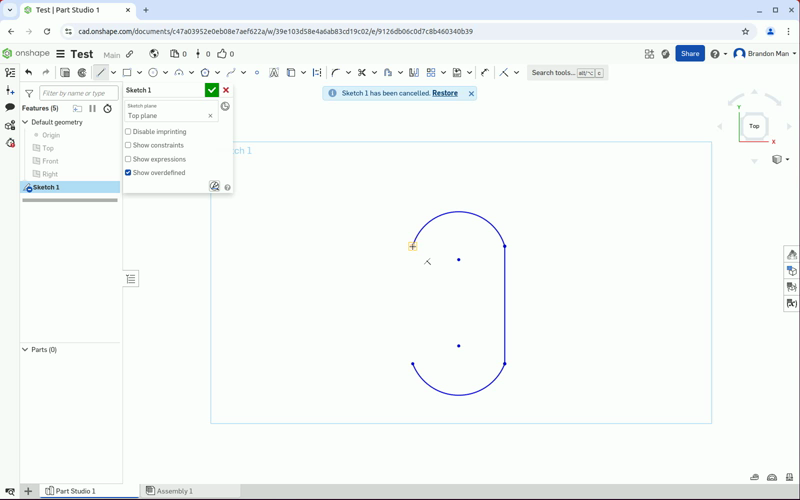
click(412, 246)
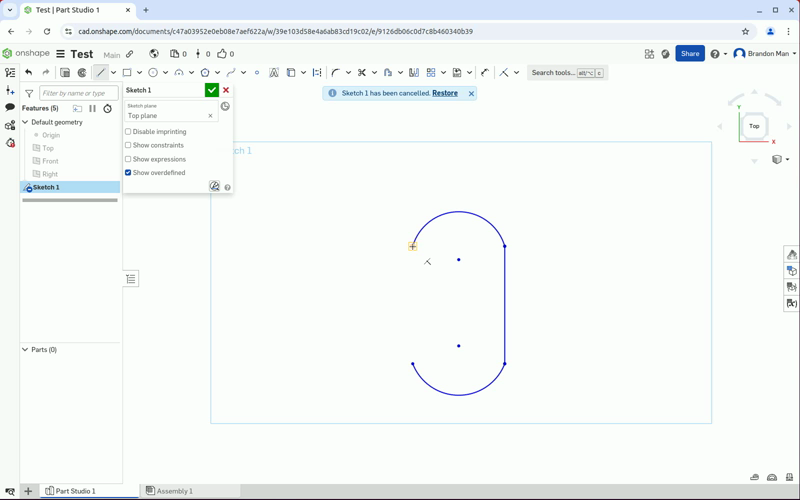
key_down(shift)
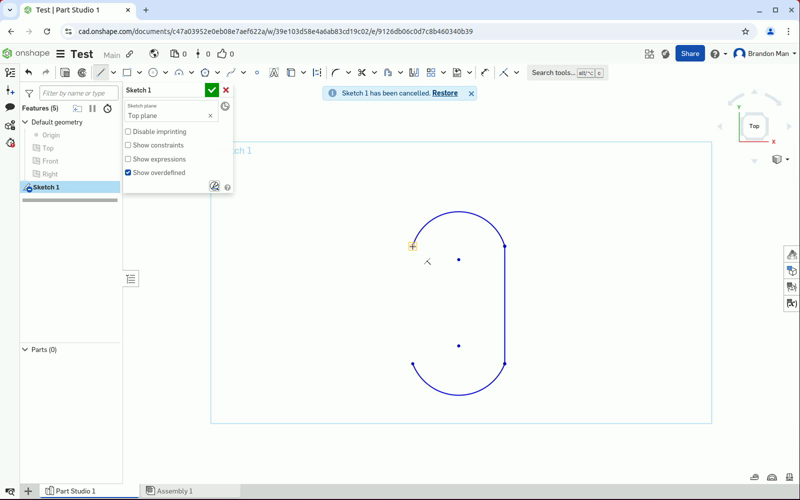
mouse_move(412, 363)
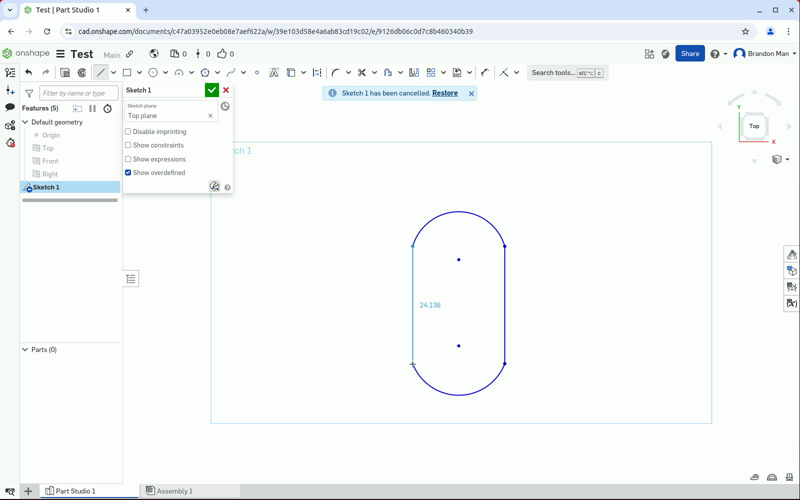
key_up(shift)
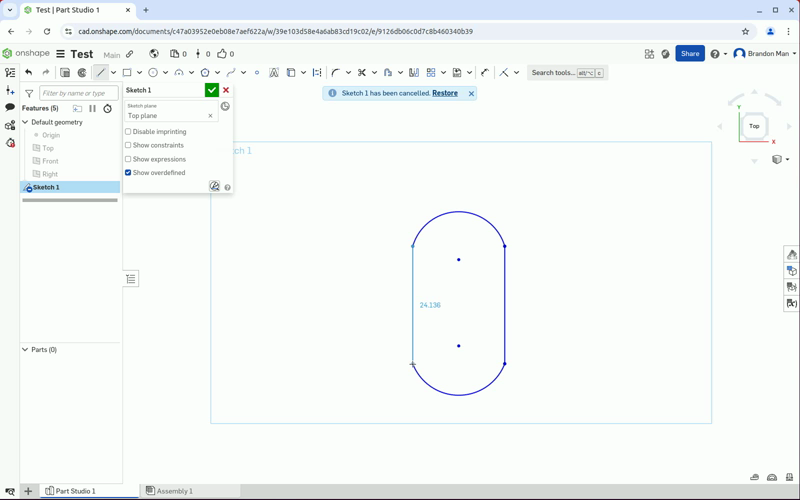
click(412, 363)
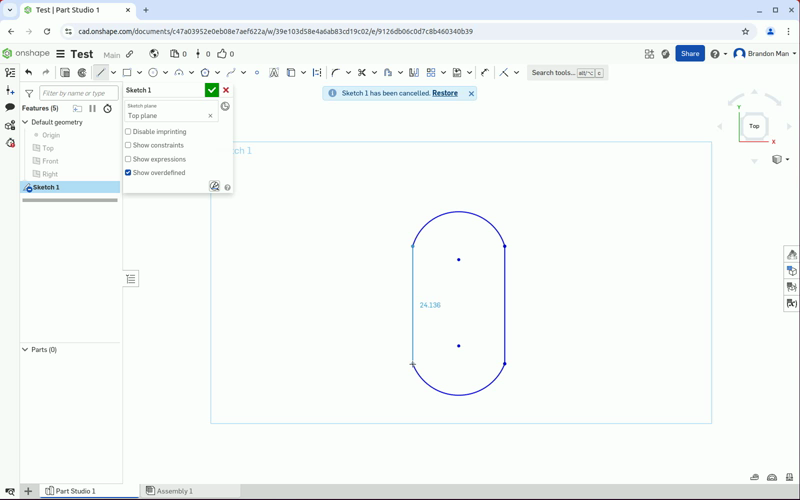
key(esc)
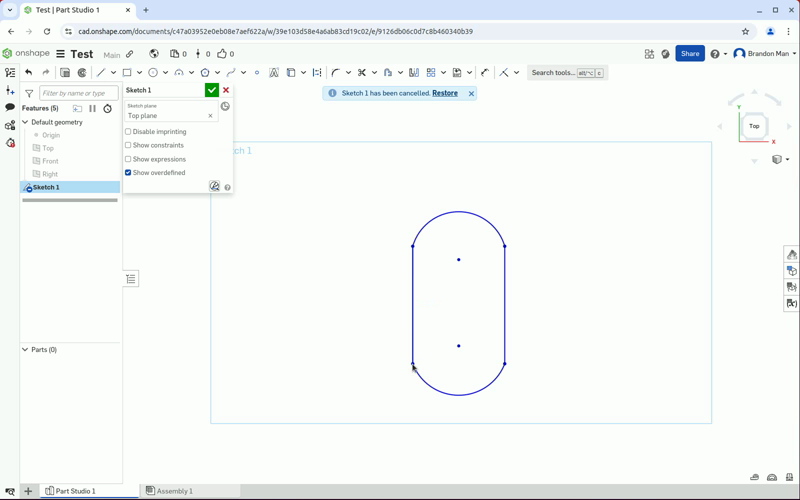
key(c)
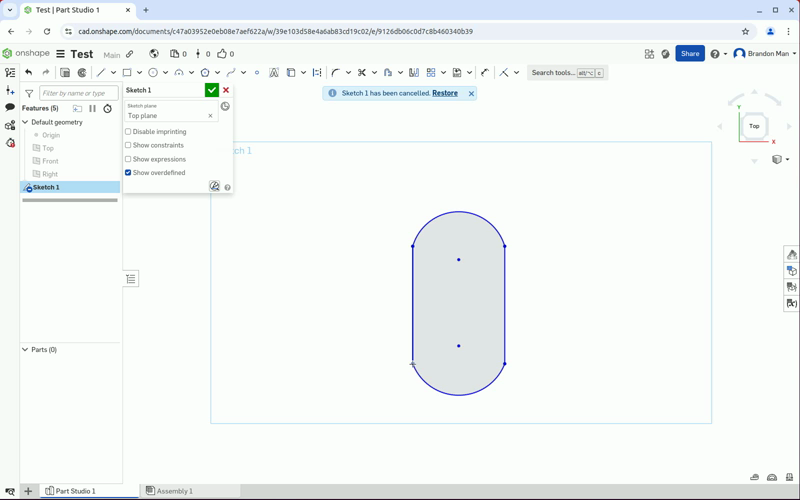
key_down(shift)
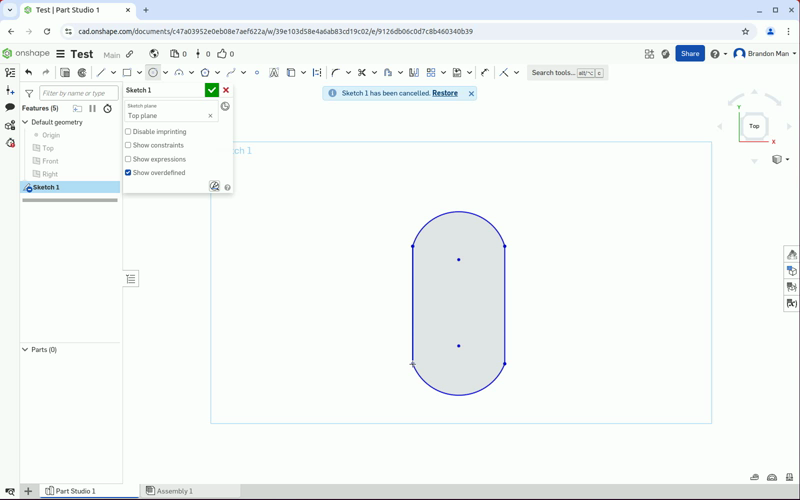
mouse_move(461, 365)
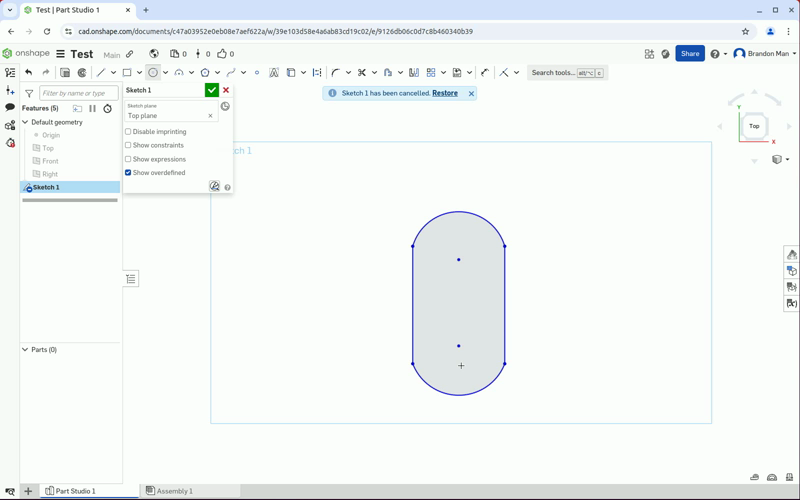
click(461, 365)
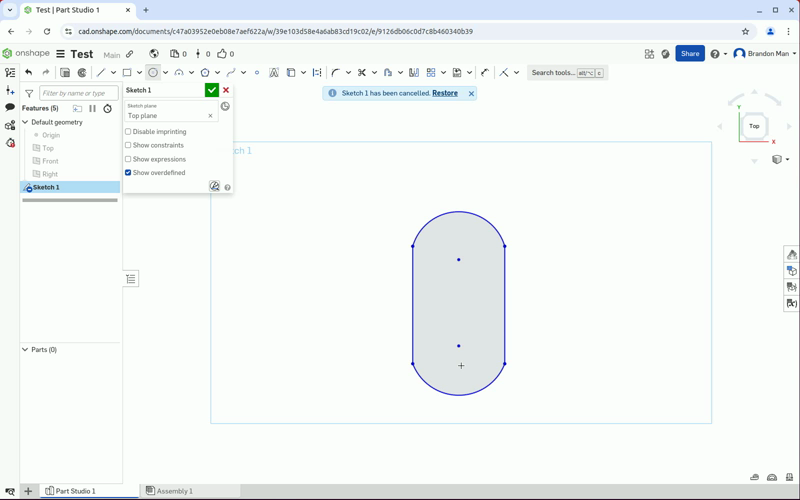
key_up(shift)
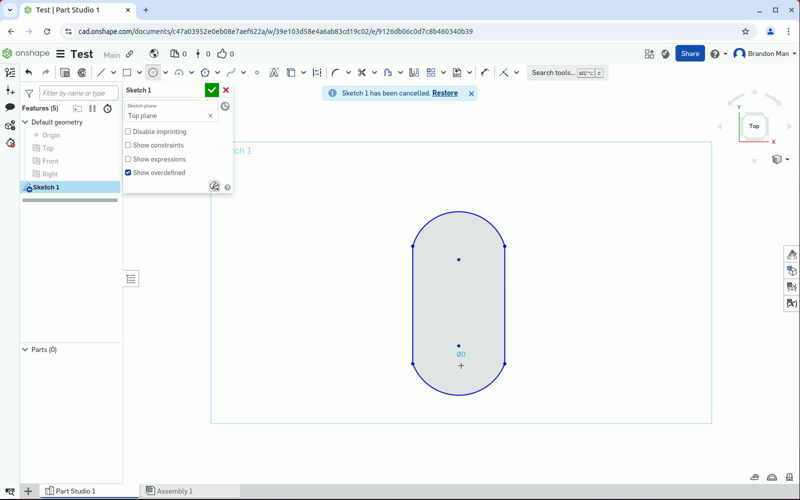
mouse_move(469, 365)
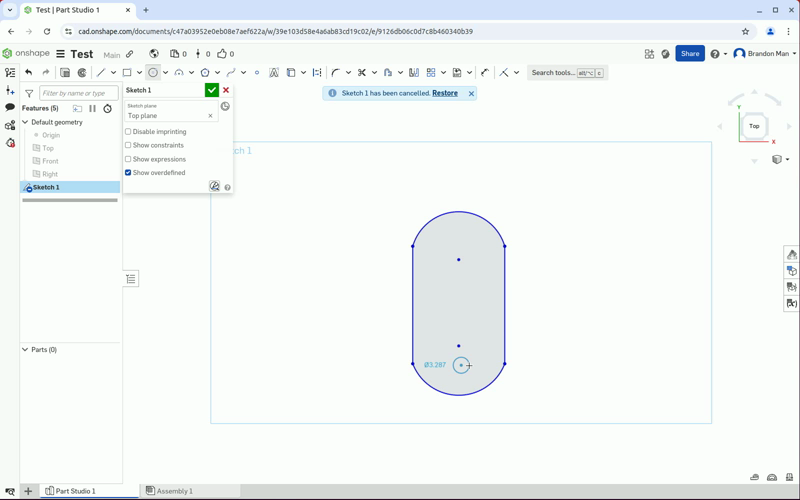
click(469, 365)
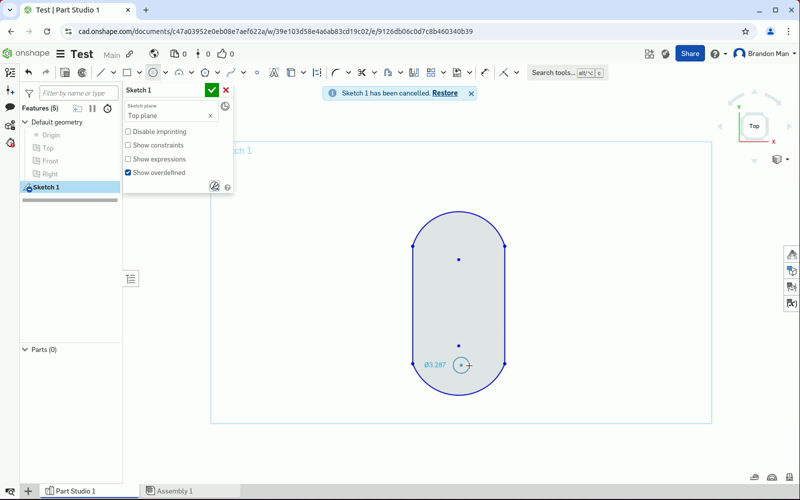
key(esc)
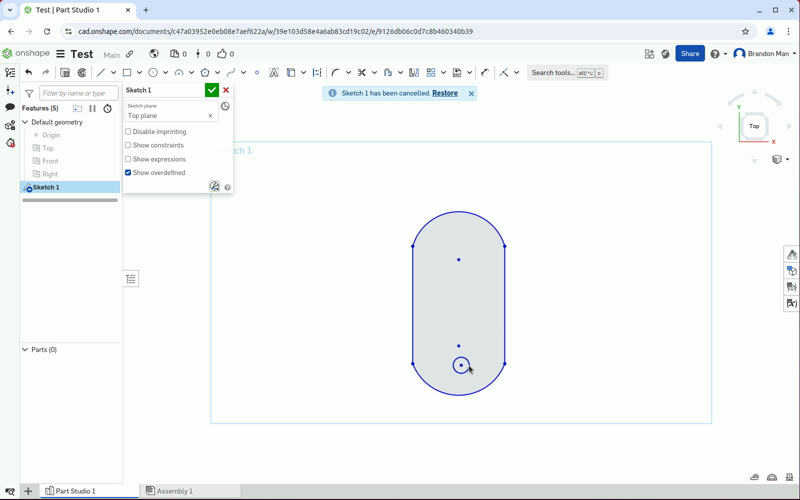
key(c)
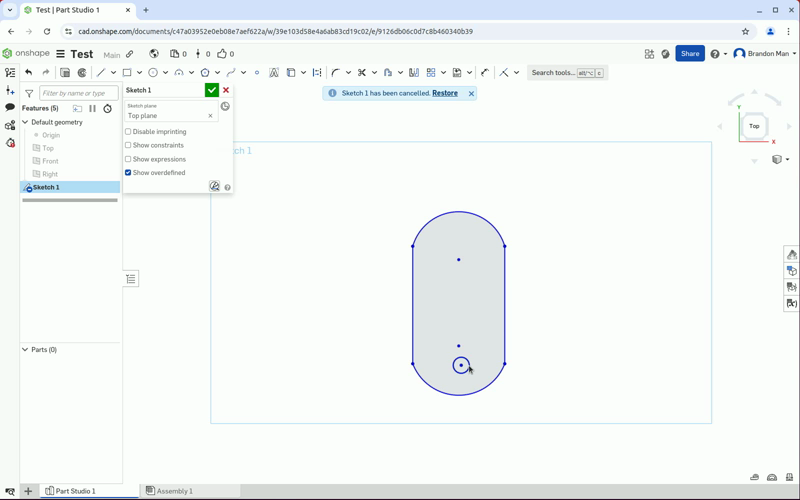
key_down(shift)
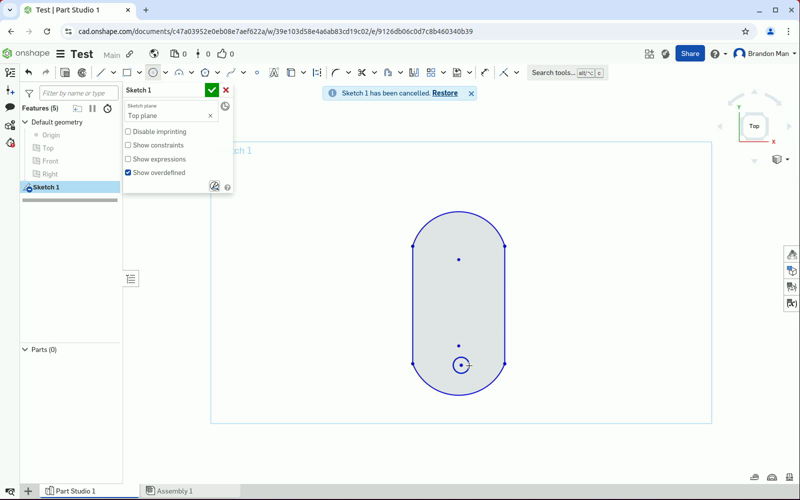
mouse_move(461, 241)
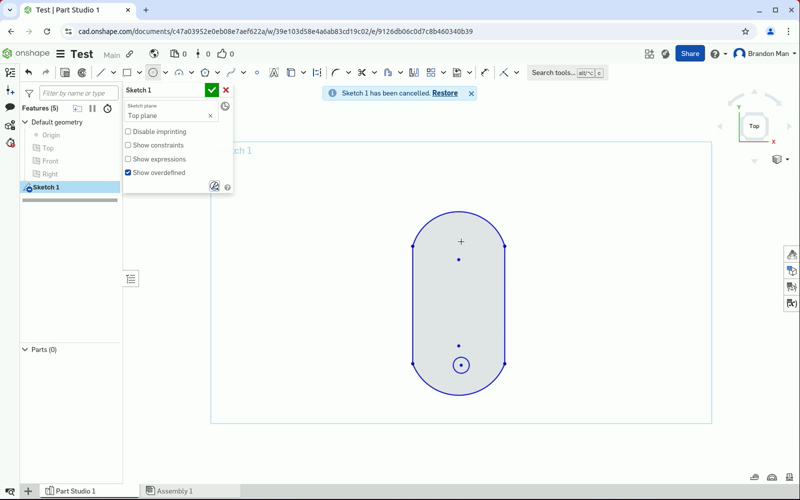
click(461, 241)
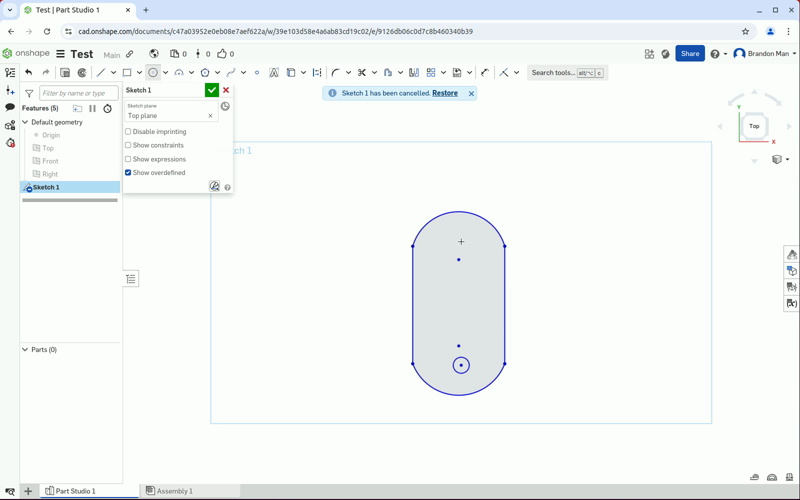
key_up(shift)
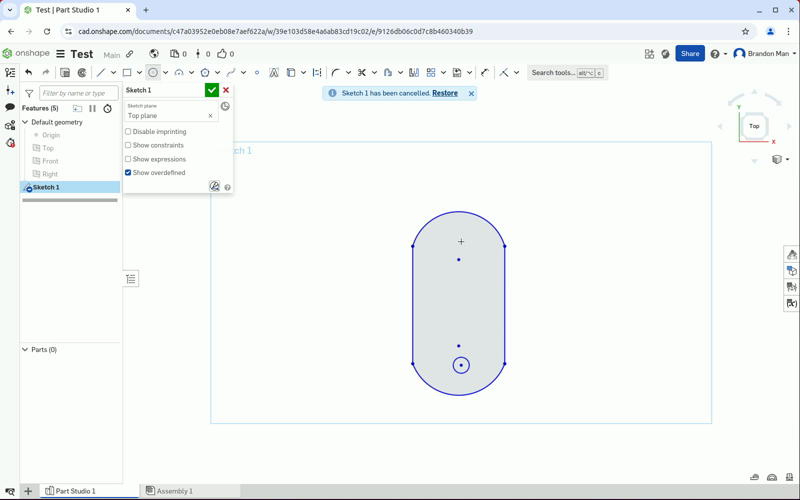
mouse_move(469, 241)
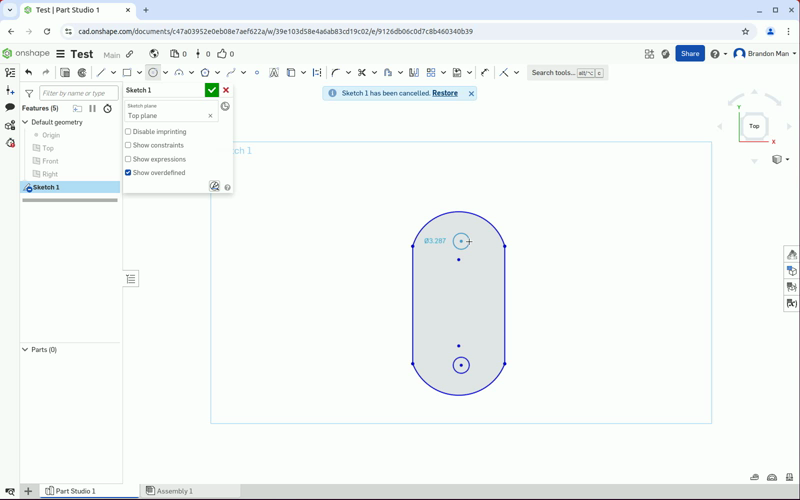
click(469, 241)
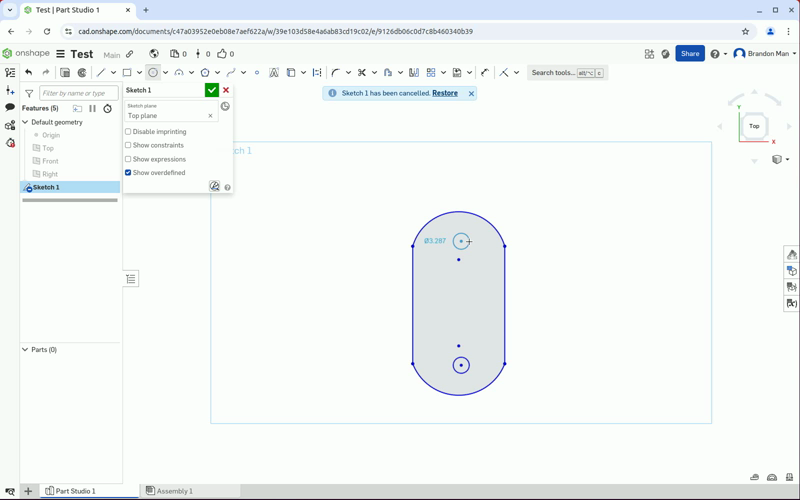
key(esc)
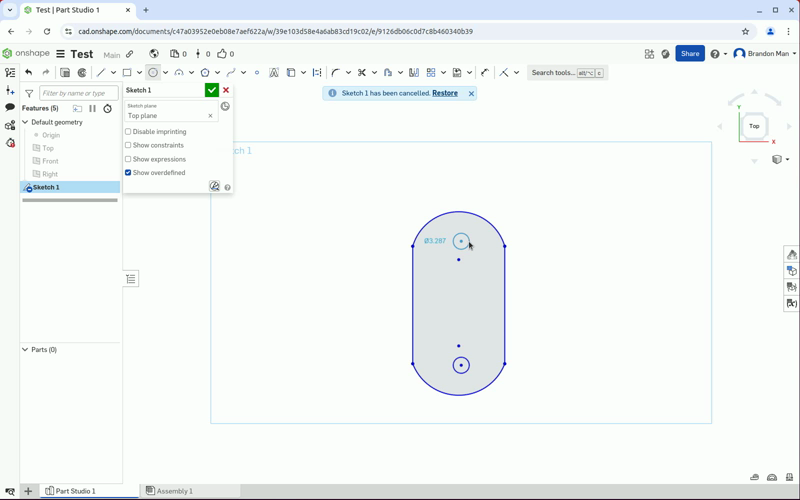
mouse_move(440, 359)
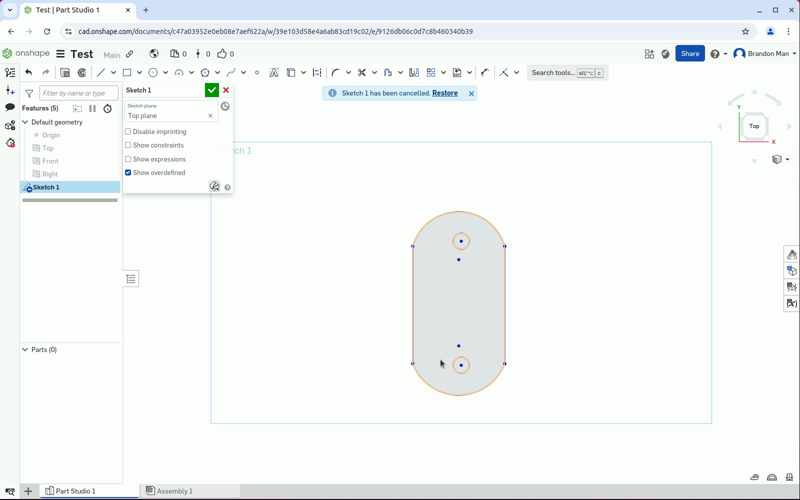
click(440, 359)
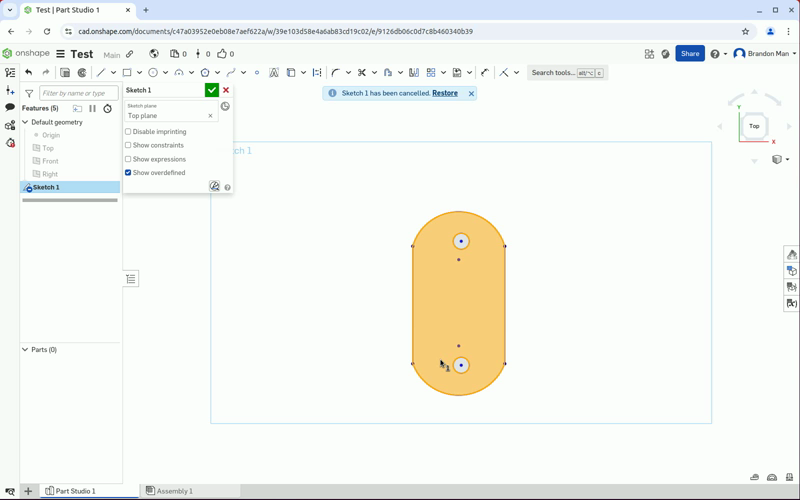
mouse_move(73, 352)
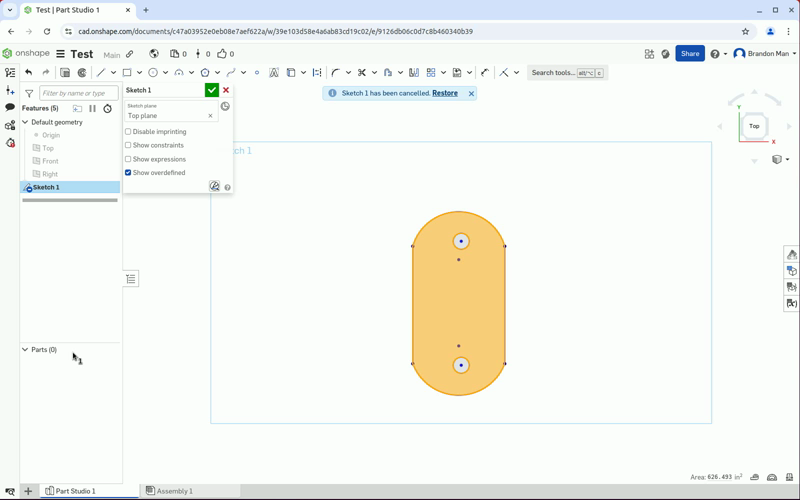
key(shift+y)
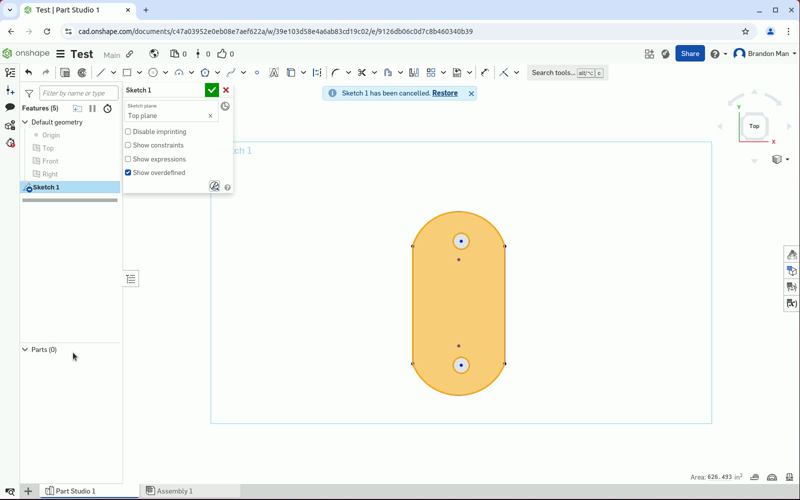
key(shift+e)
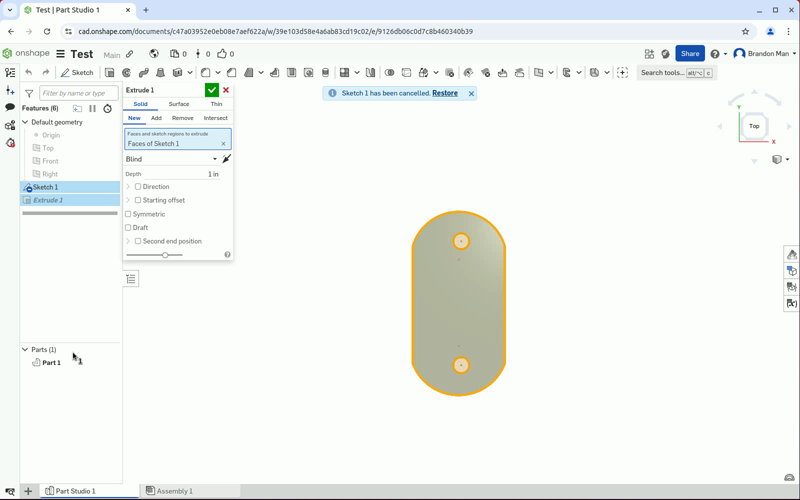
mouse_move(143, 106)
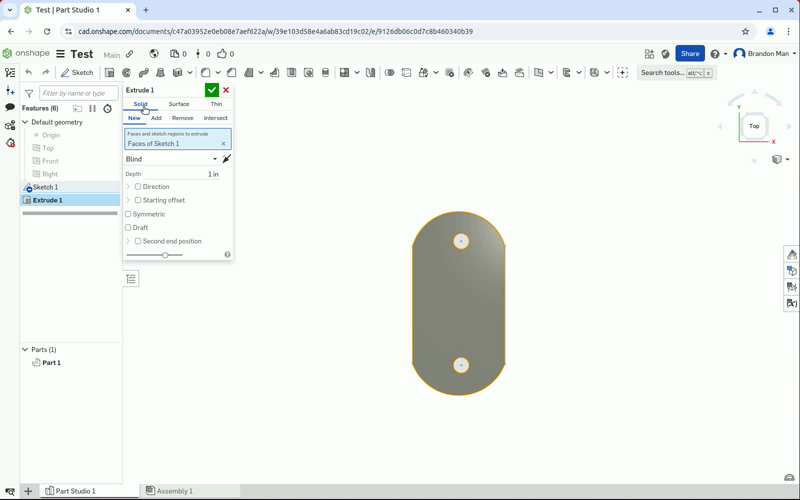
click(143, 106)
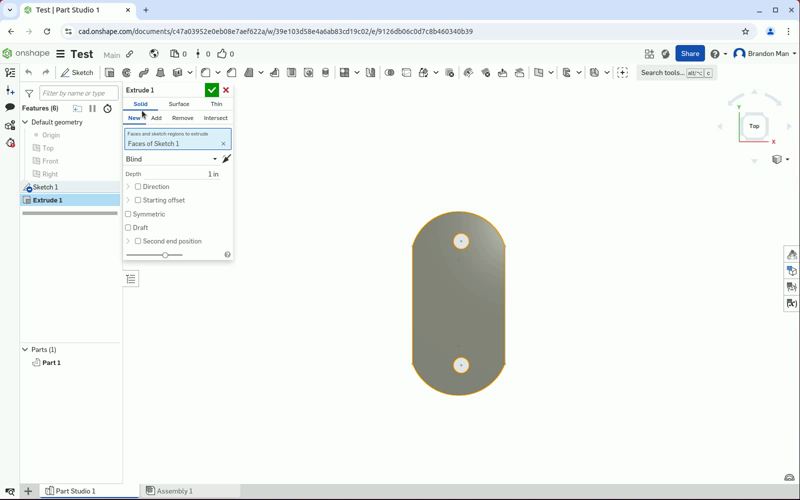
mouse_move(137, 120)
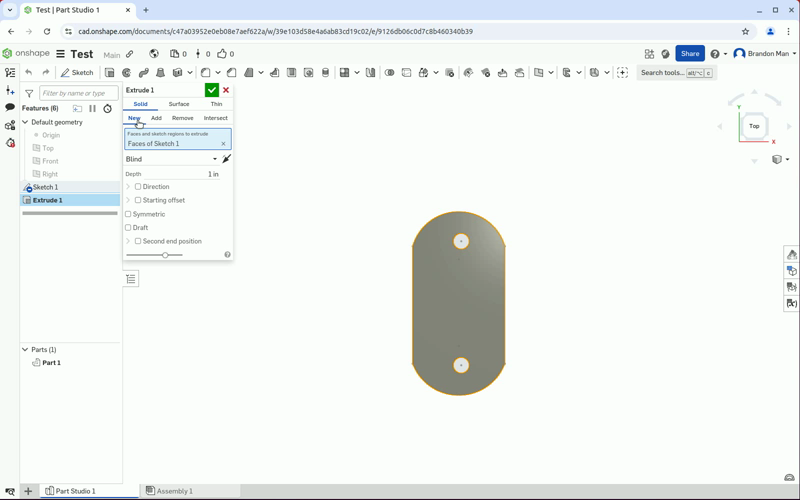
click(137, 120)
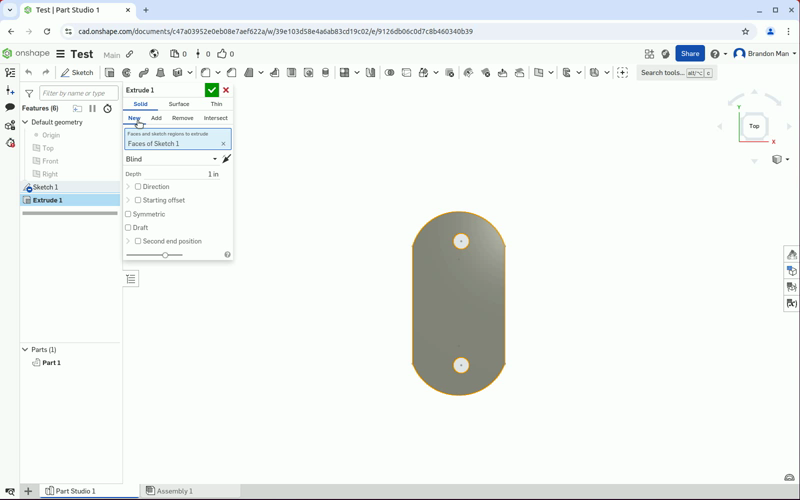
key(tab, 4)
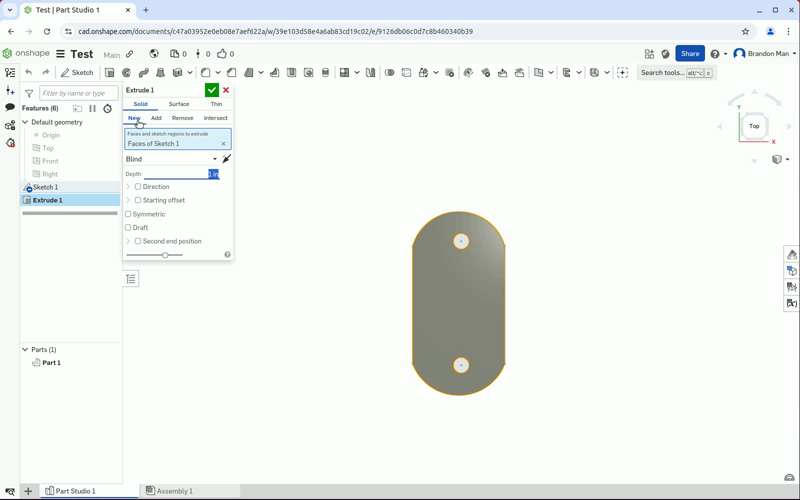
text(8.666)
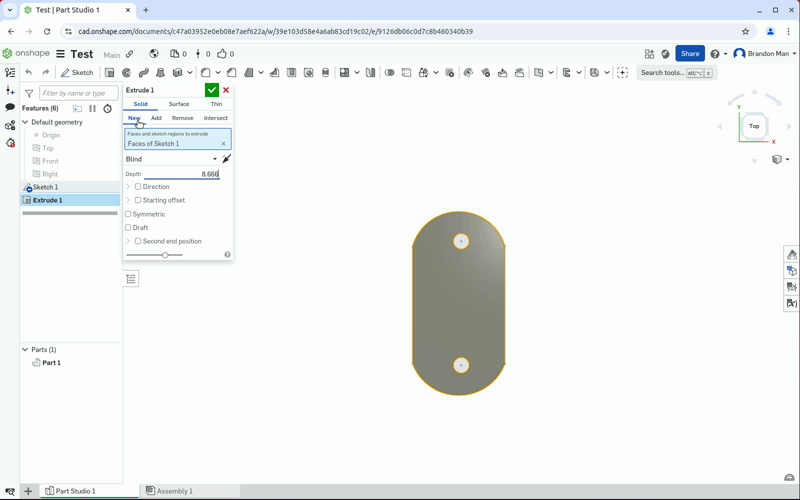
key(enter)
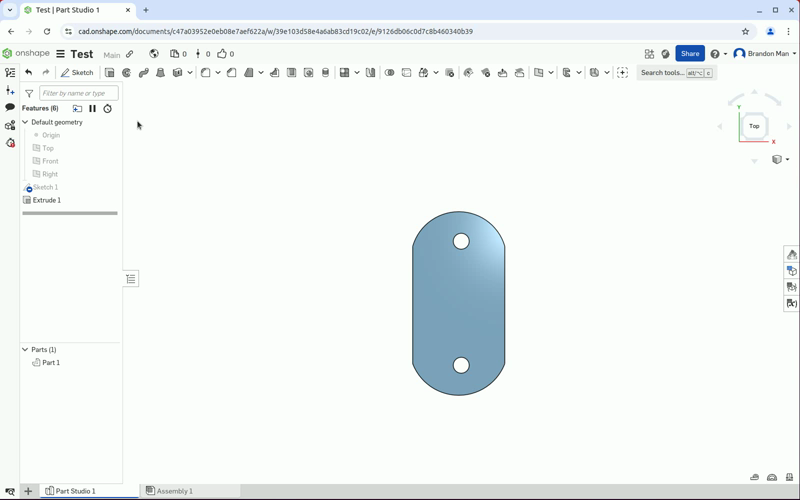
key(shift+h)
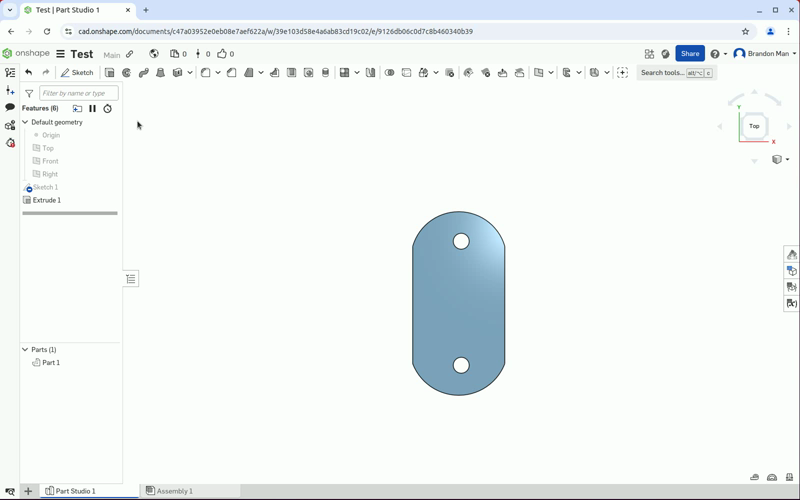
key(shift+h)
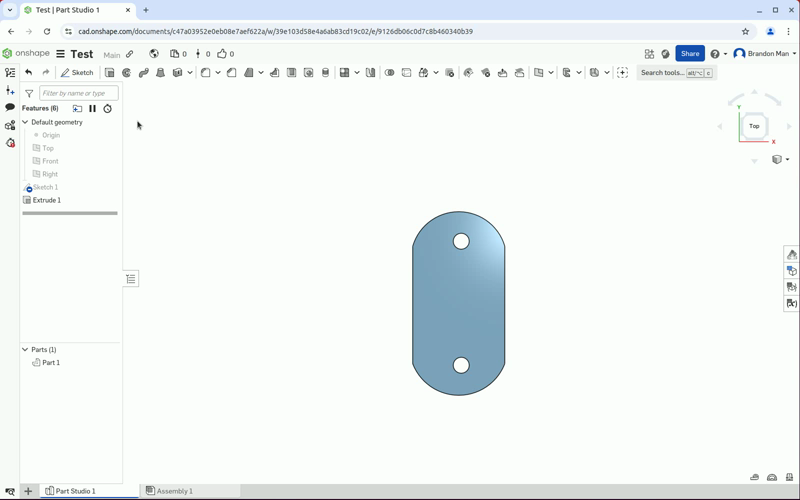
mouse_move(73, 189)
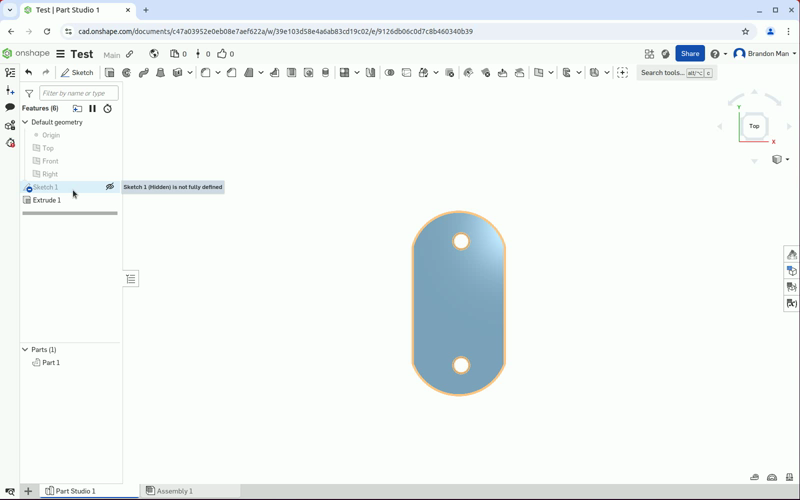
click(73, 189)
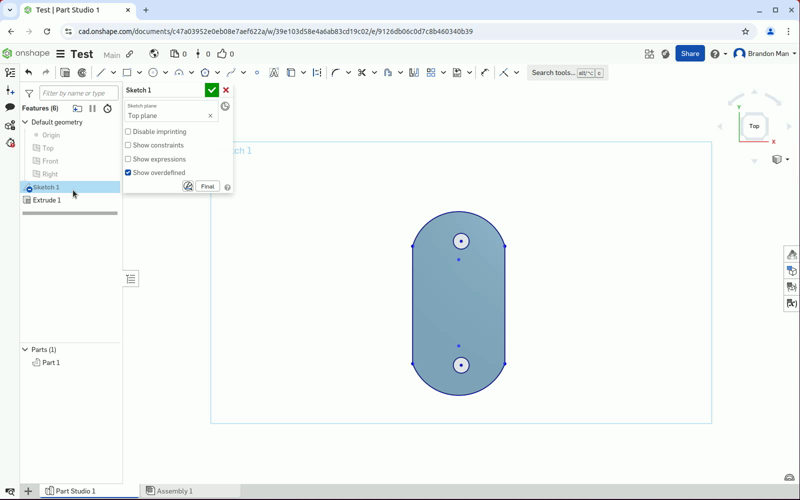
mouse_move(229, 92)
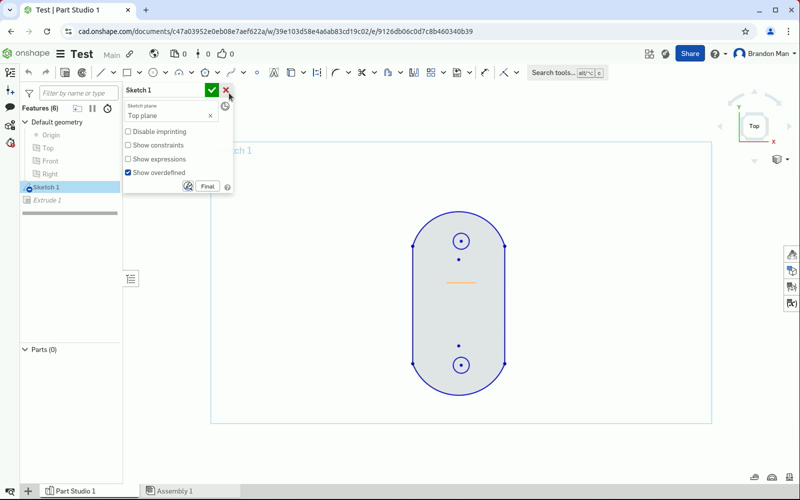
click(229, 92)
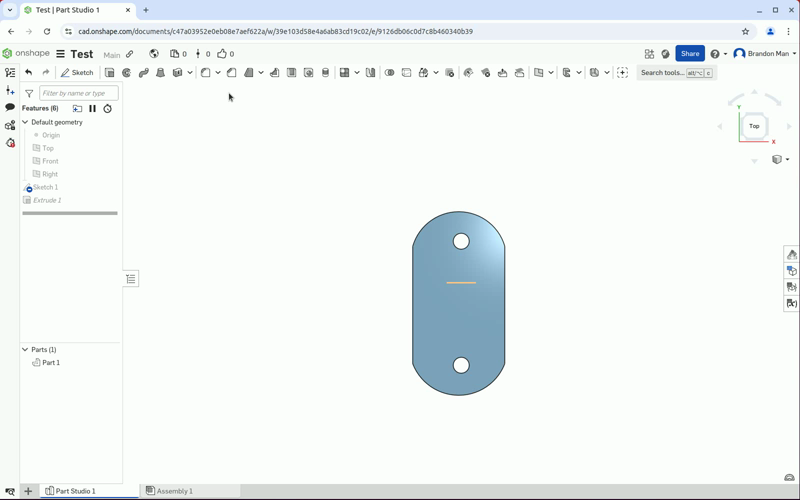
mouse_move(541, 75)
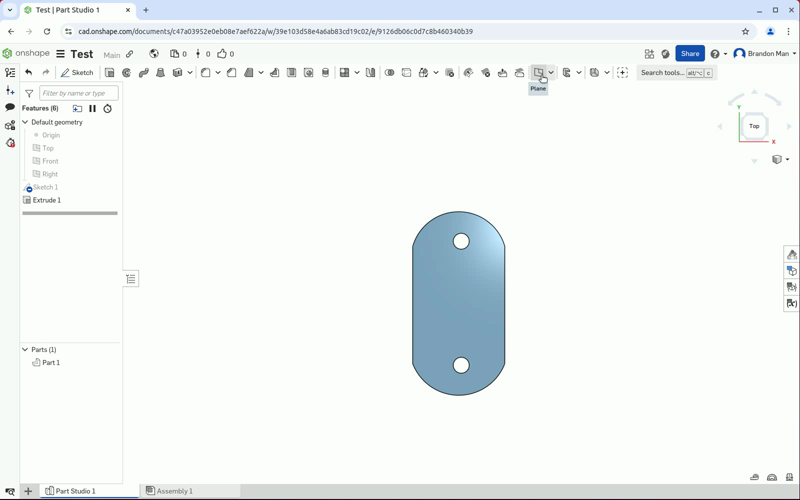
click(541, 75)
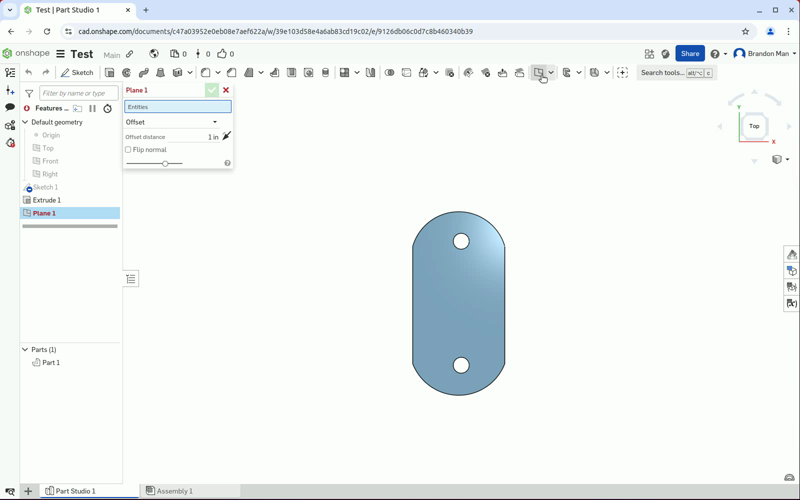
mouse_move(73, 150)
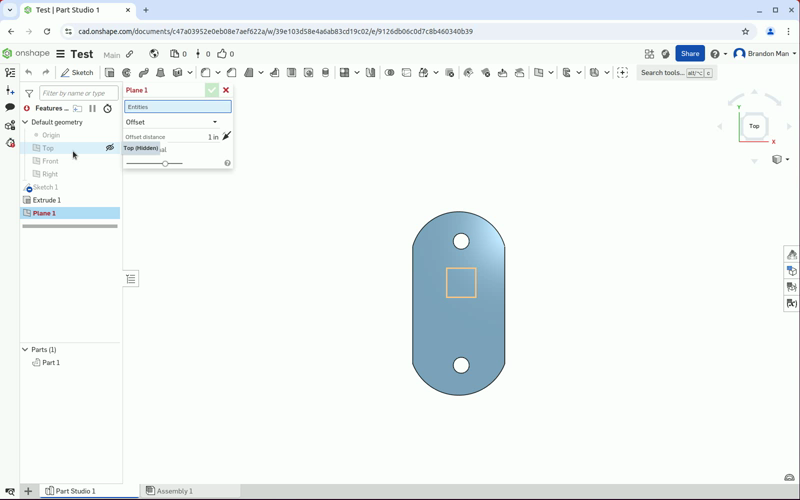
click(73, 150)
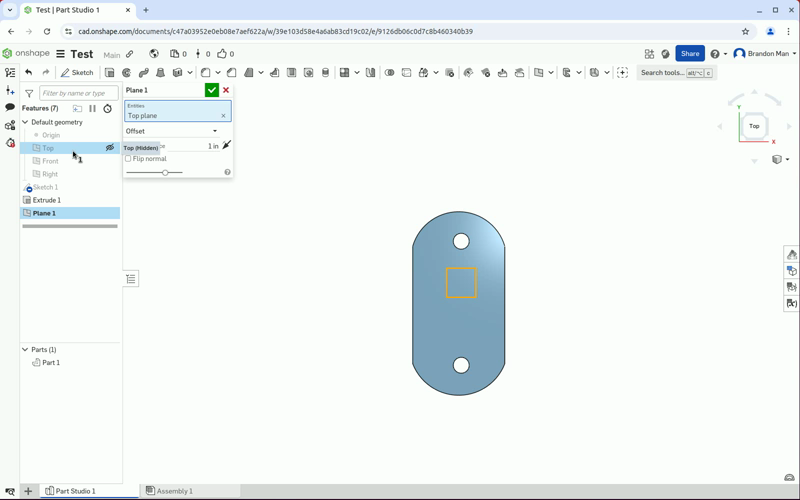
key(tab, 2)
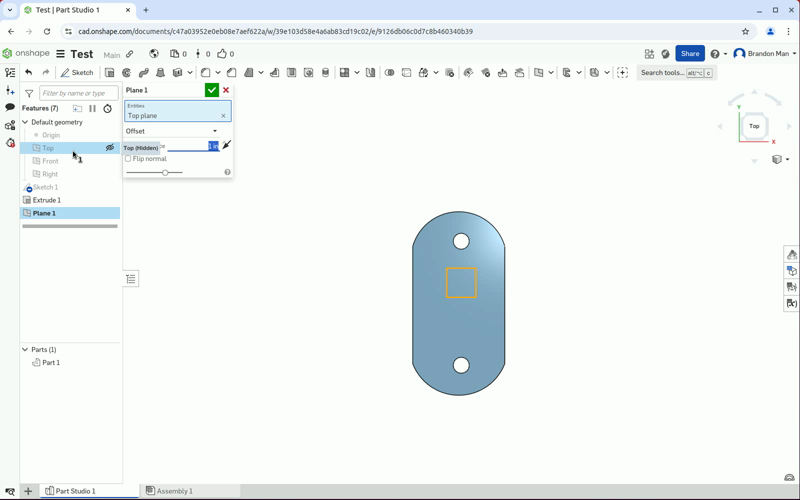
text(8.658)
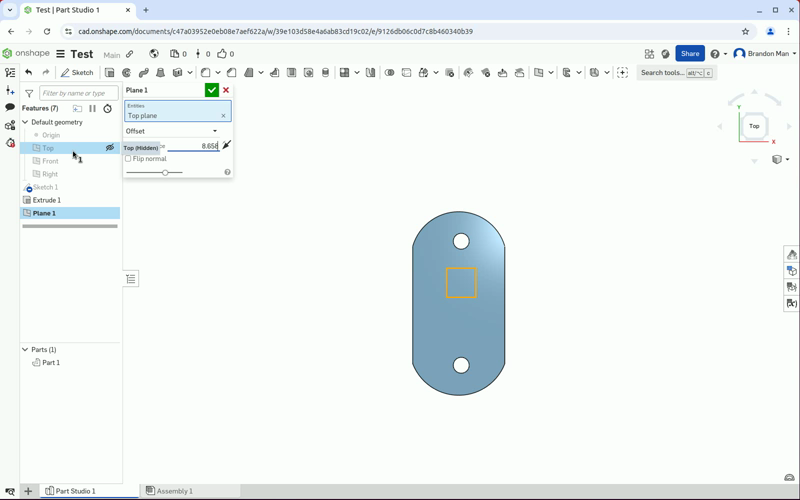
key(enter, 2)
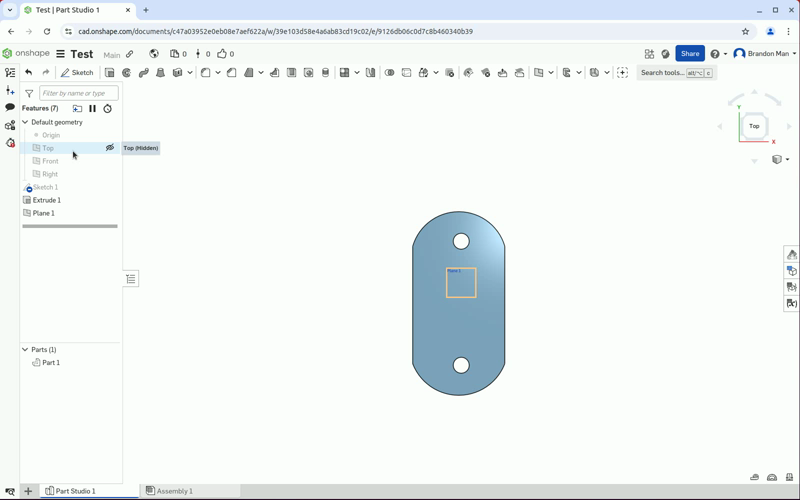
key(shift+s)
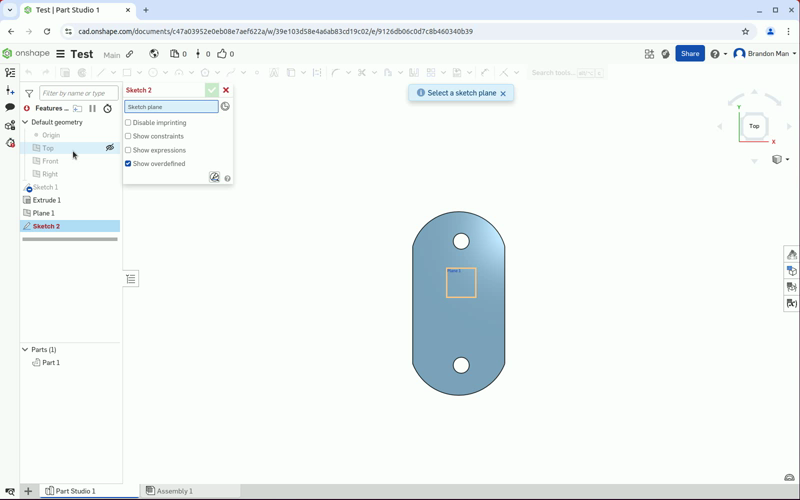
mouse_move(73, 215)
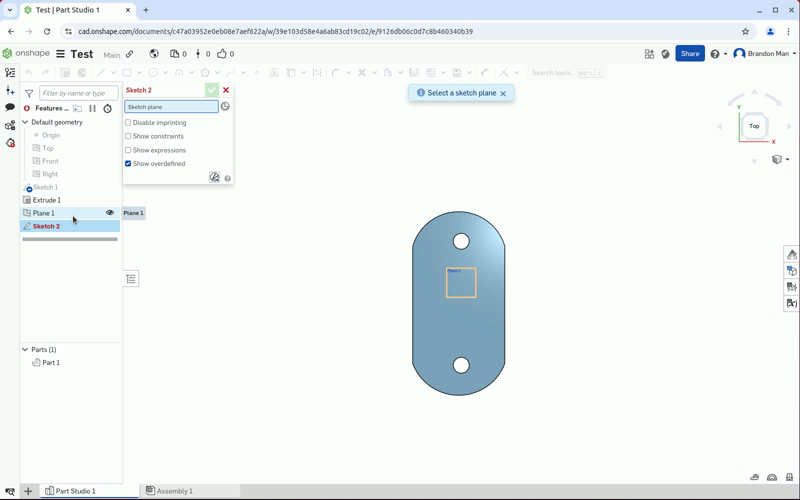
click(73, 215)
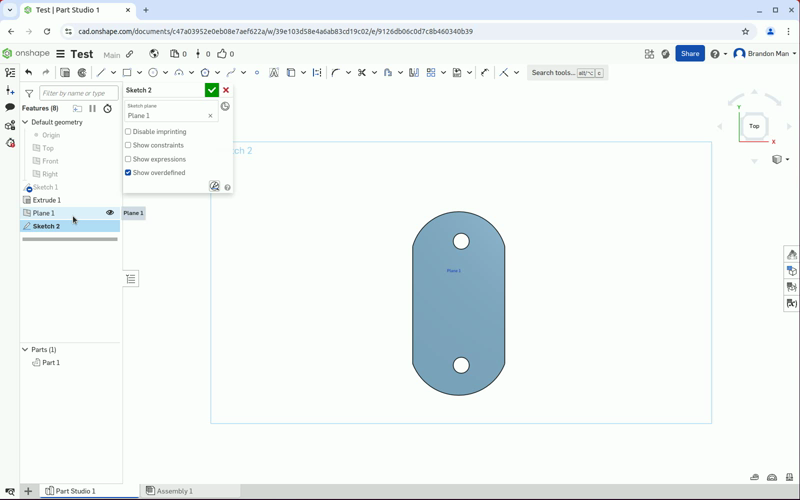
mouse_move(73, 352)
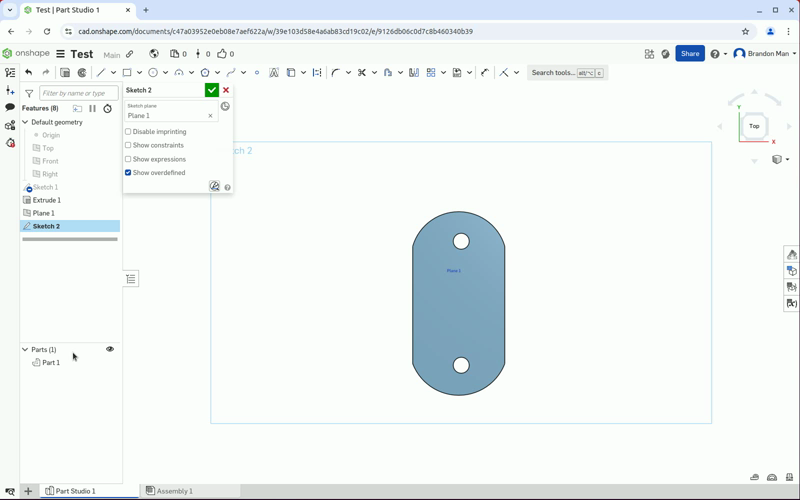
key(y)
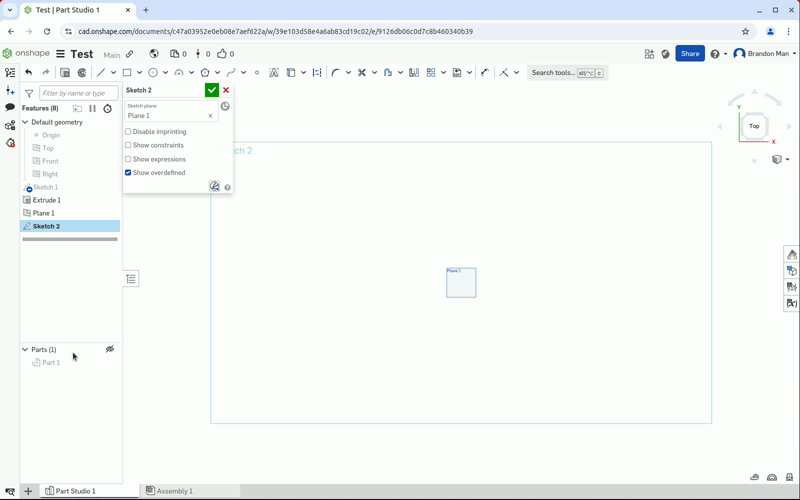
key(a)
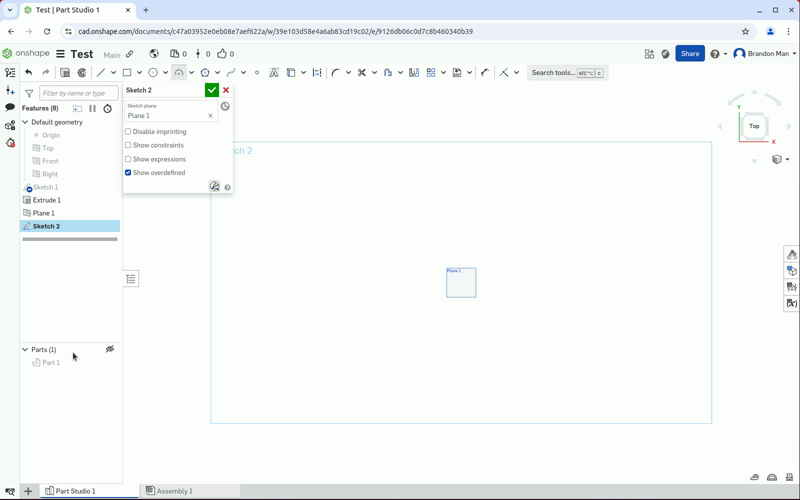
key_down(shift)
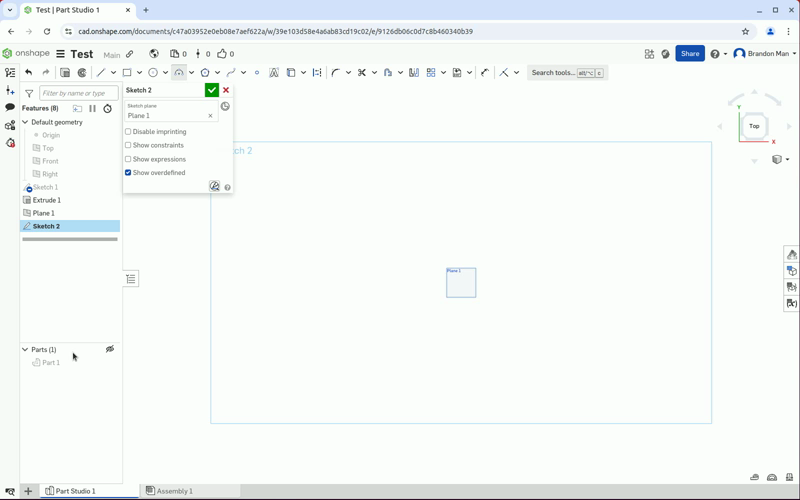
mouse_move(444, 337)
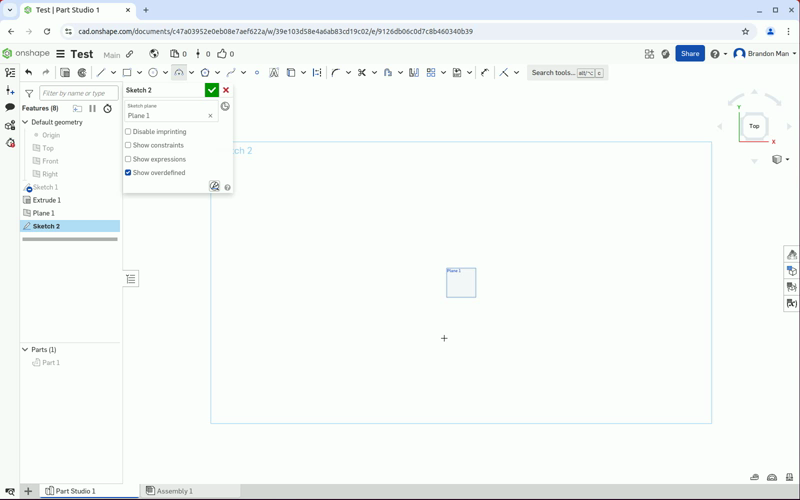
click(444, 337)
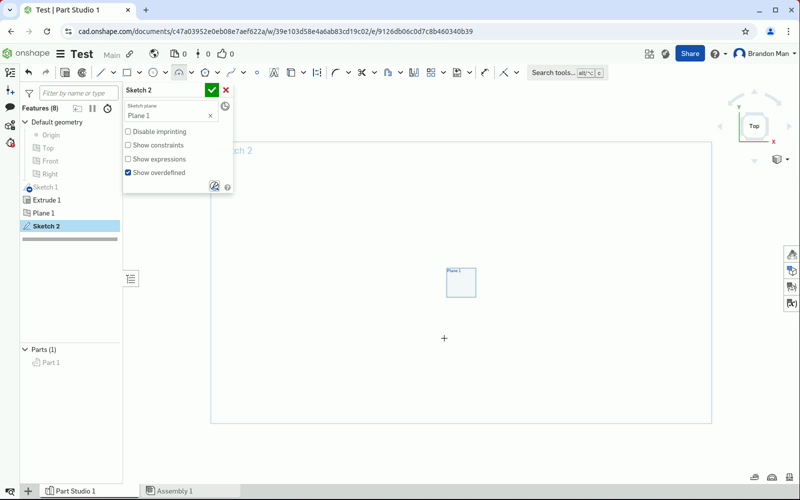
key_up(shift)
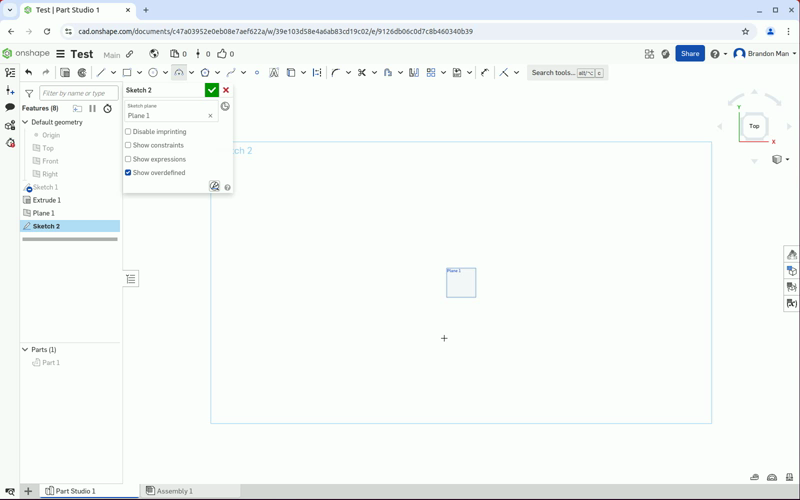
key_down(shift)
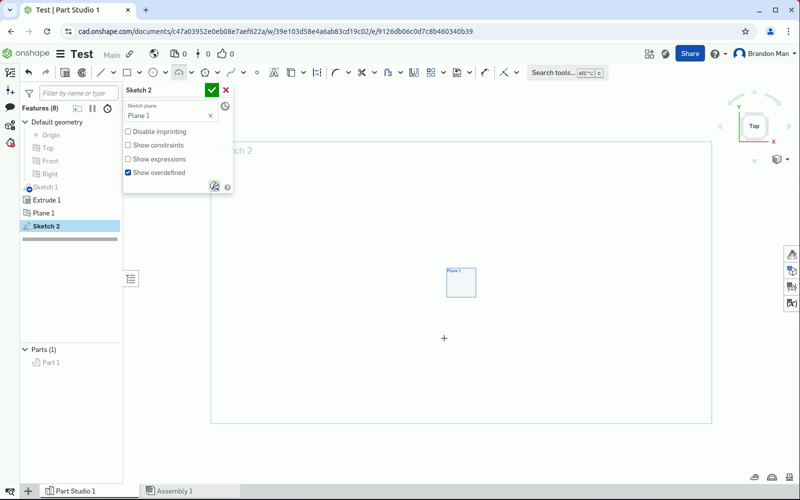
mouse_move(479, 342)
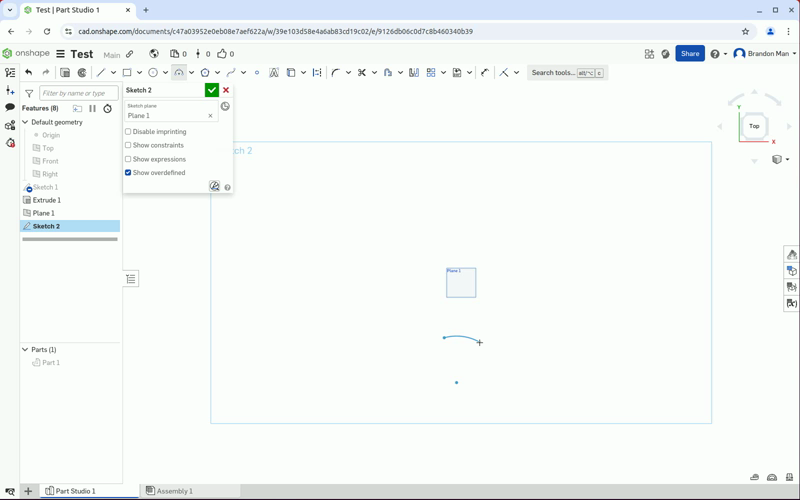
click(479, 342)
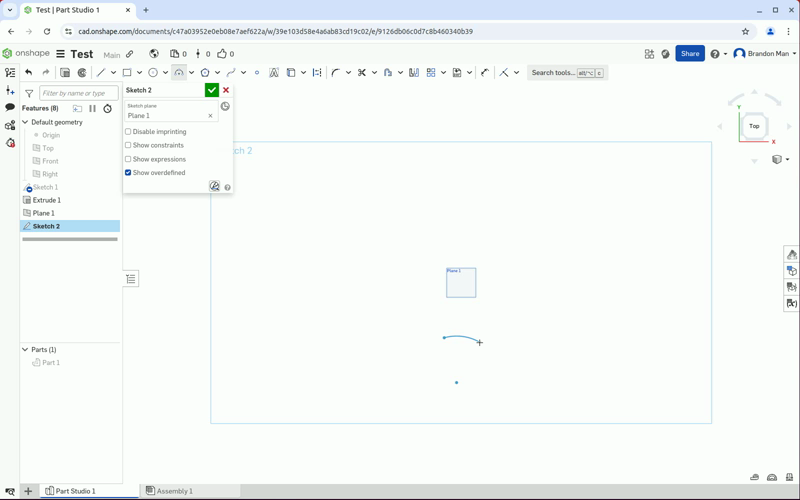
mouse_move(460, 355)
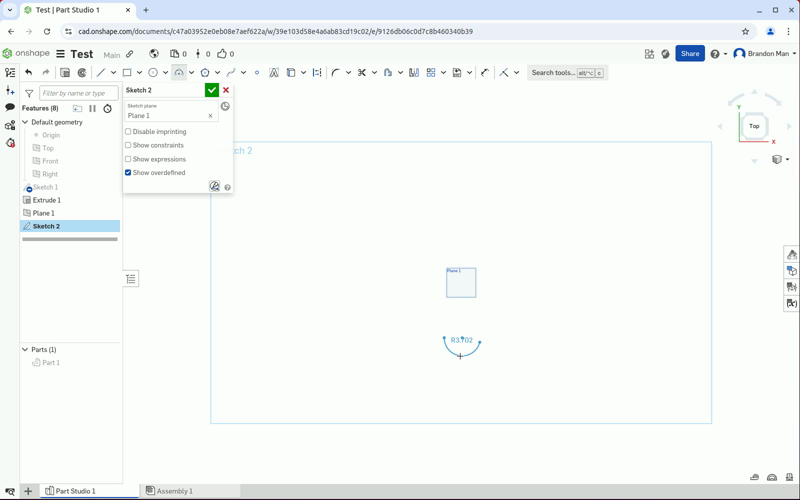
click(460, 355)
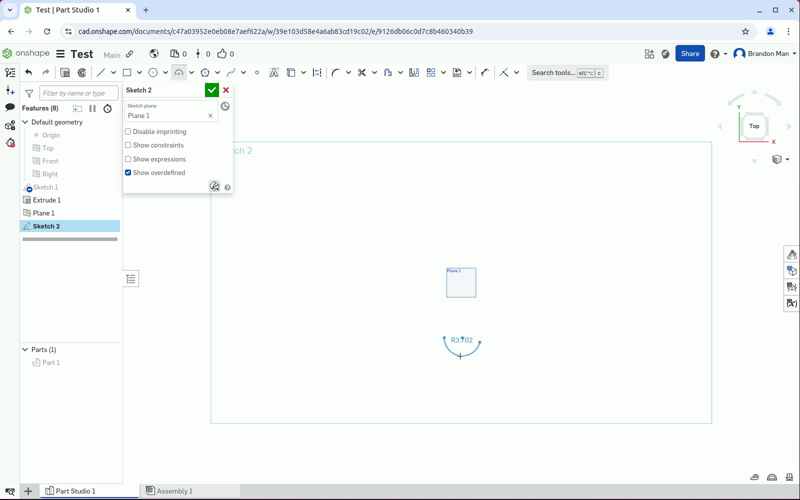
key_up(shift)
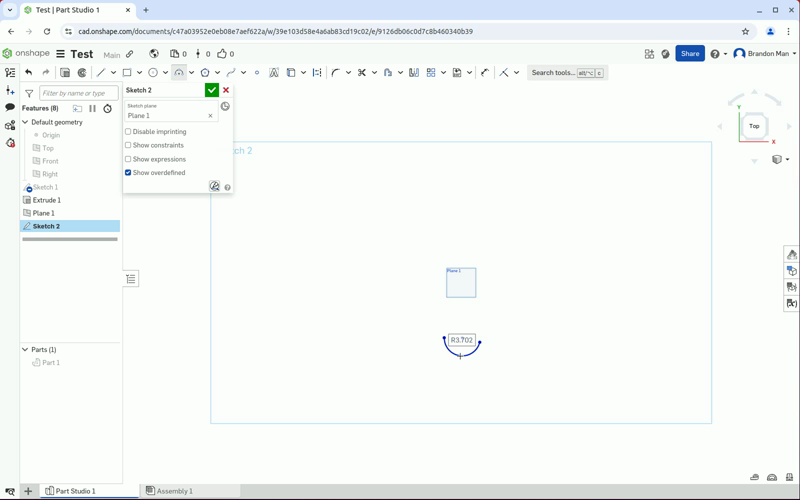
key(esc)
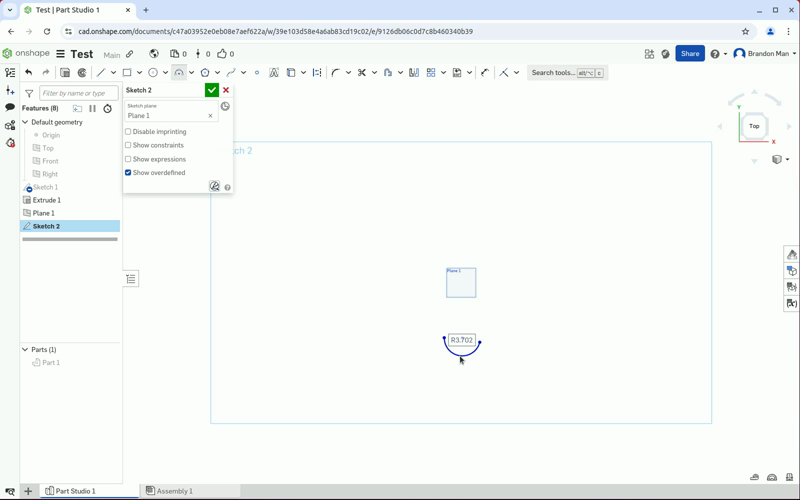
key(l)
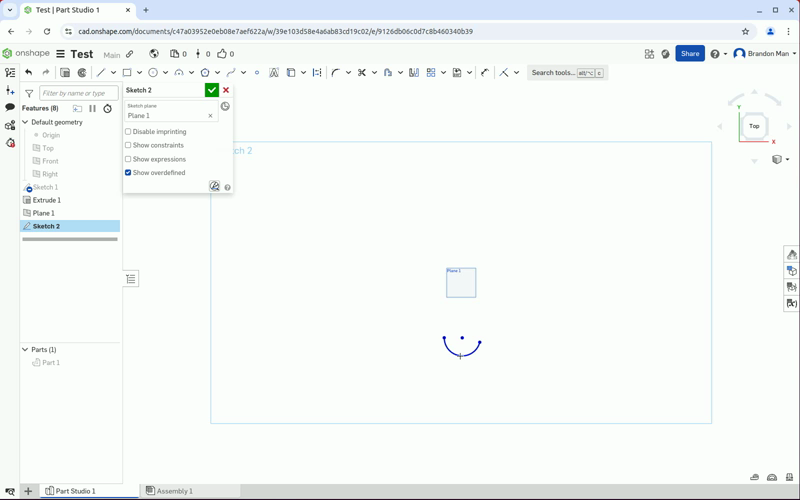
mouse_move(479, 342)
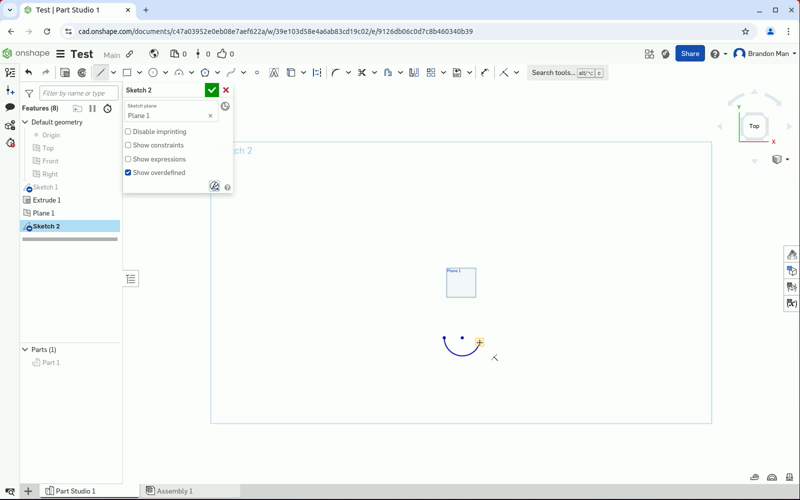
click(479, 342)
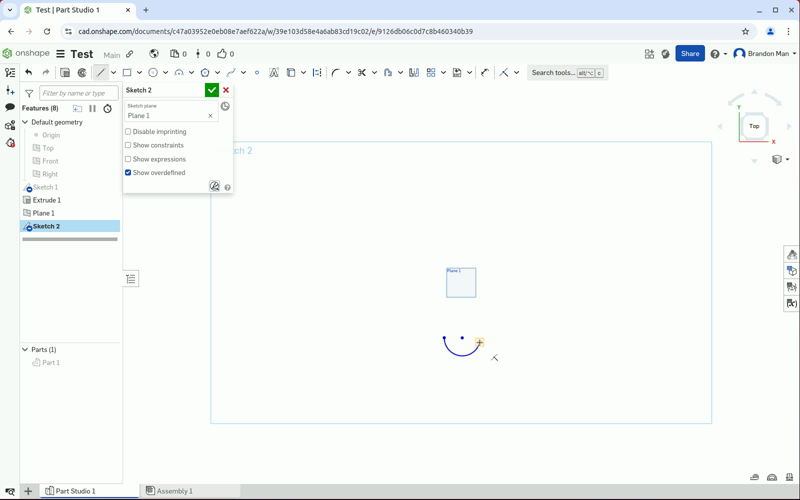
key_down(shift)
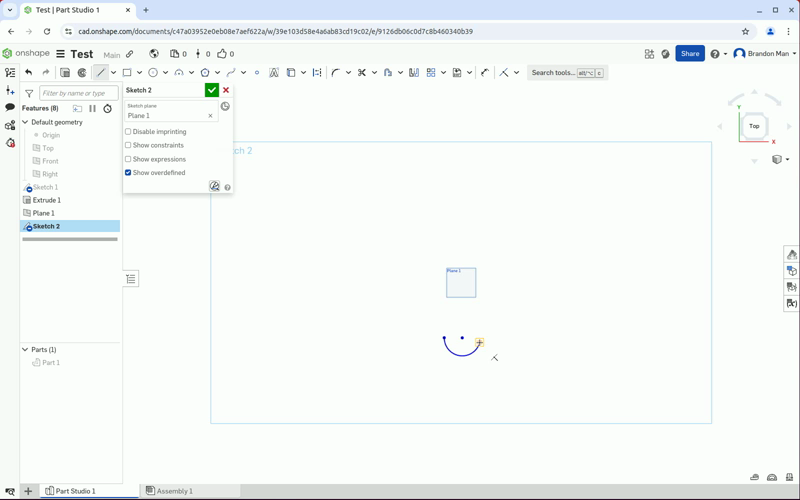
mouse_move(479, 275)
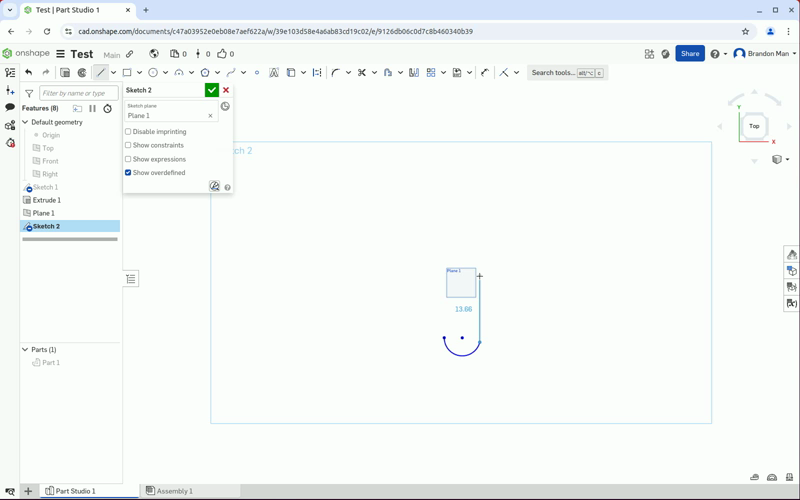
click(479, 275)
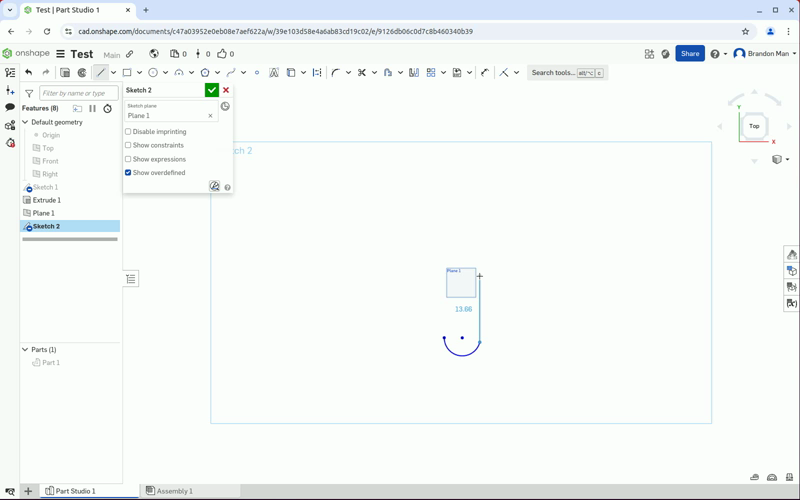
key_up(shift)
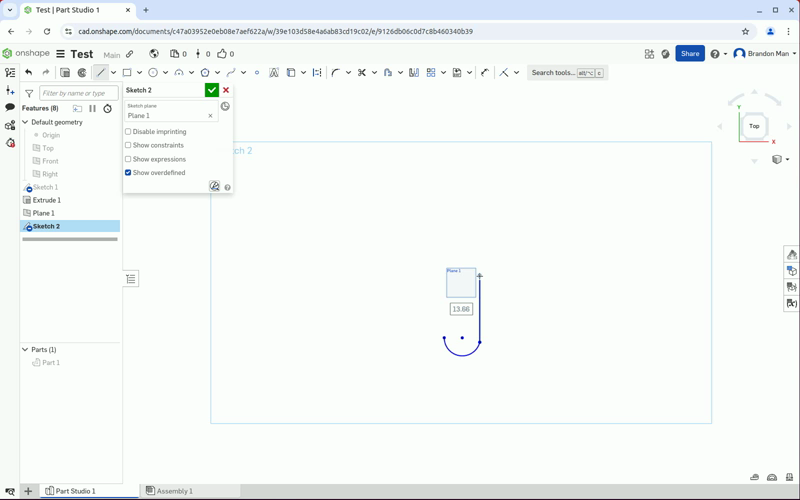
key(esc)
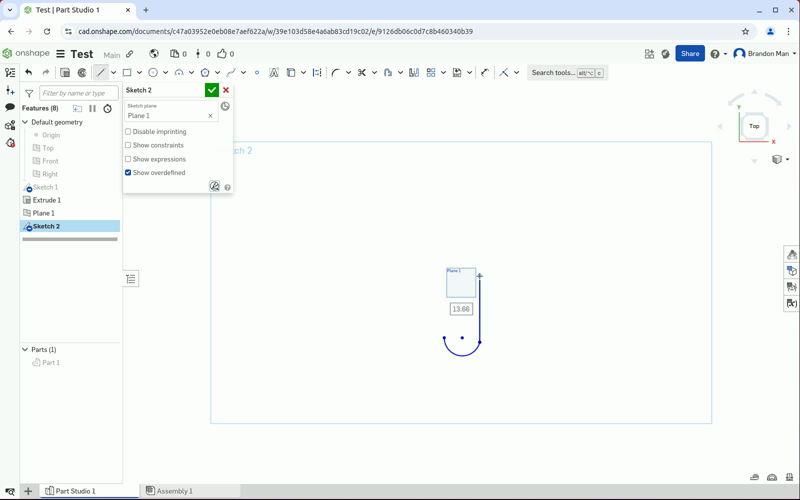
key(a)
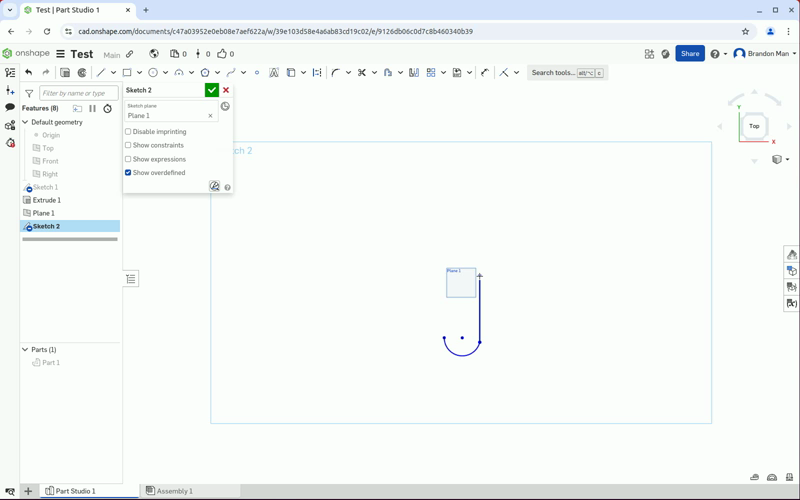
mouse_move(479, 275)
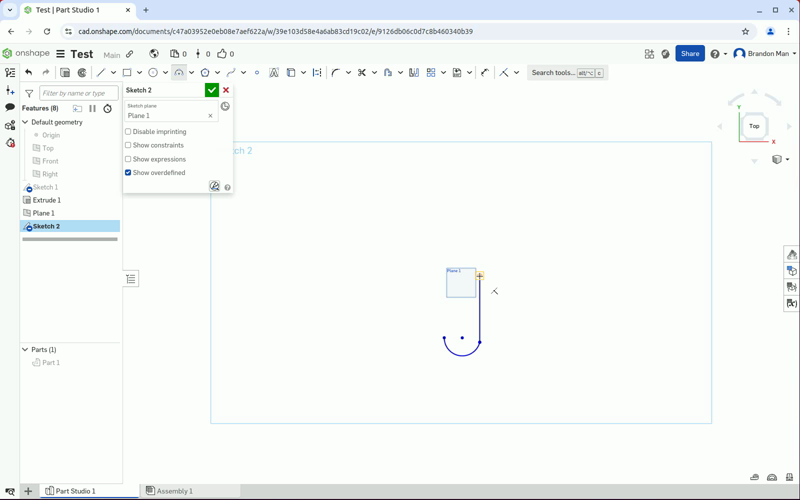
click(479, 275)
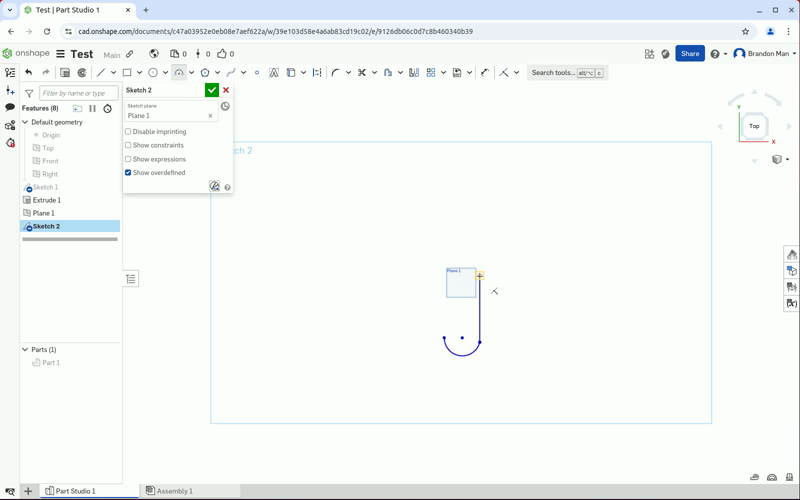
key_down(shift)
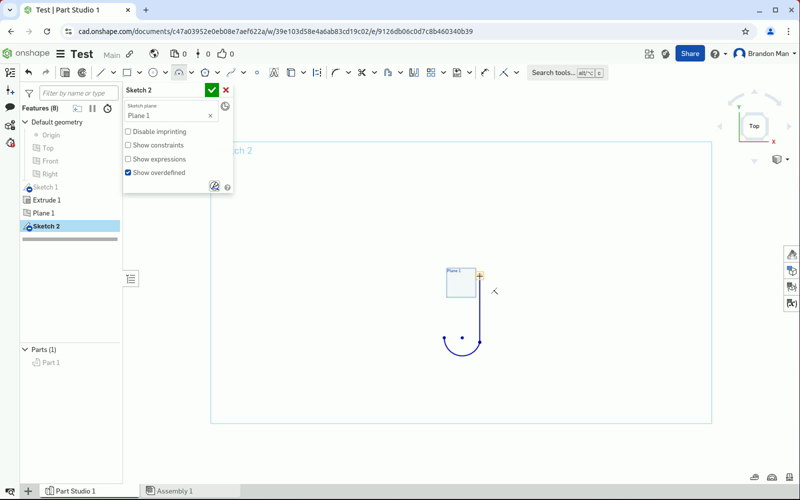
mouse_move(444, 273)
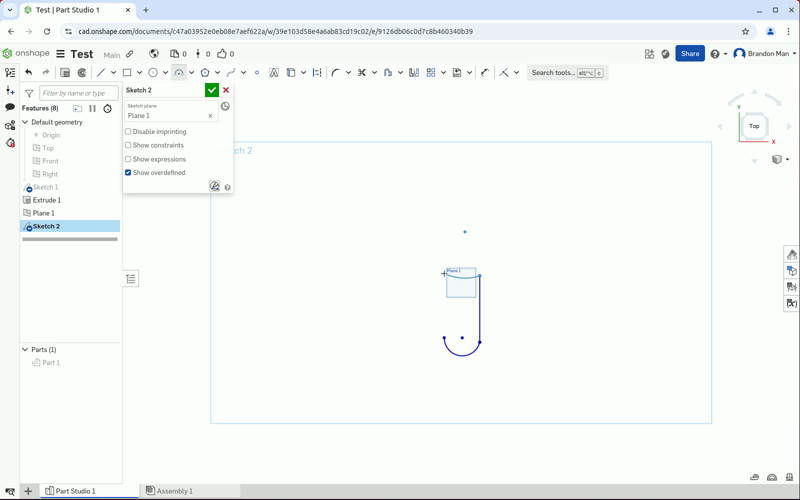
click(444, 273)
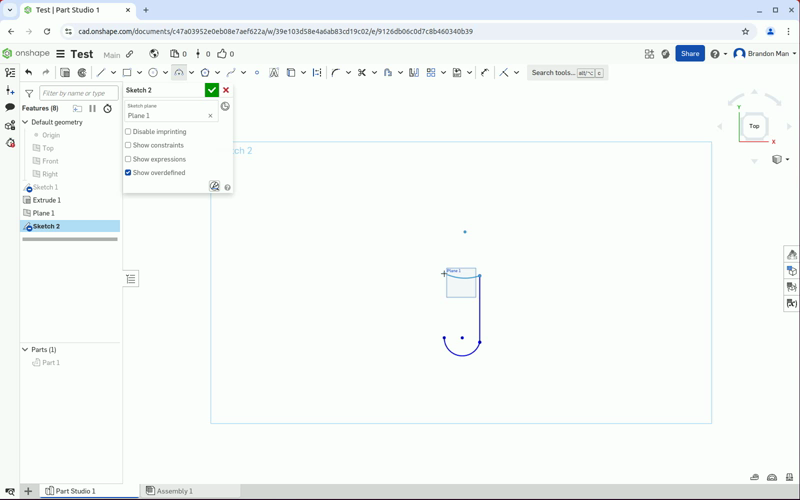
mouse_move(463, 258)
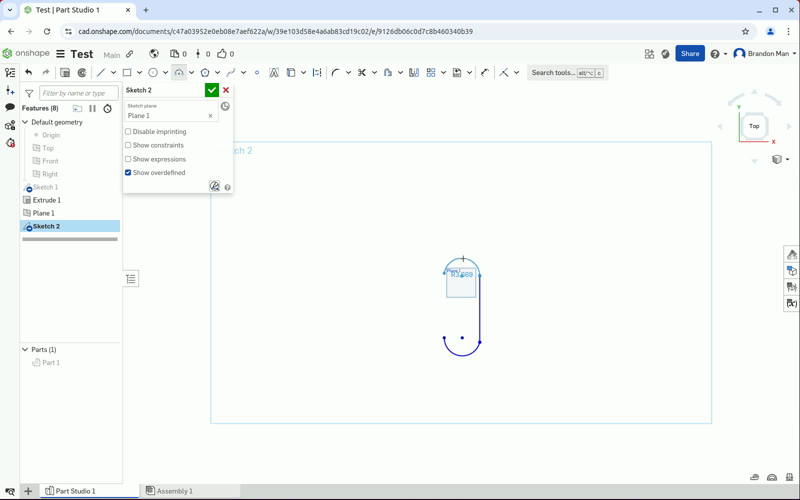
click(463, 258)
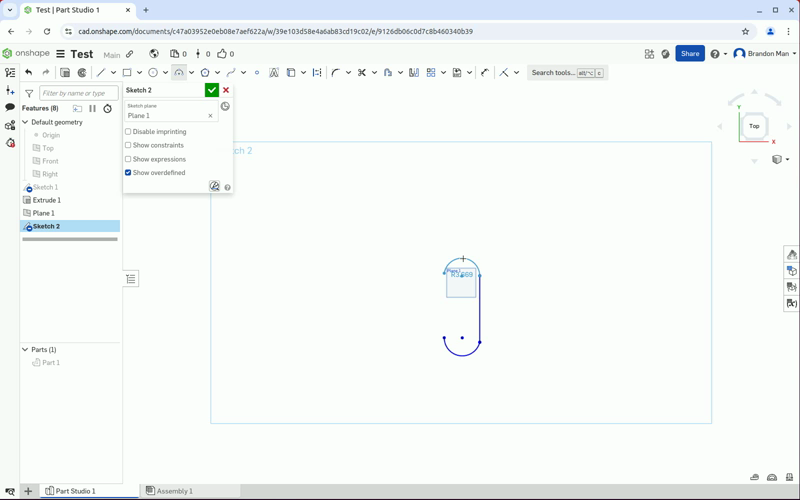
key_up(shift)
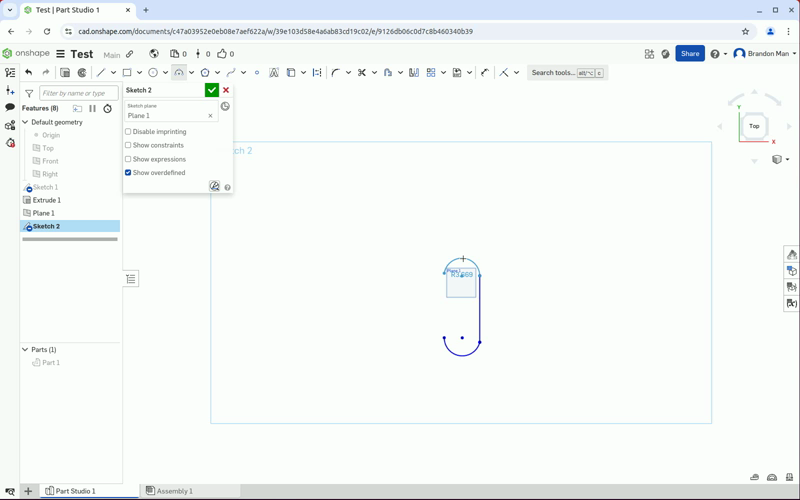
key(esc)
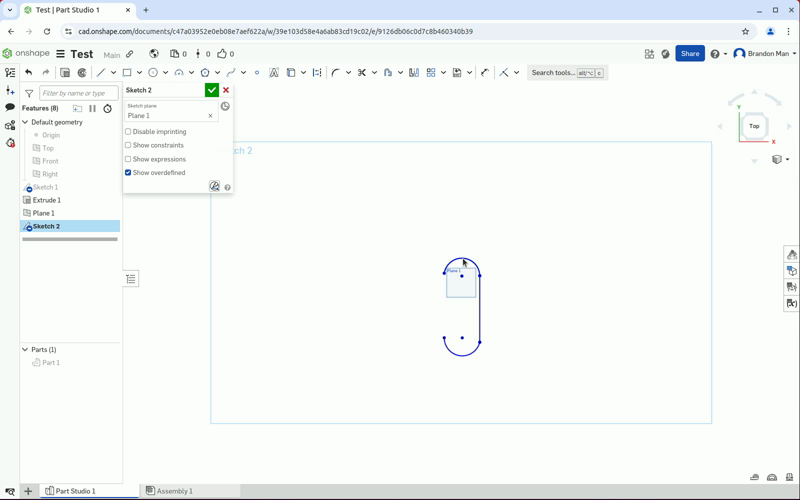
key(l)
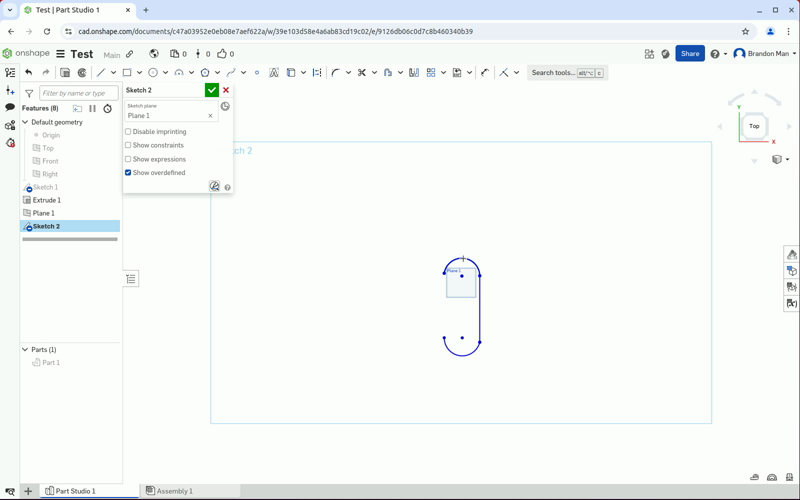
mouse_move(444, 273)
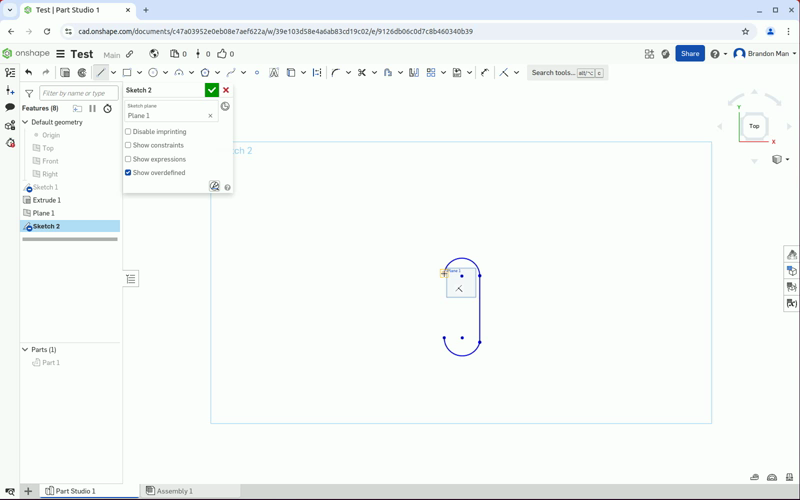
click(444, 273)
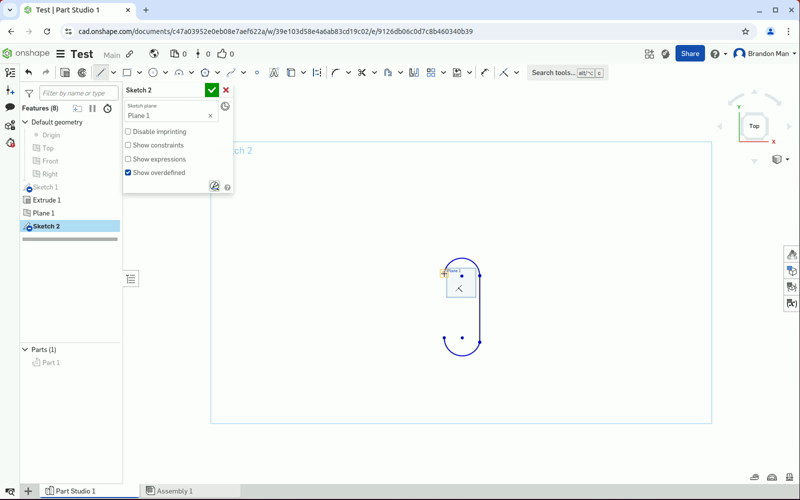
key_down(shift)
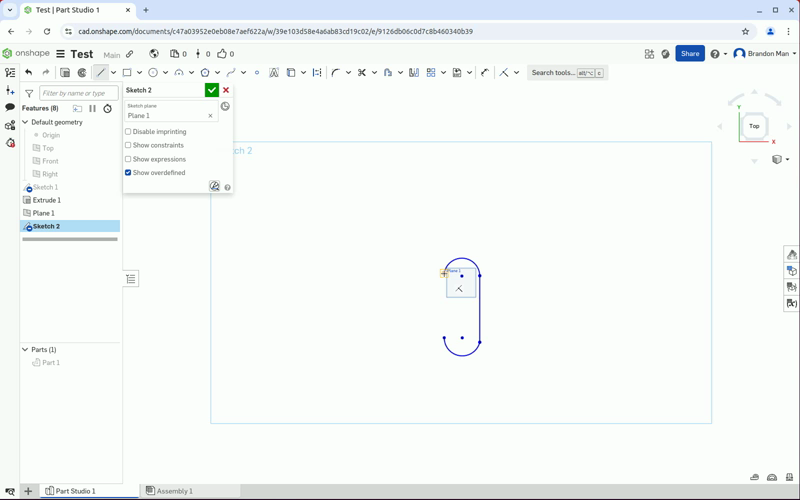
mouse_move(444, 337)
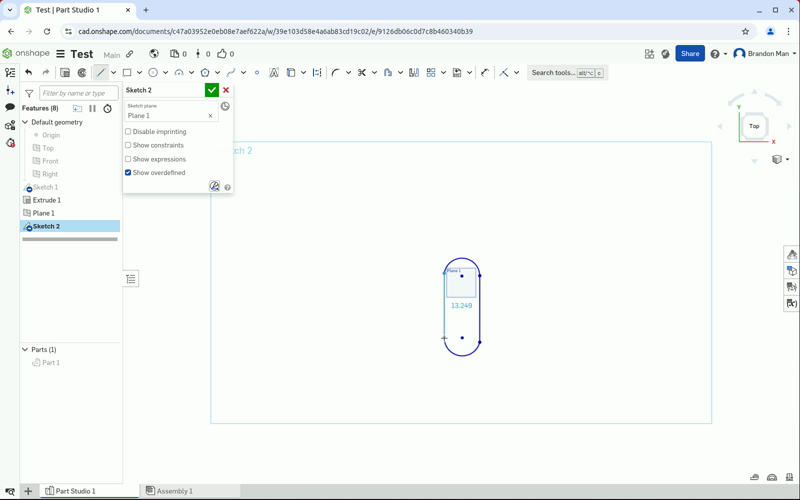
key_up(shift)
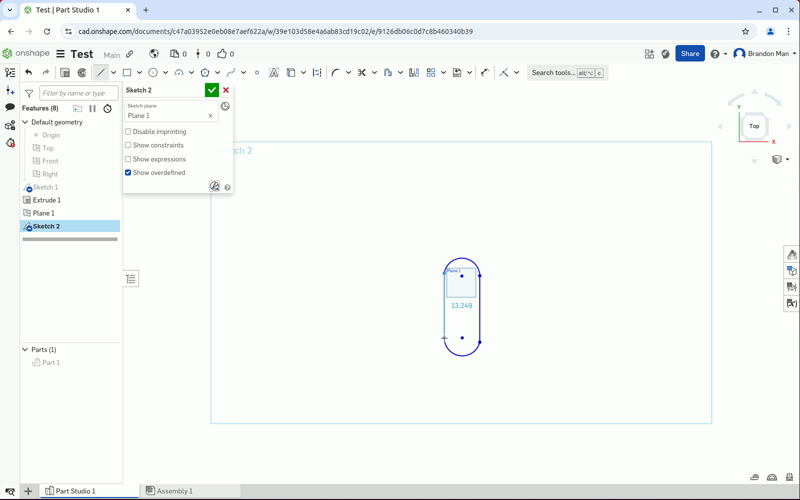
click(444, 337)
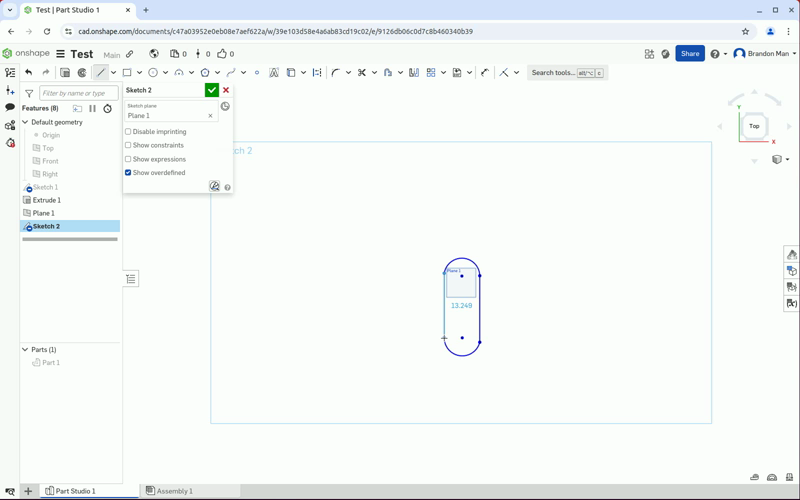
key(esc)
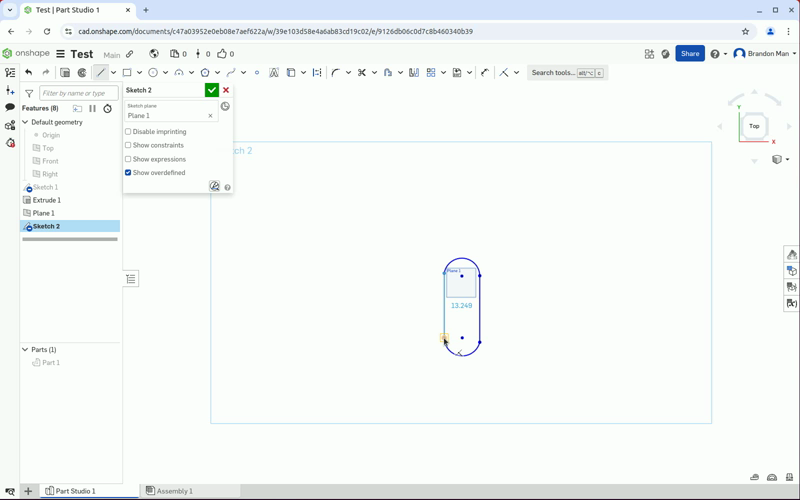
key(c)
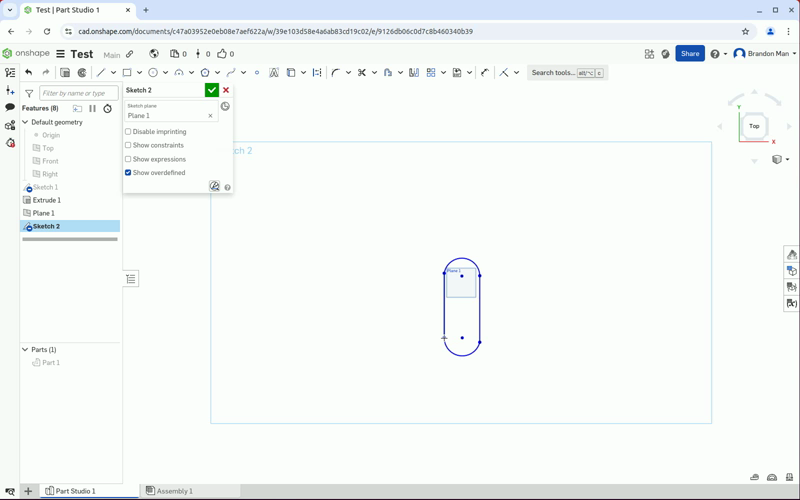
key_down(shift)
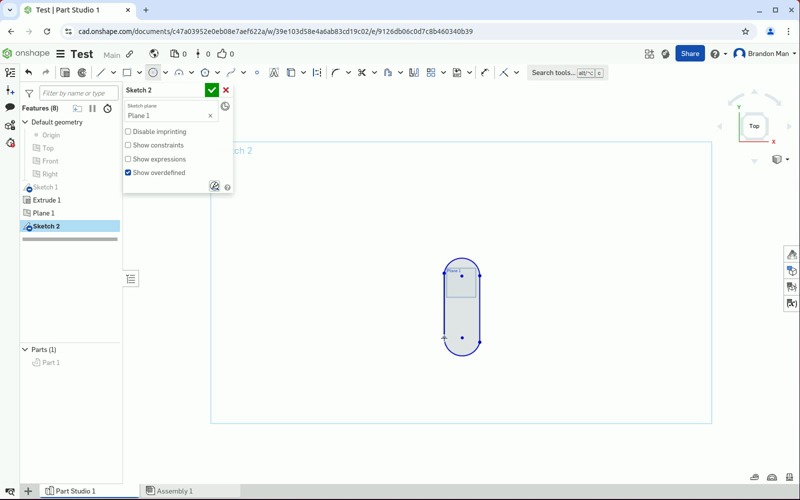
mouse_move(461, 275)
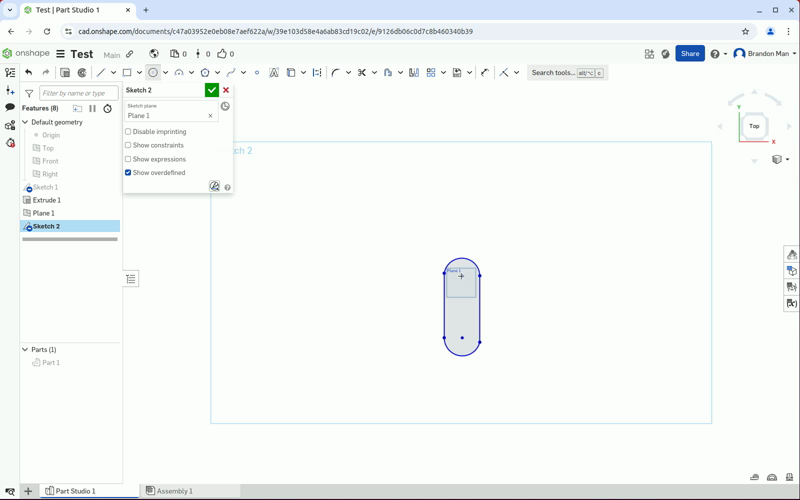
scroll(6)
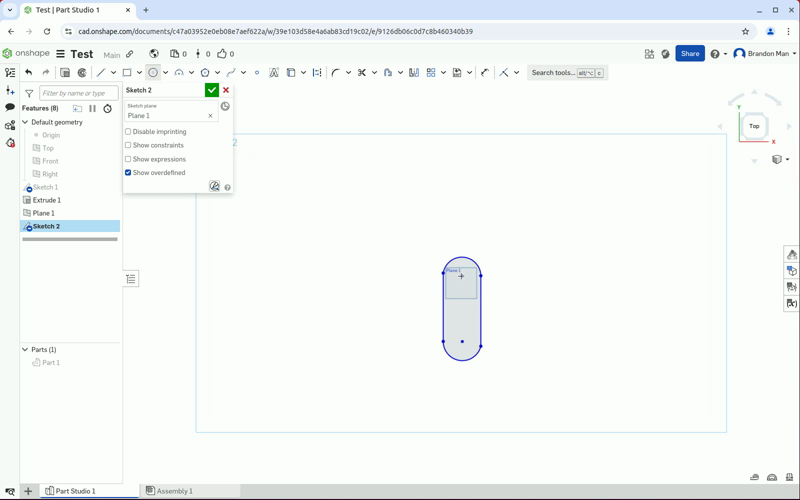
scroll(6)
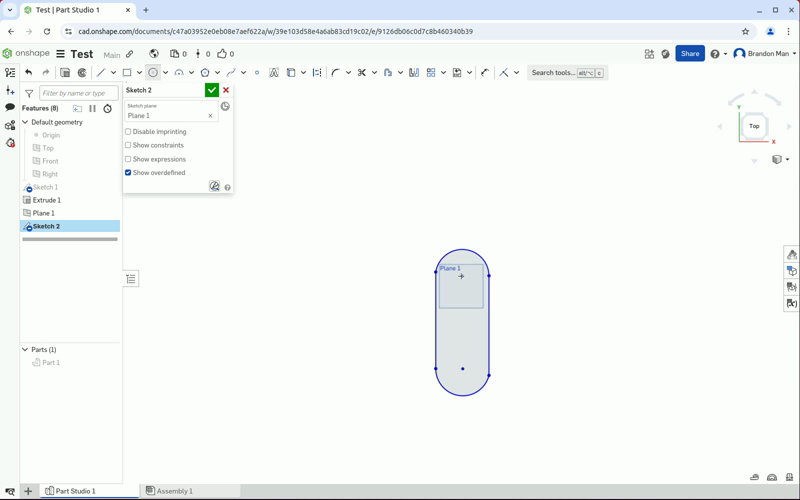
scroll(6)
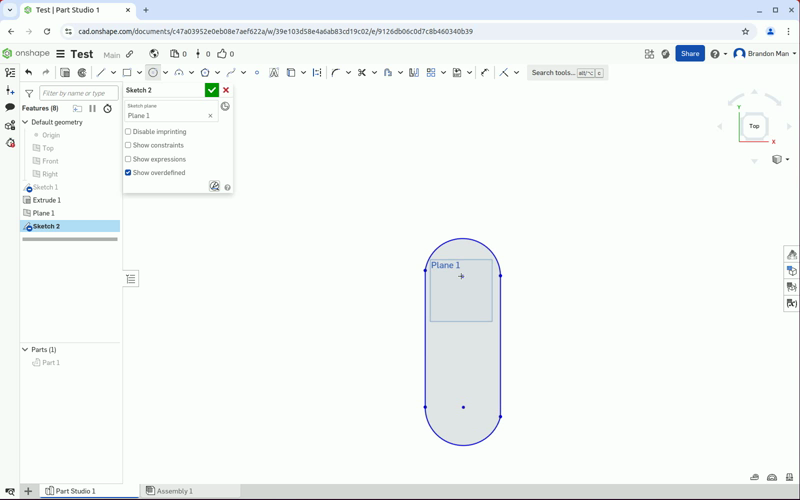
scroll(6)
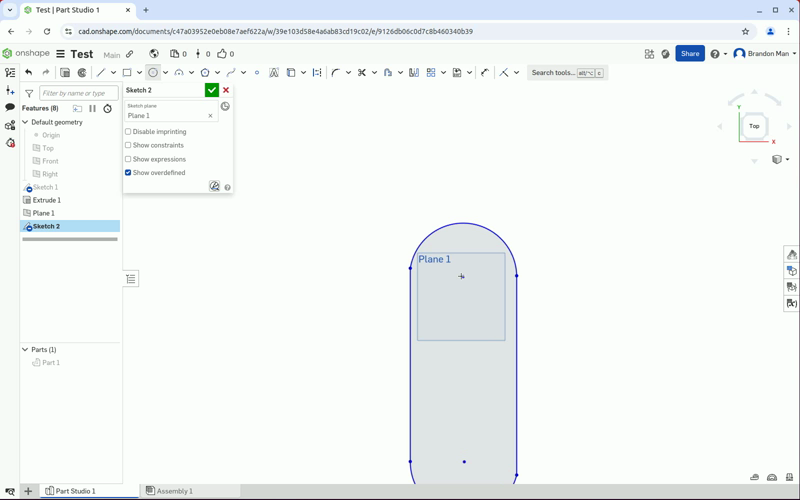
scroll(6)
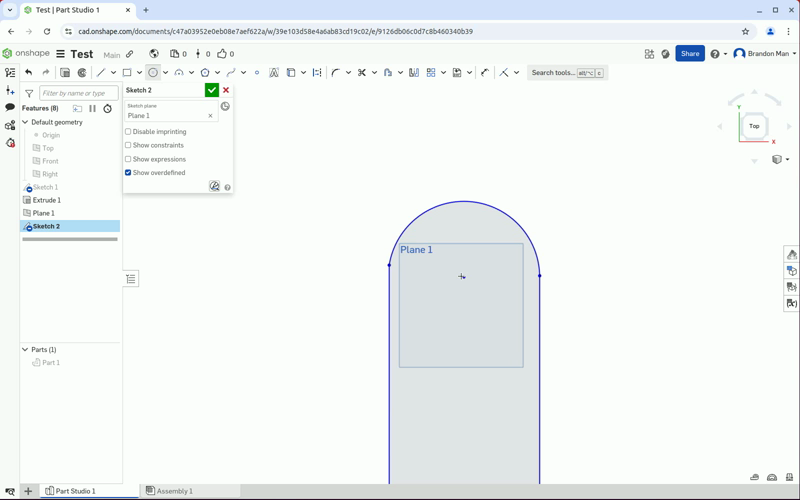
scroll(6)
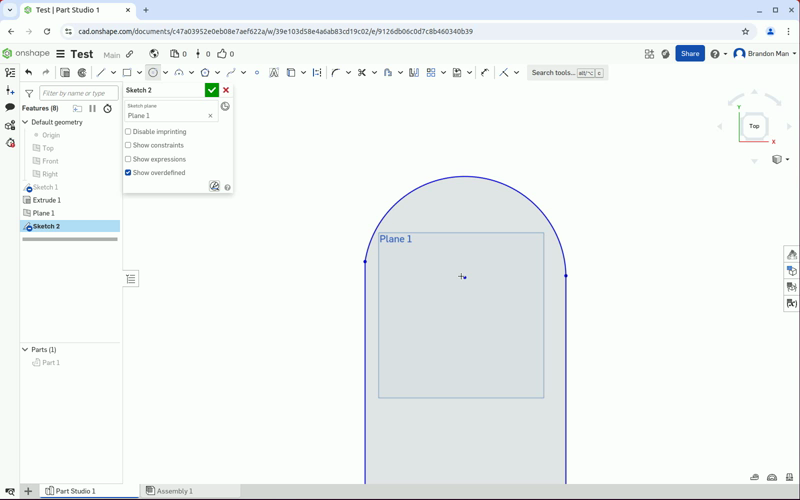
scroll(6)
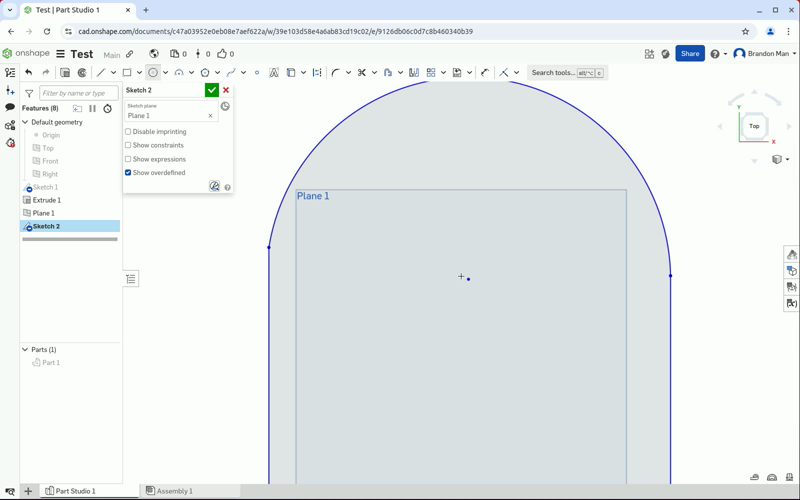
click(461, 275)
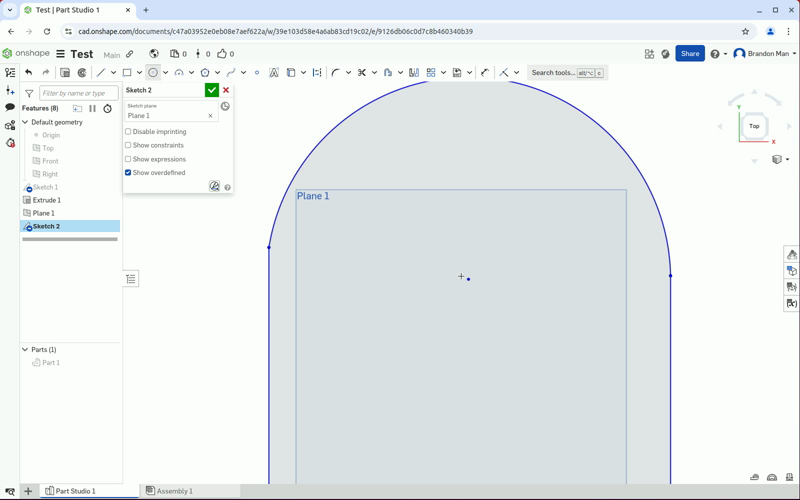
scroll(-6)
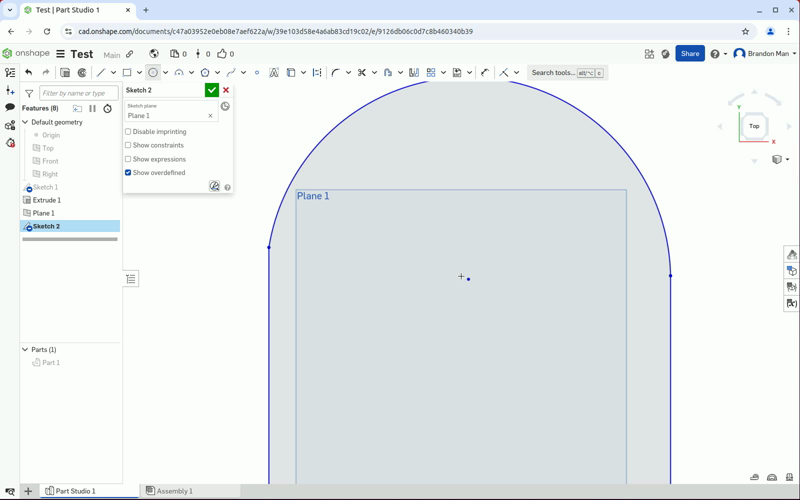
scroll(-6)
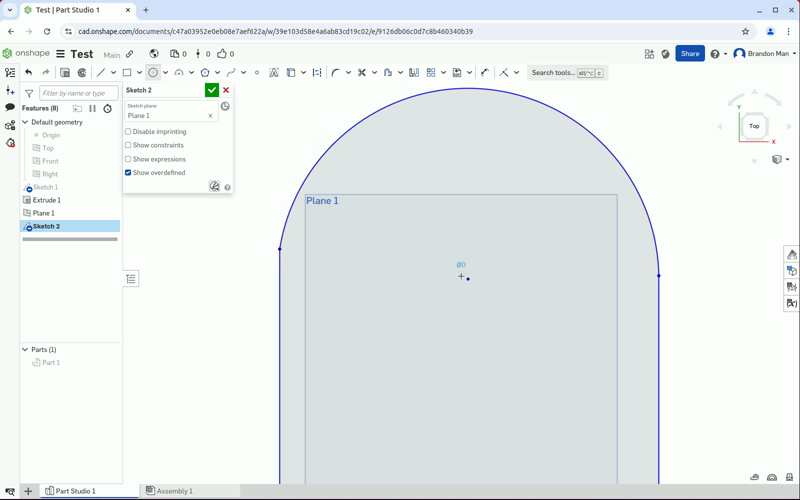
scroll(-6)
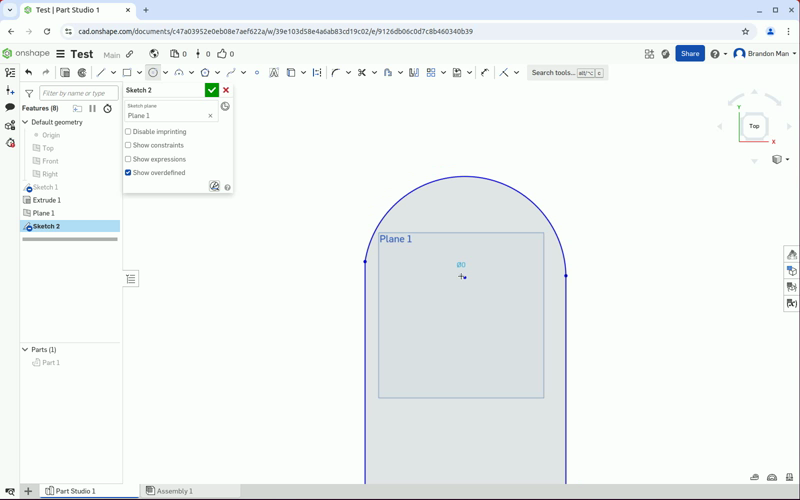
scroll(-6)
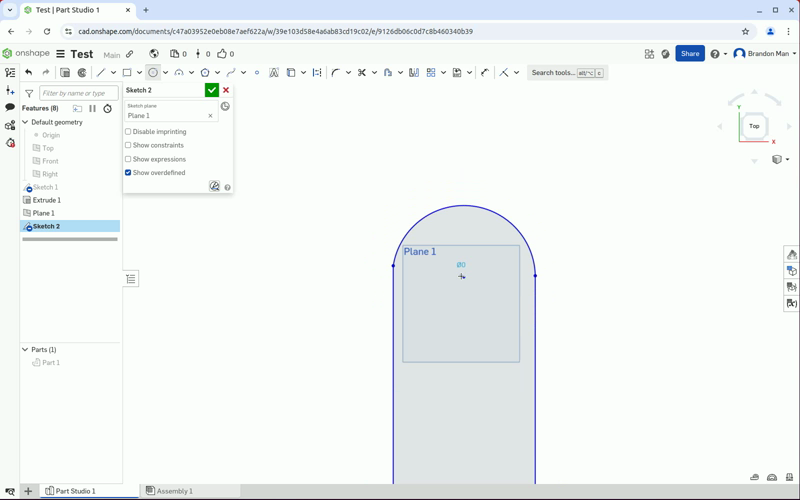
scroll(-6)
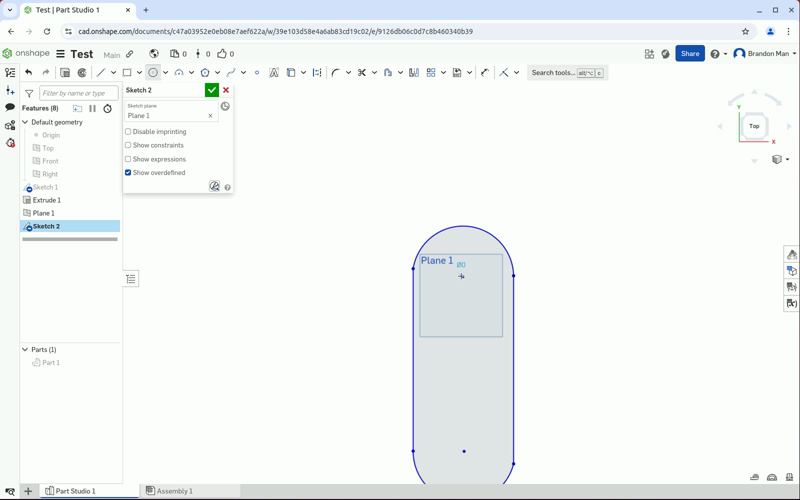
scroll(-6)
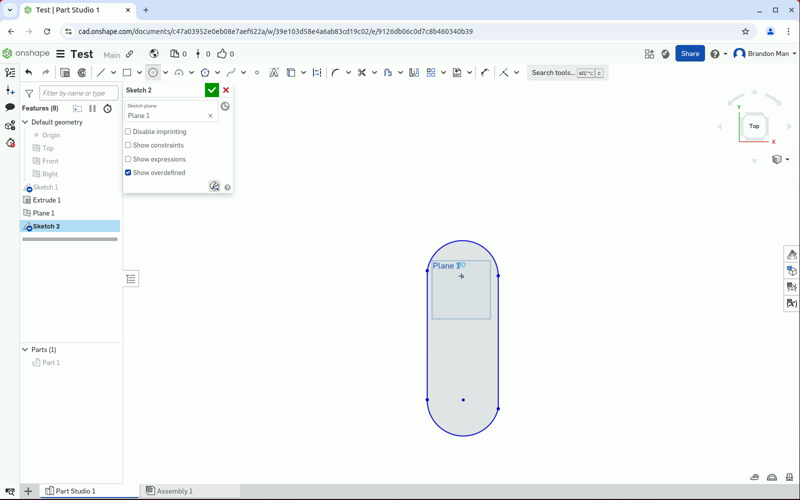
scroll(-6)
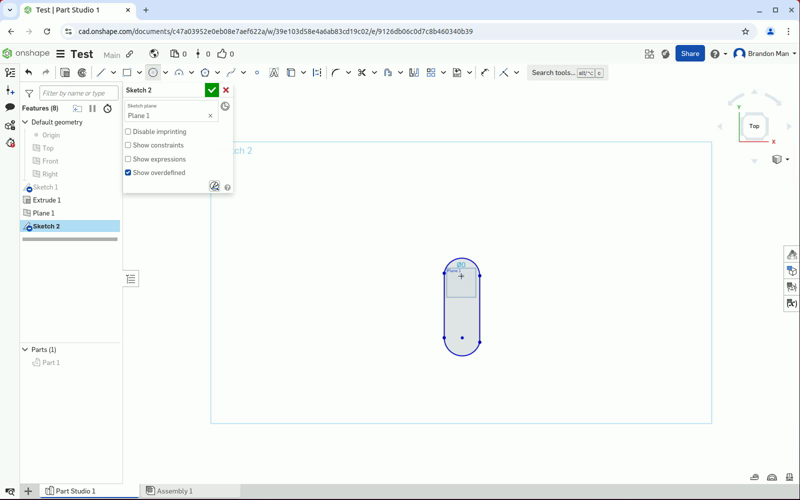
key_up(shift)
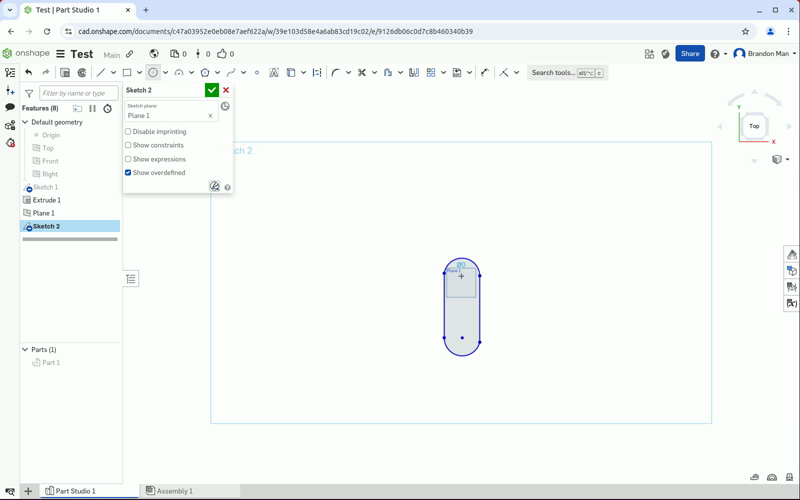
mouse_move(474, 275)
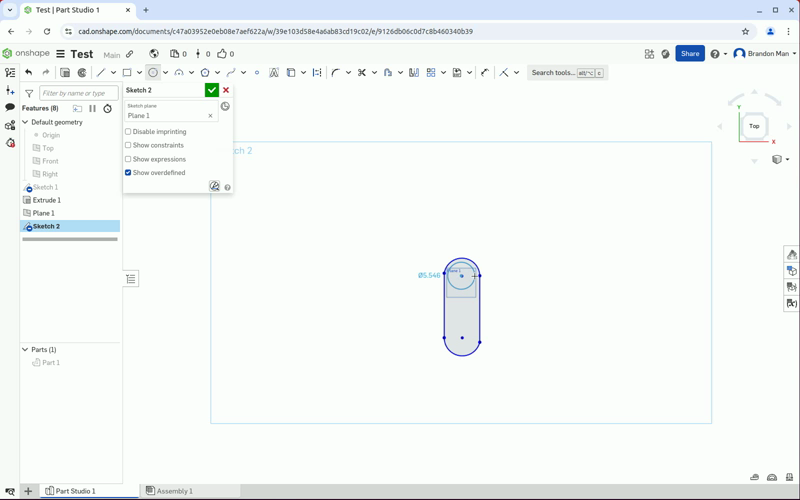
click(474, 275)
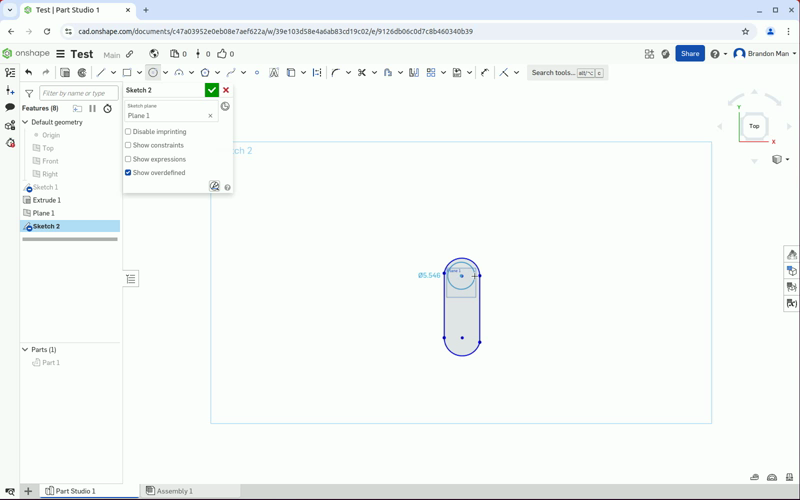
key(esc)
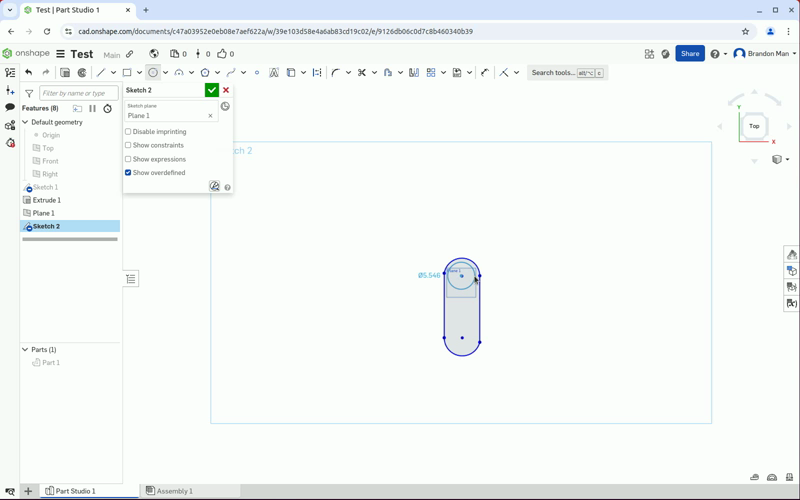
key(c)
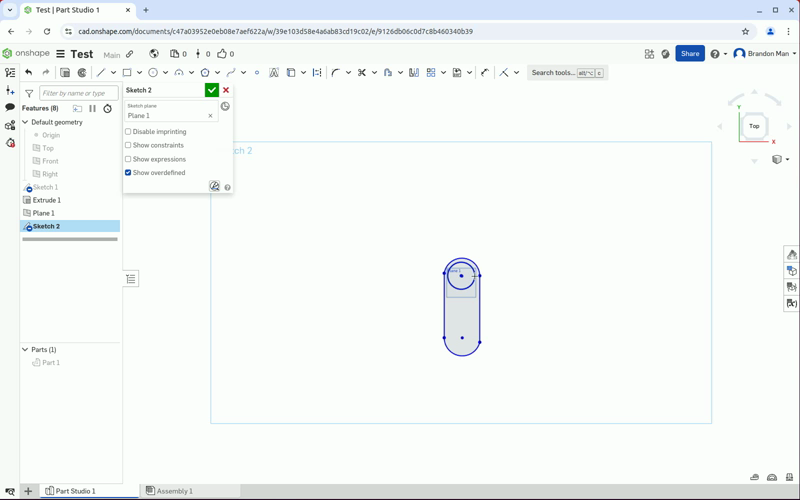
key_down(shift)
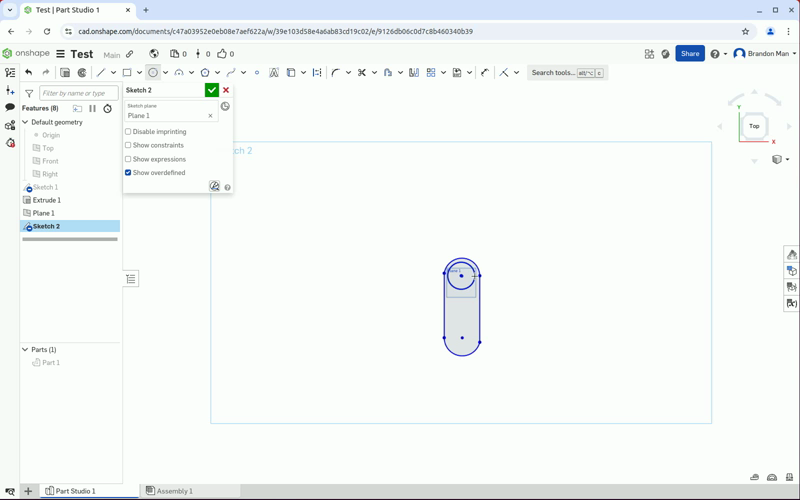
mouse_move(461, 339)
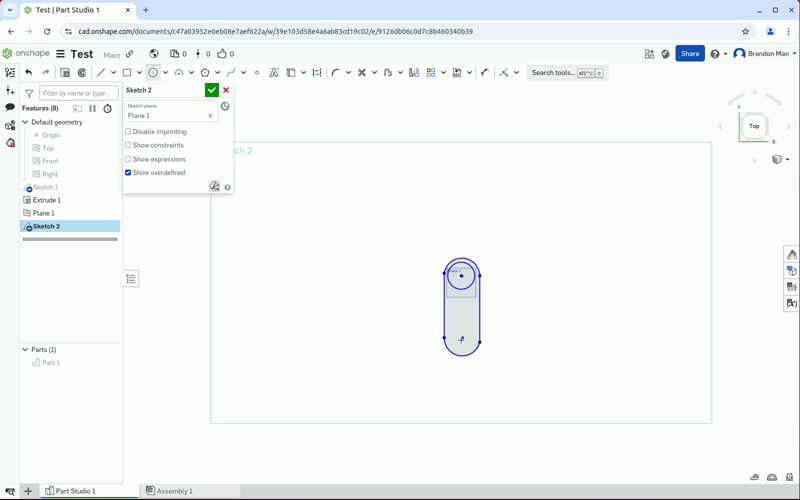
scroll(6)
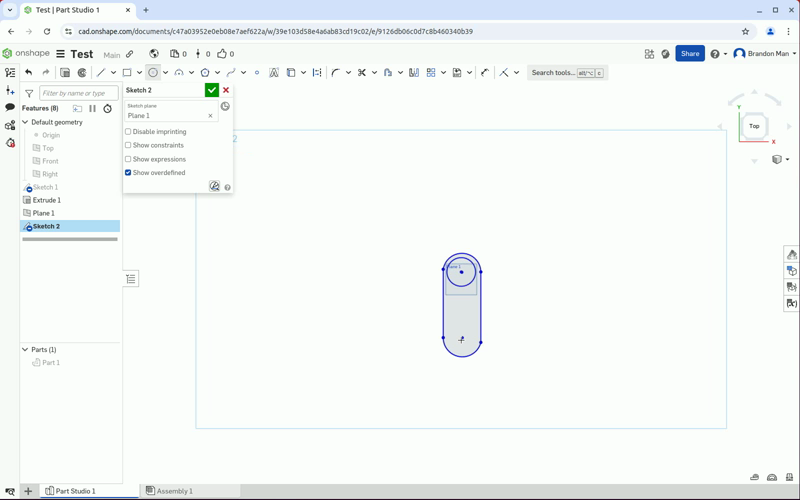
scroll(6)
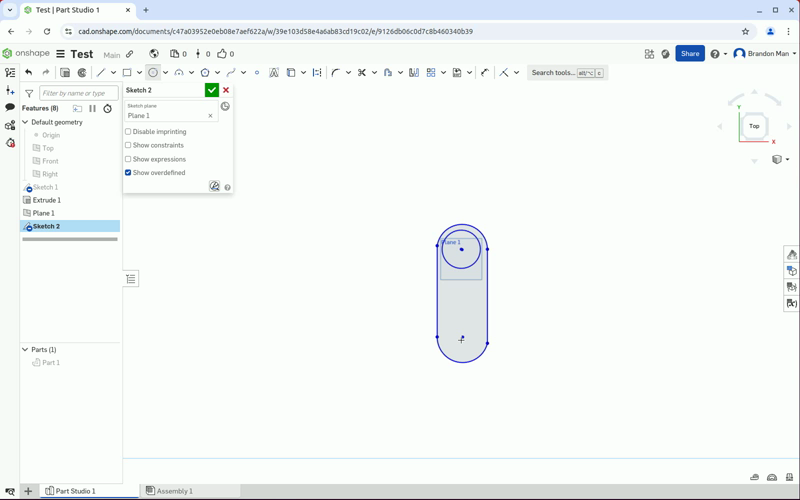
scroll(6)
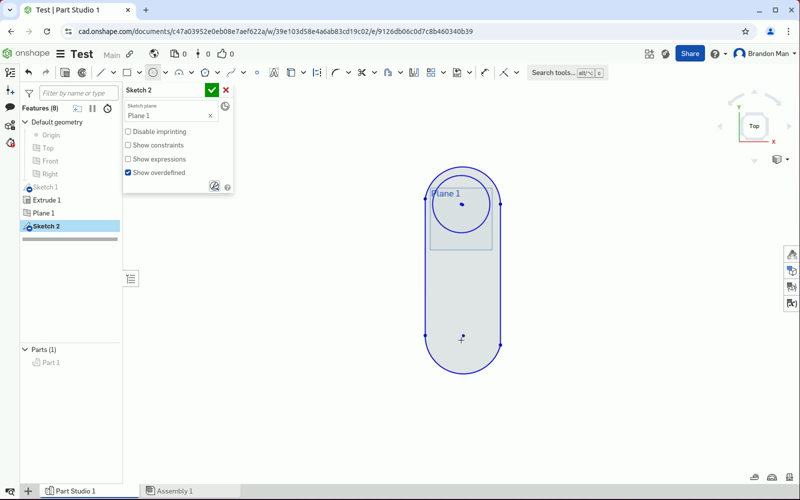
scroll(6)
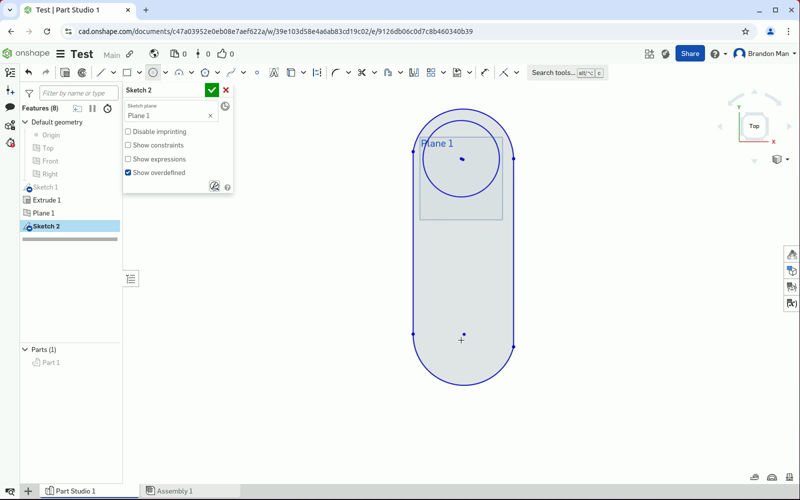
scroll(6)
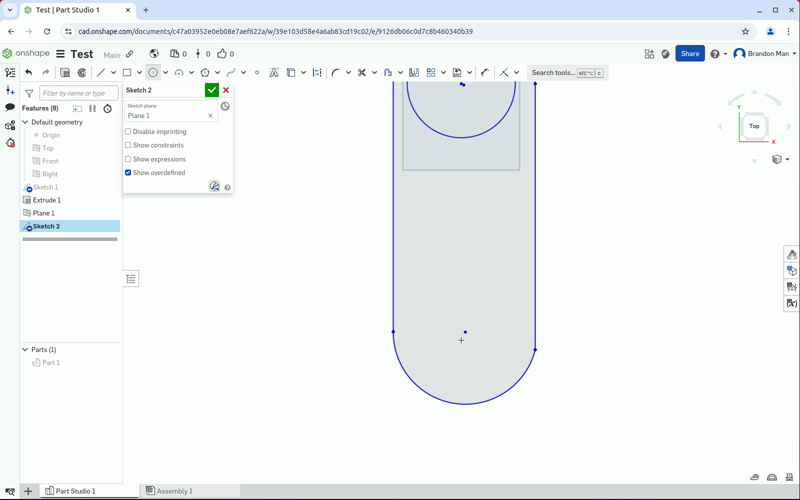
scroll(6)
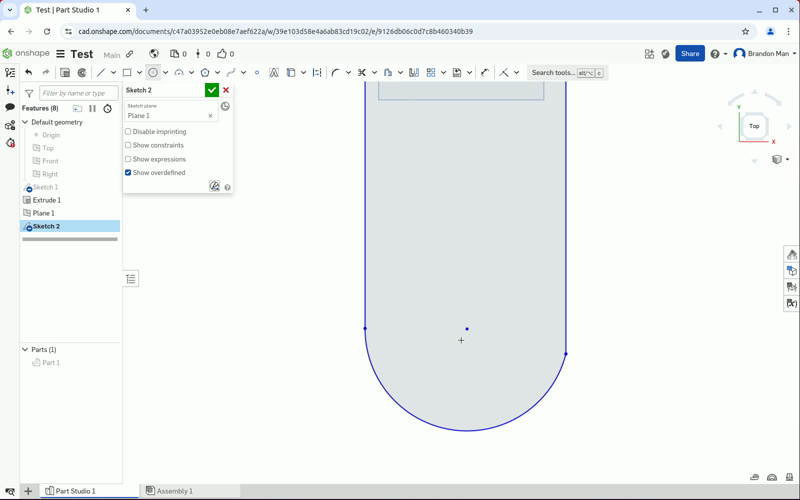
scroll(6)
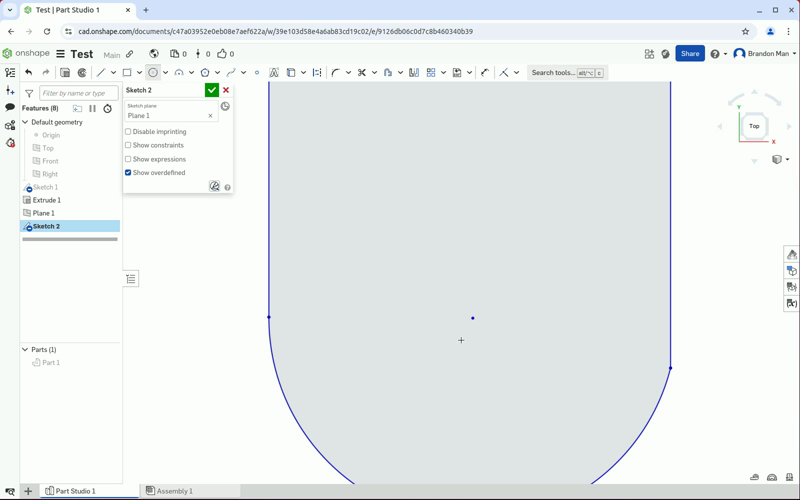
click(461, 339)
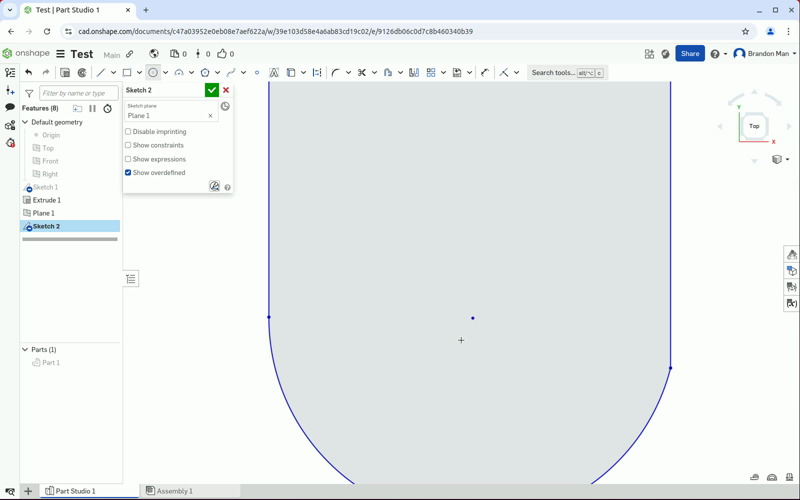
scroll(-6)
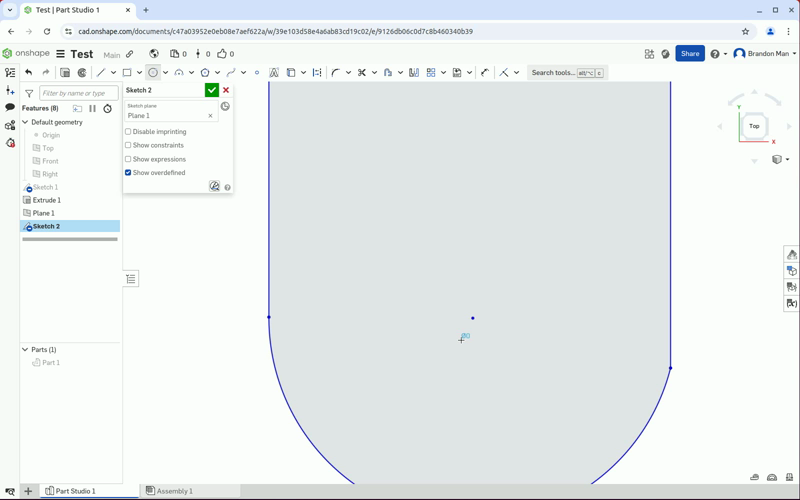
scroll(-6)
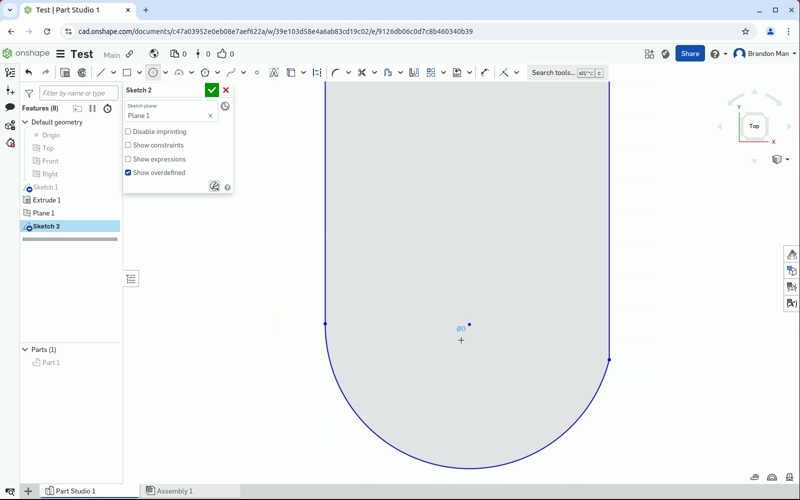
scroll(-6)
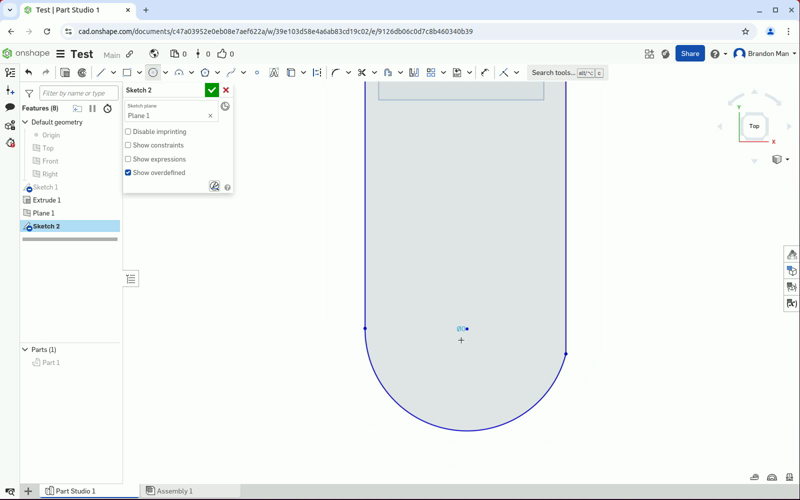
scroll(-6)
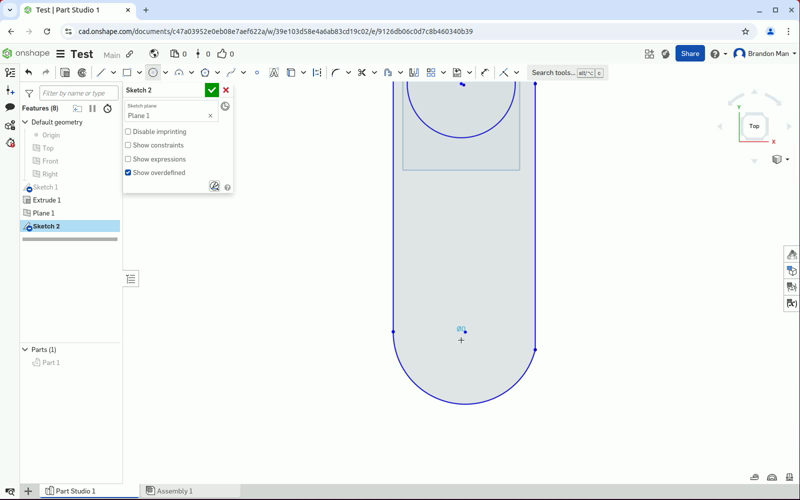
scroll(-6)
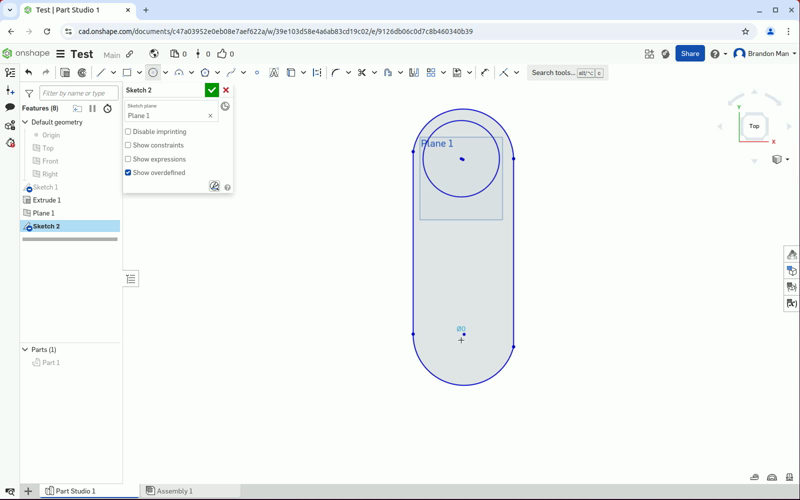
scroll(-6)
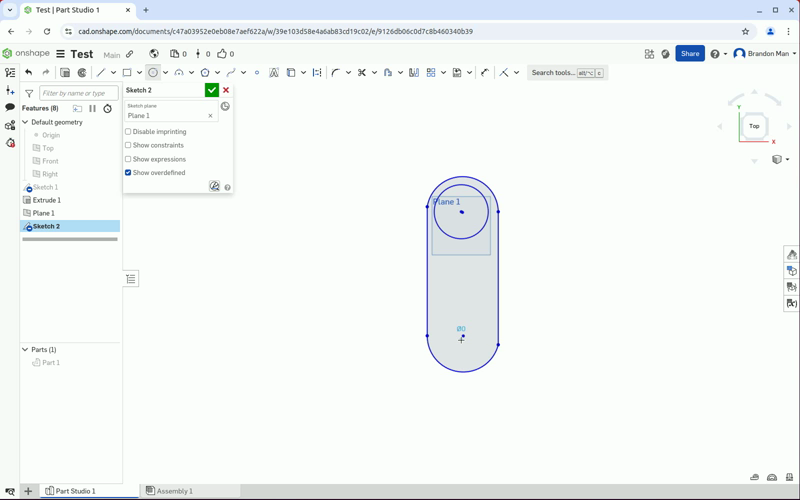
scroll(-6)
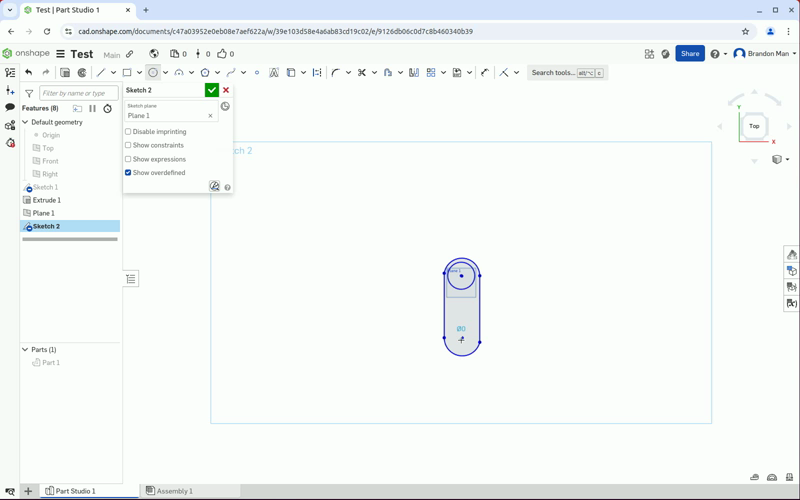
key_up(shift)
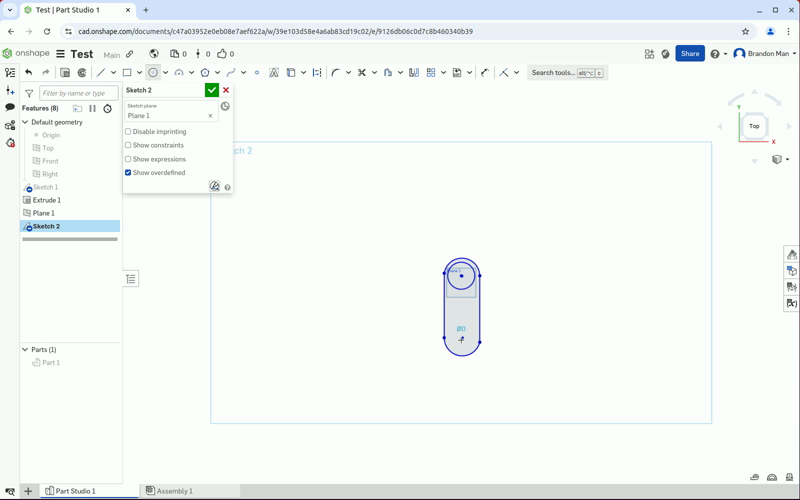
mouse_move(473, 339)
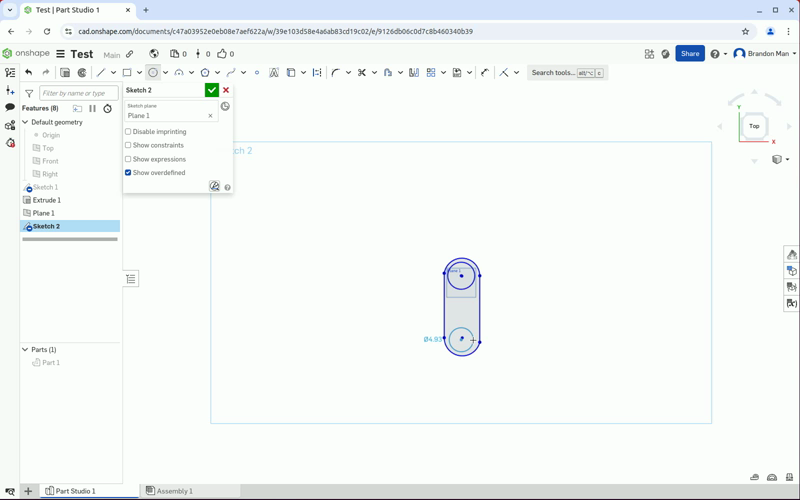
click(473, 339)
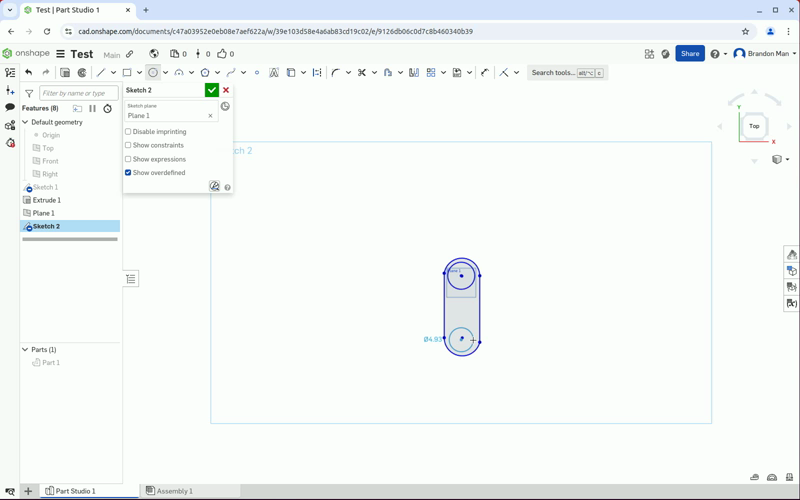
key(esc)
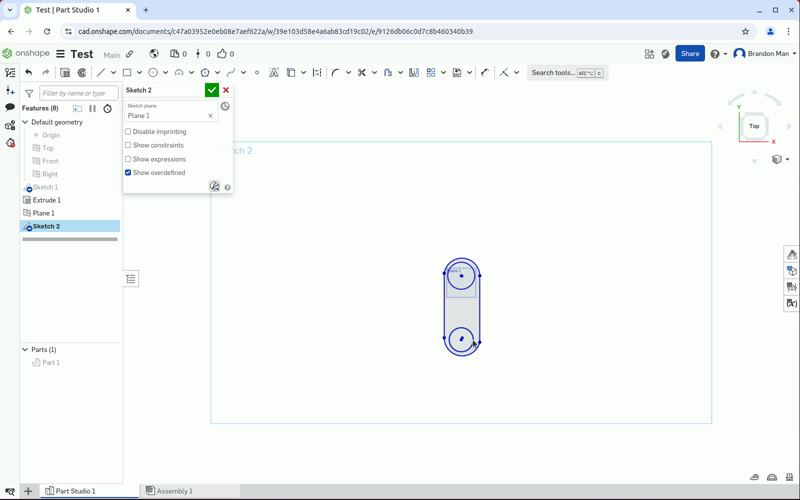
mouse_move(459, 305)
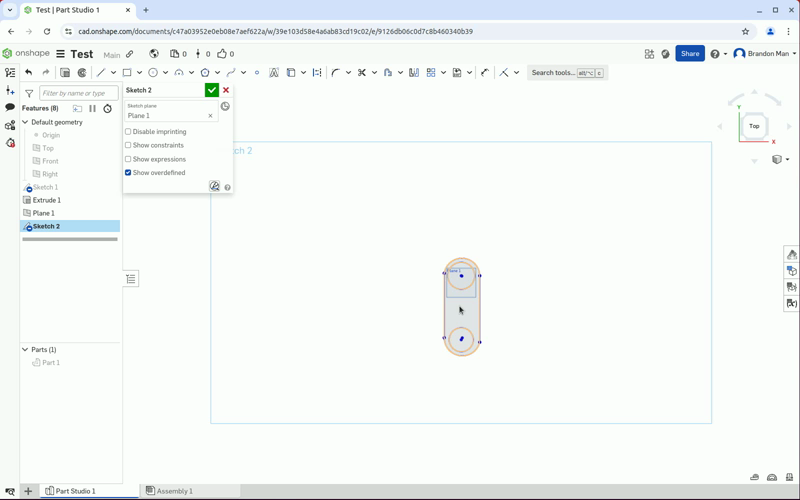
click(459, 305)
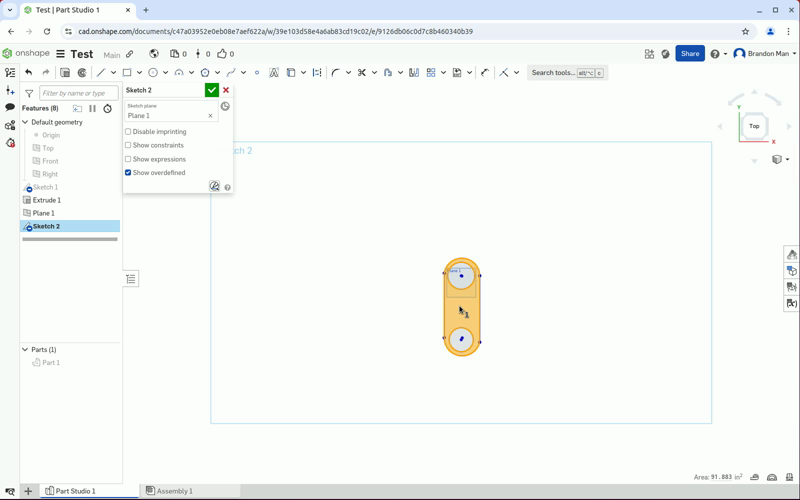
mouse_move(73, 352)
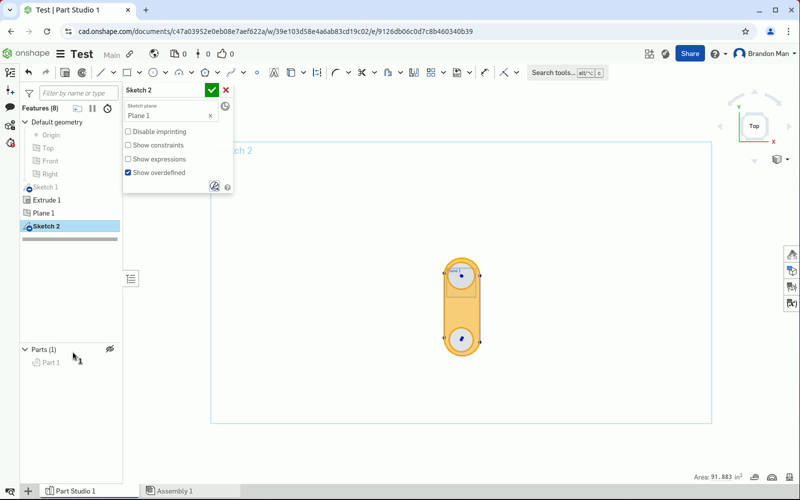
key(shift+y)
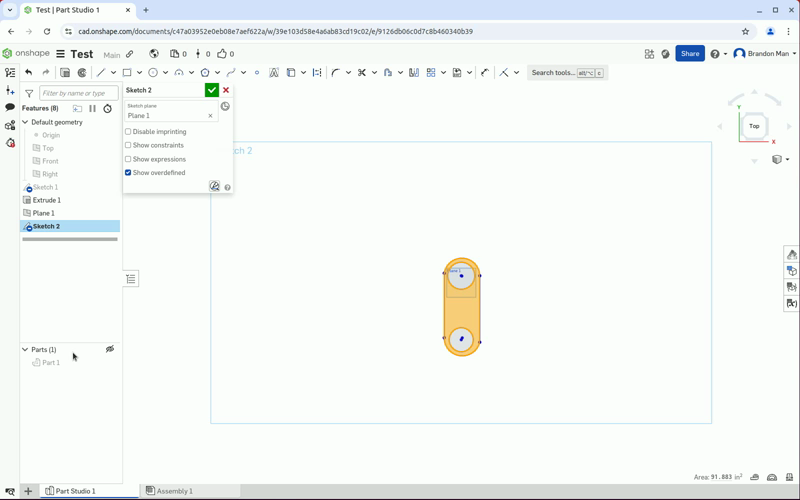
key(shift+e)
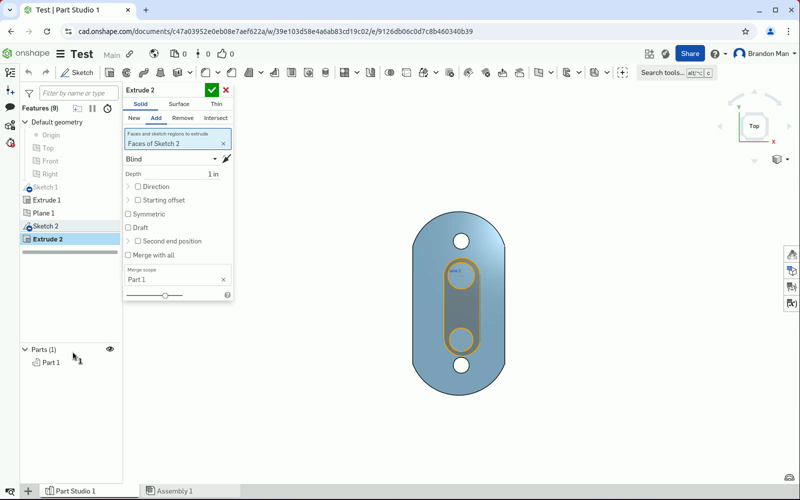
mouse_move(143, 106)
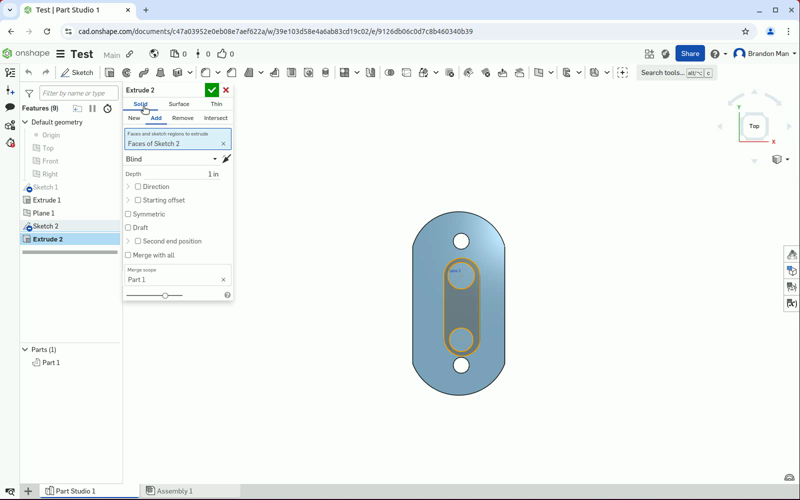
click(143, 106)
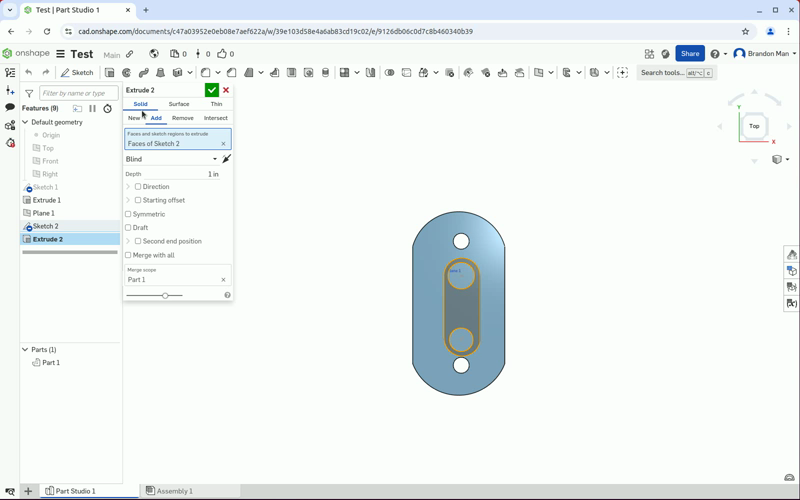
mouse_move(137, 120)
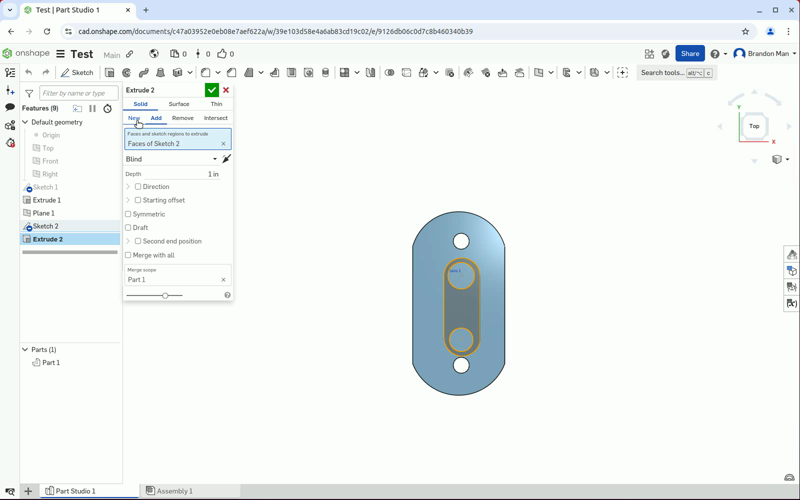
click(137, 120)
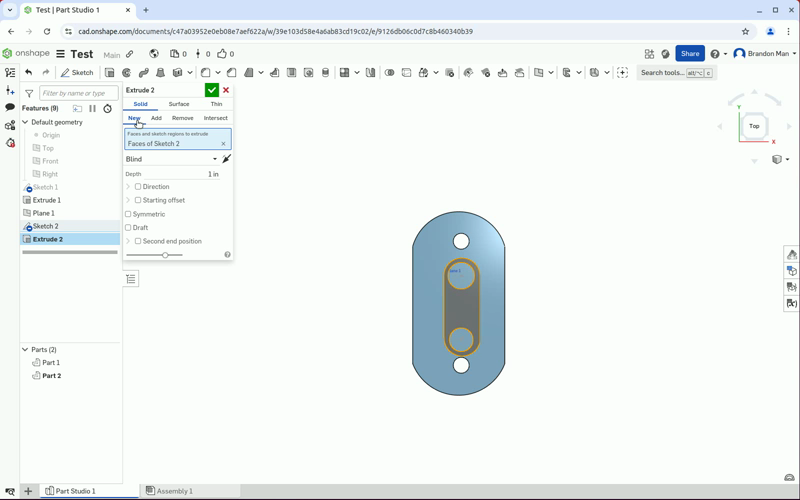
key(tab, 4)
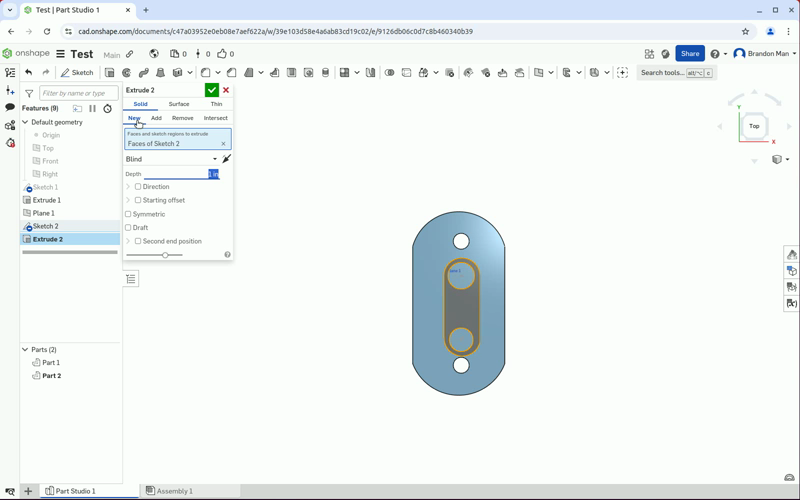
text(8.666)
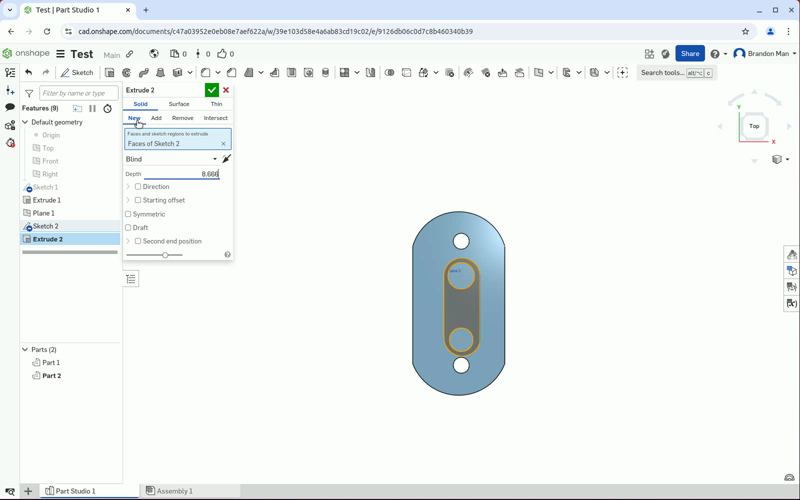
key(enter)
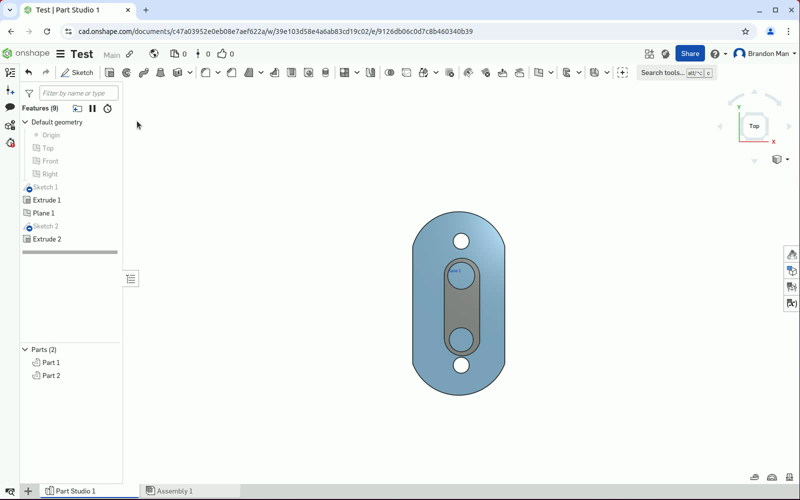
key(shift+h)
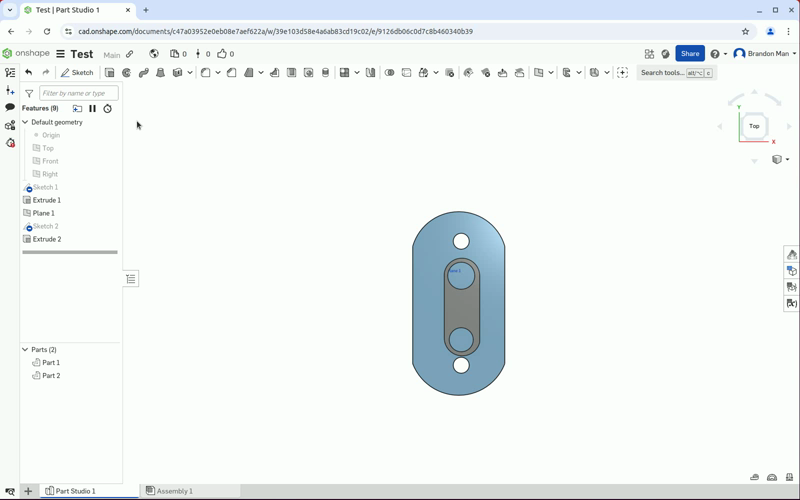
key(shift+h)
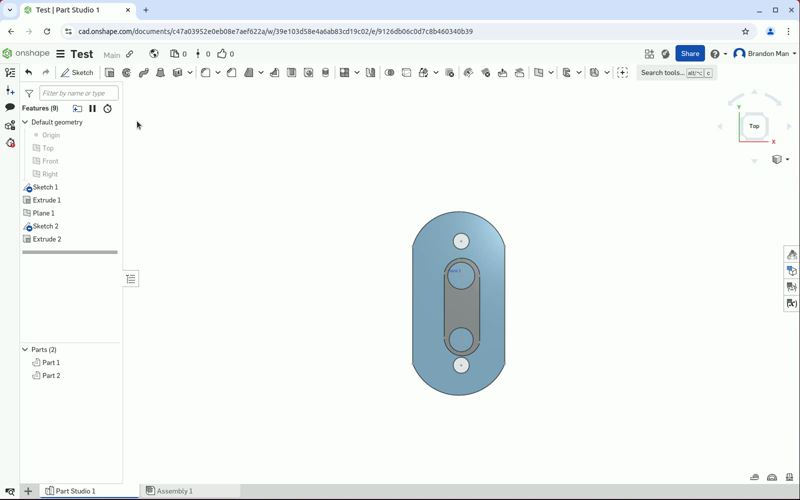
key(shift+7)
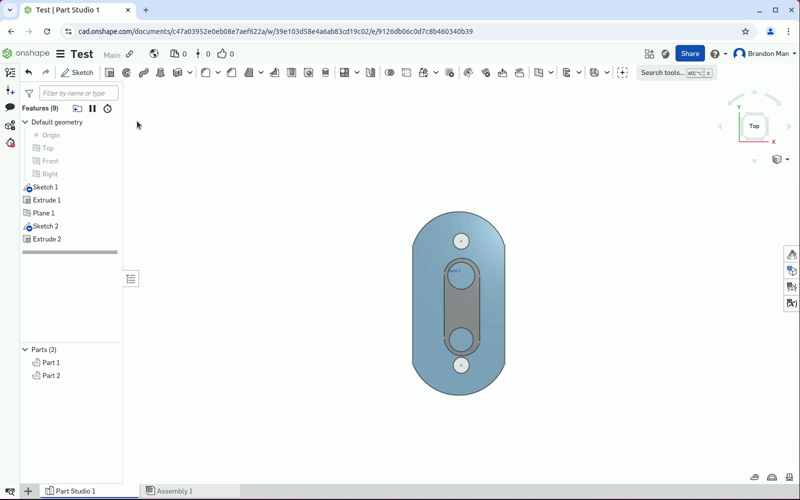
key(up, 3)
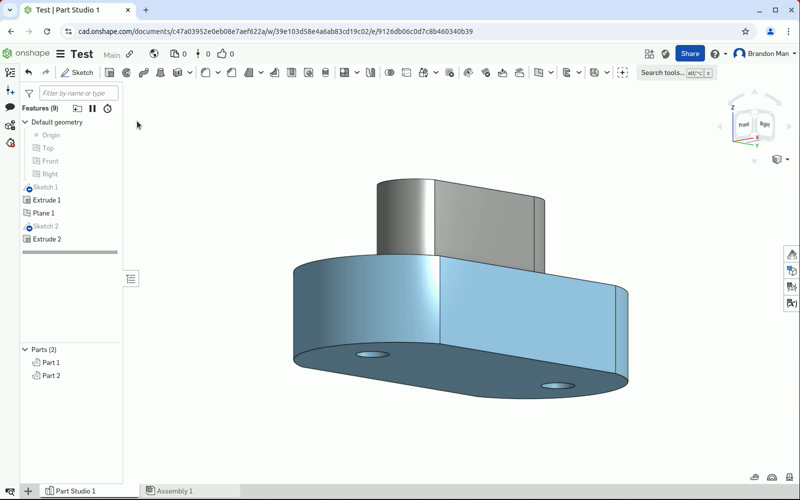
key(left, 3)
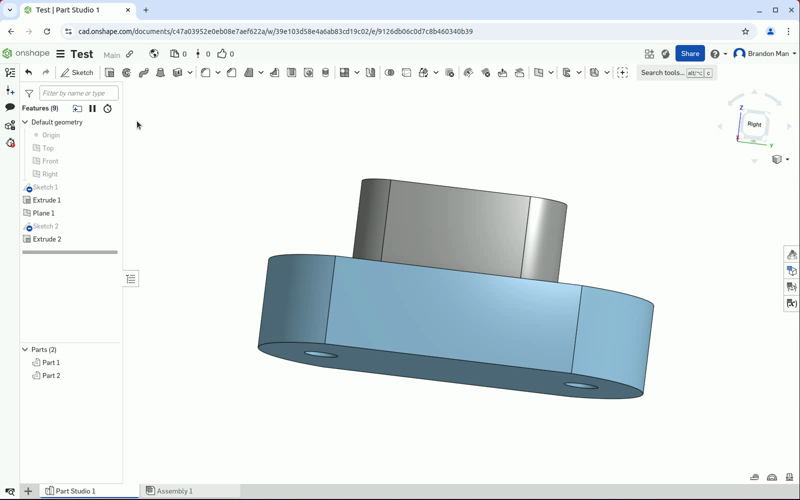
key(right, 3)
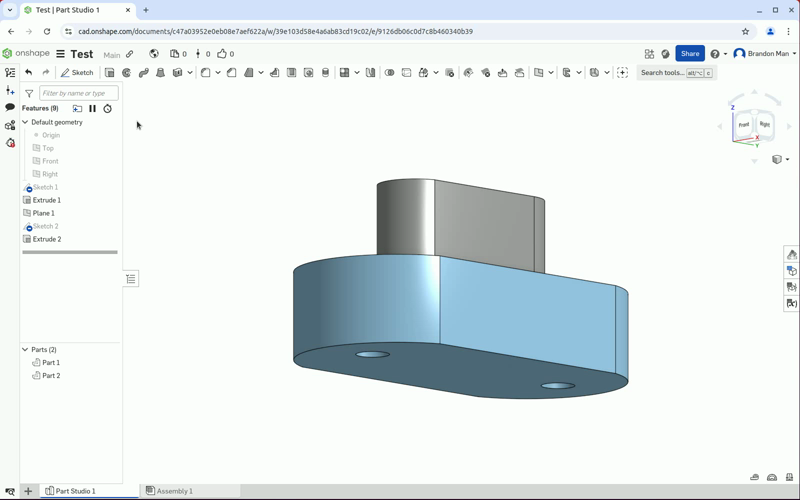
key(down, 3)
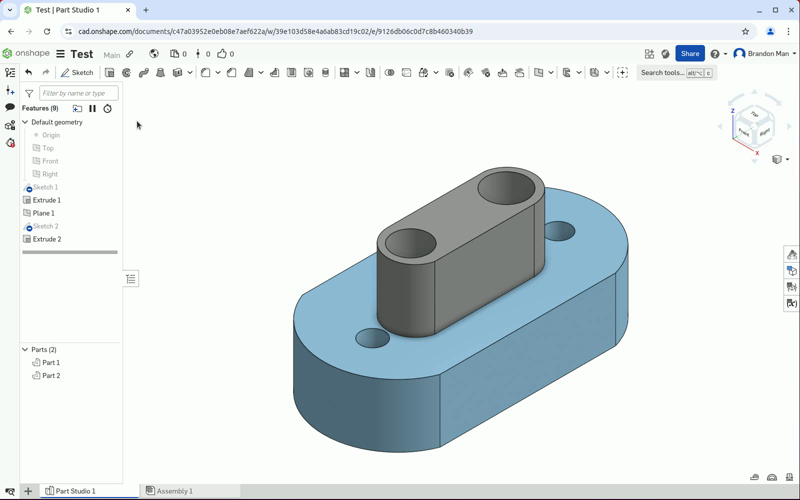
mouse_move(73, 189)
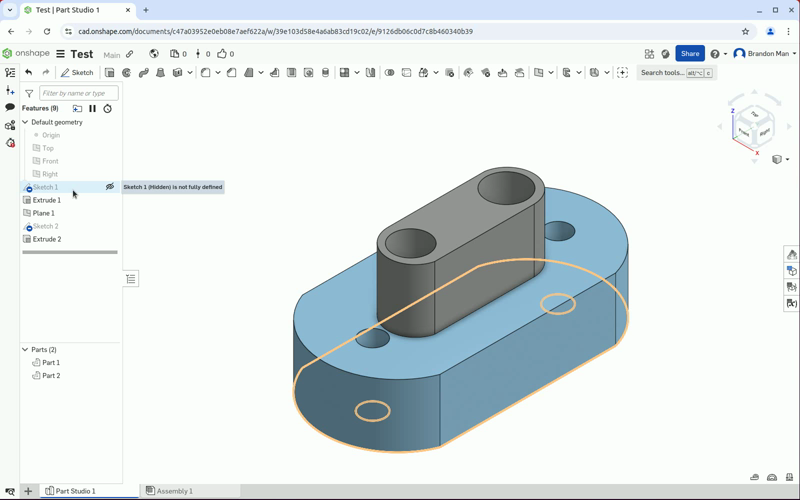
click(73, 189)